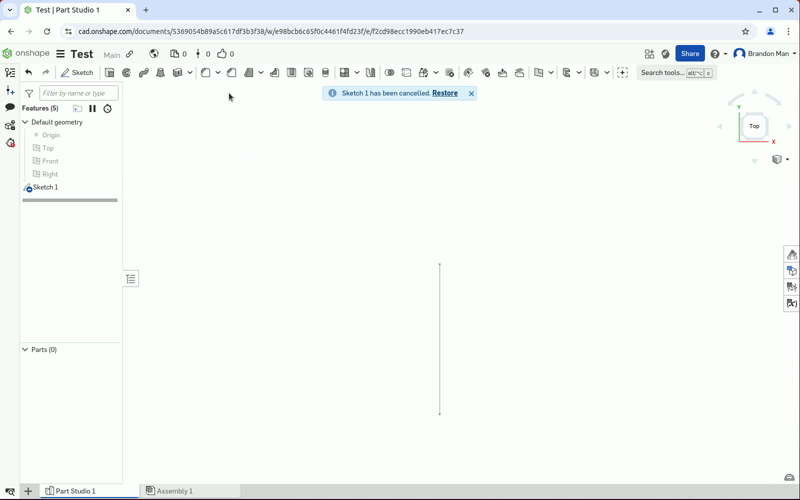
key(shift+h)
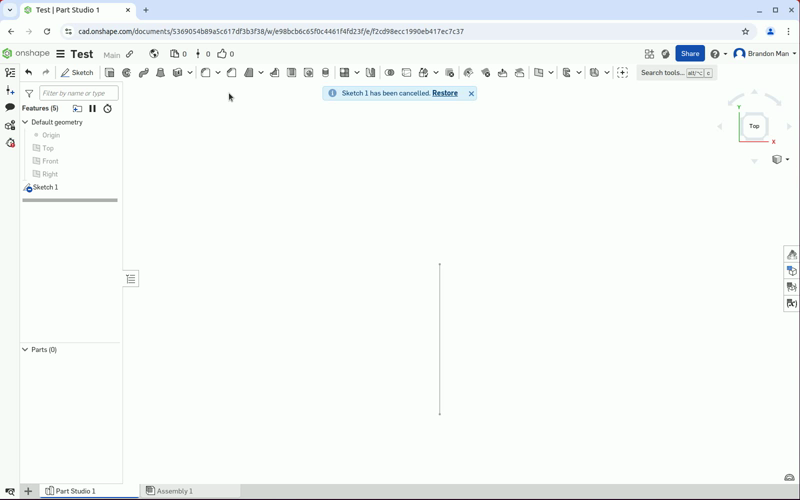
key(shift+s)
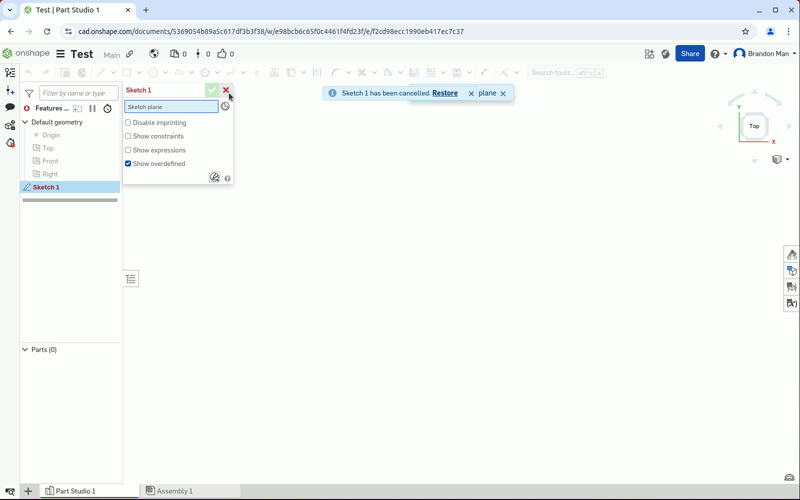
mouse_move(73, 150)
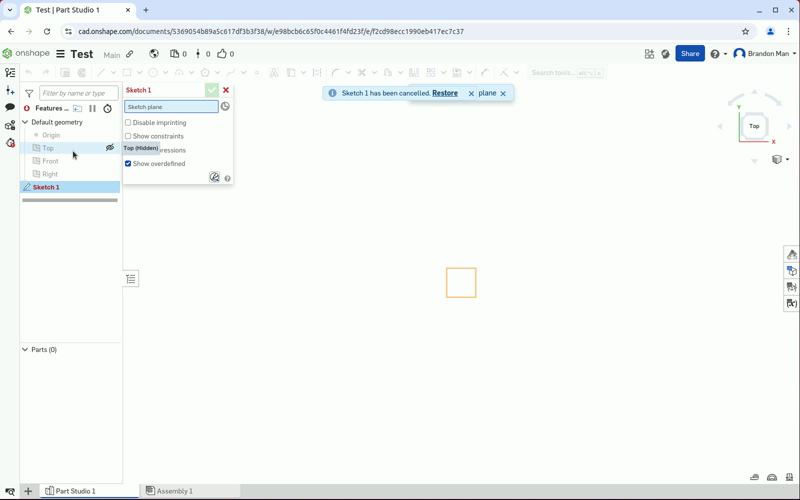
click(73, 150)
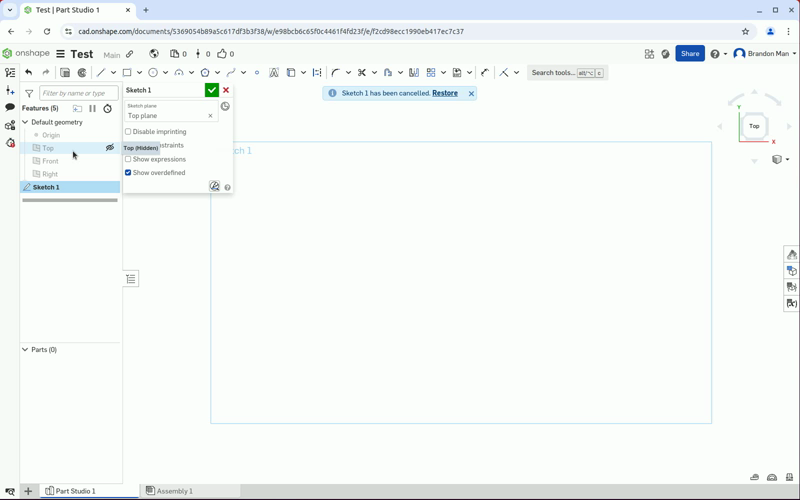
mouse_move(73, 352)
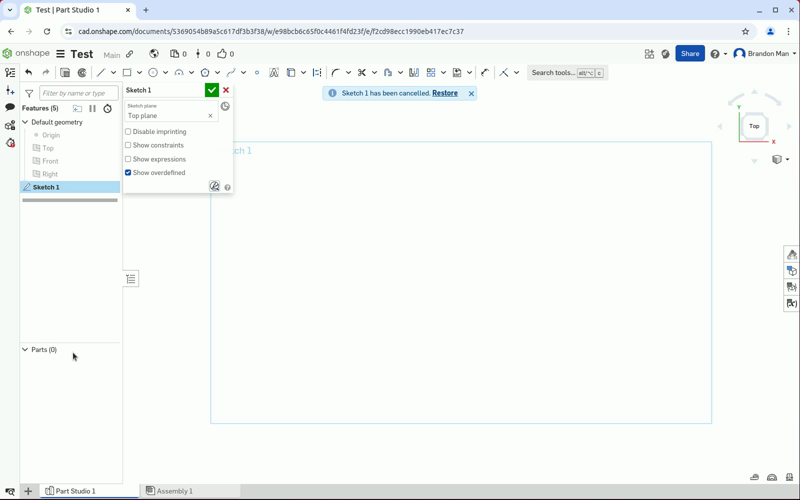
key(y)
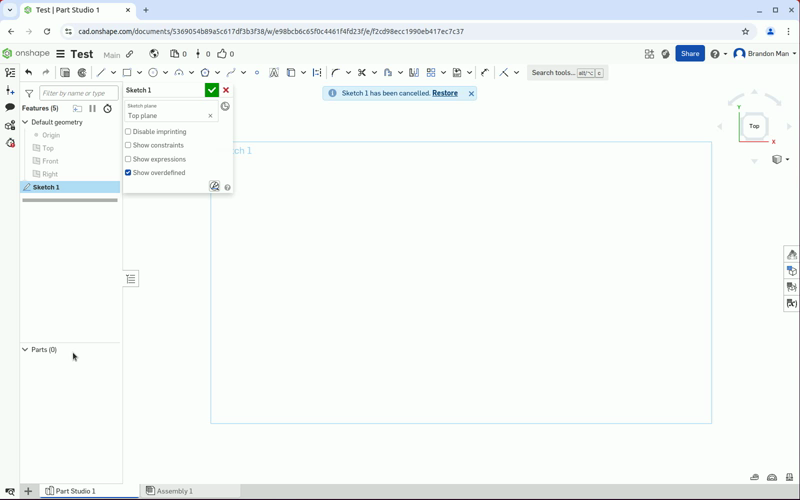
key(l)
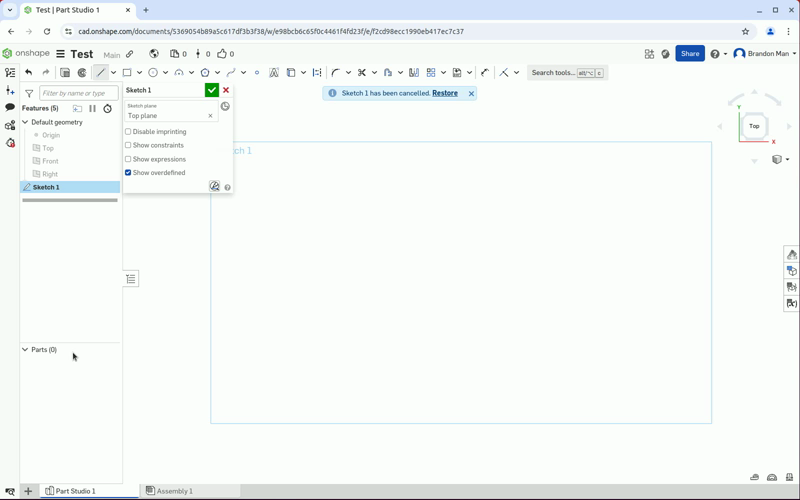
key_down(shift)
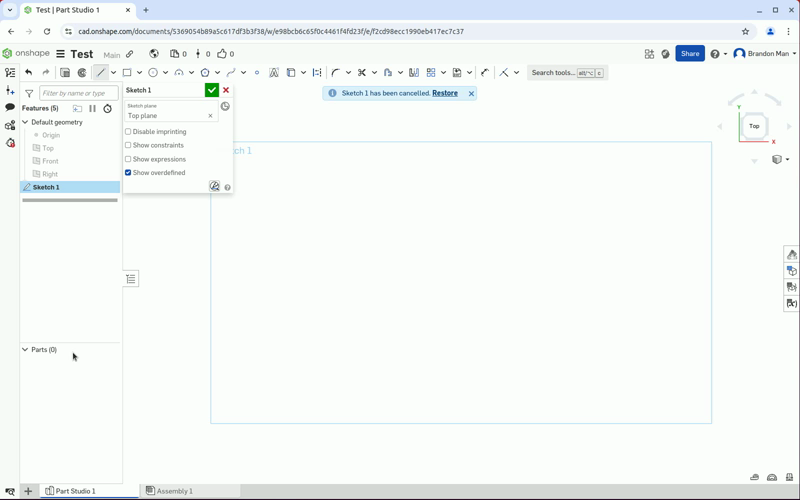
mouse_move(460, 282)
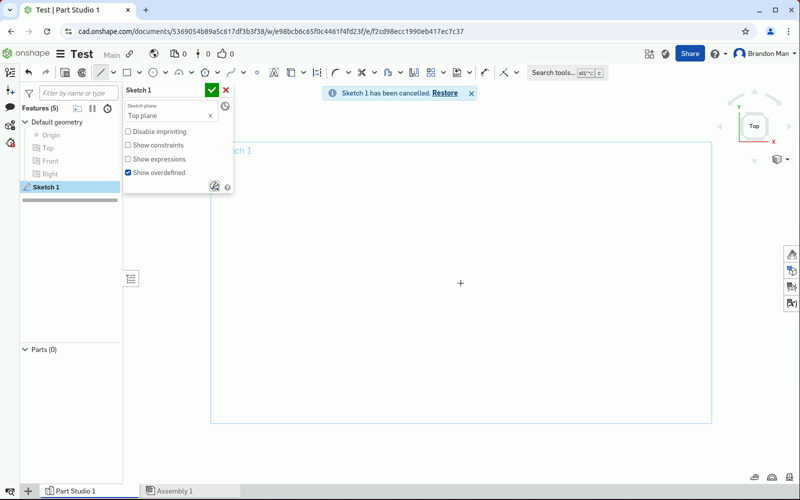
click(460, 282)
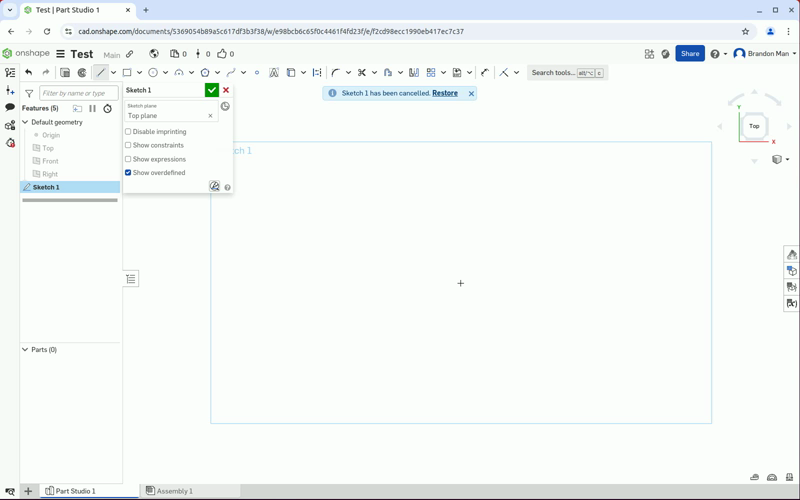
key_up(shift)
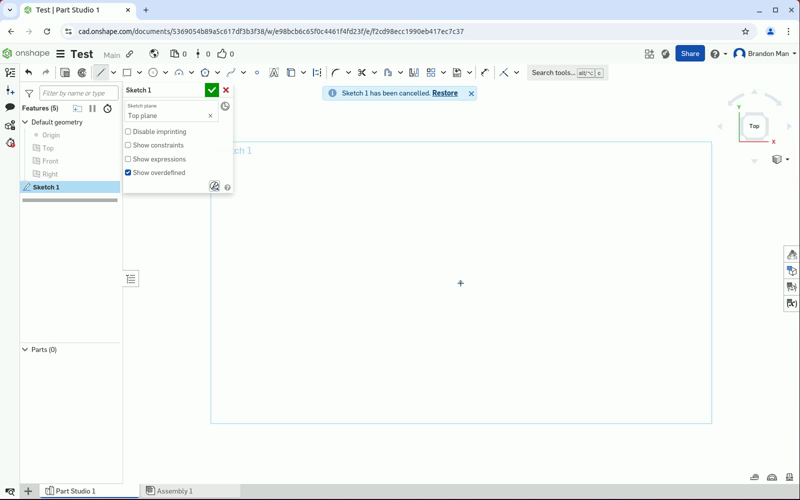
key_down(shift)
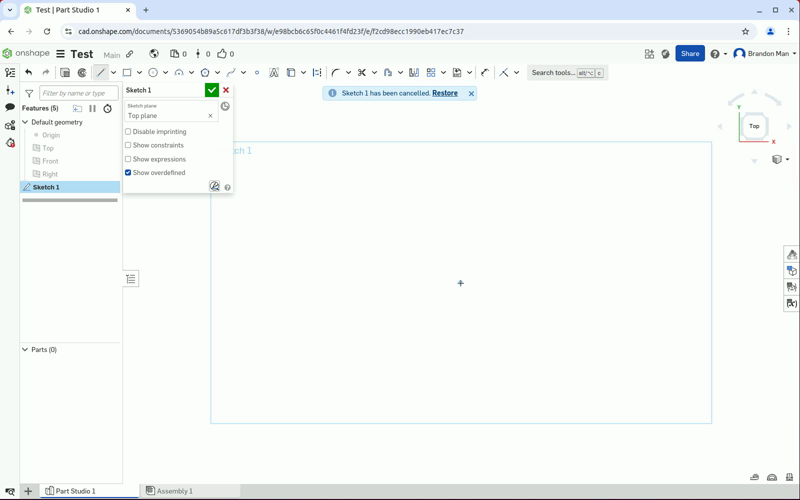
mouse_move(573, 282)
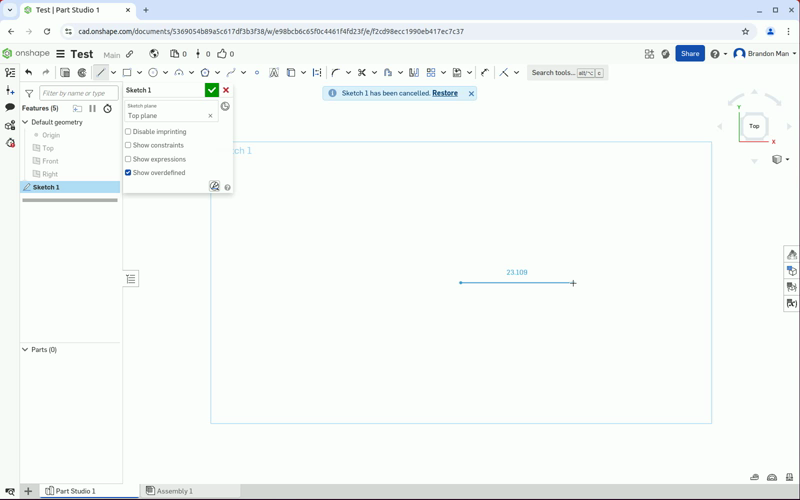
click(573, 282)
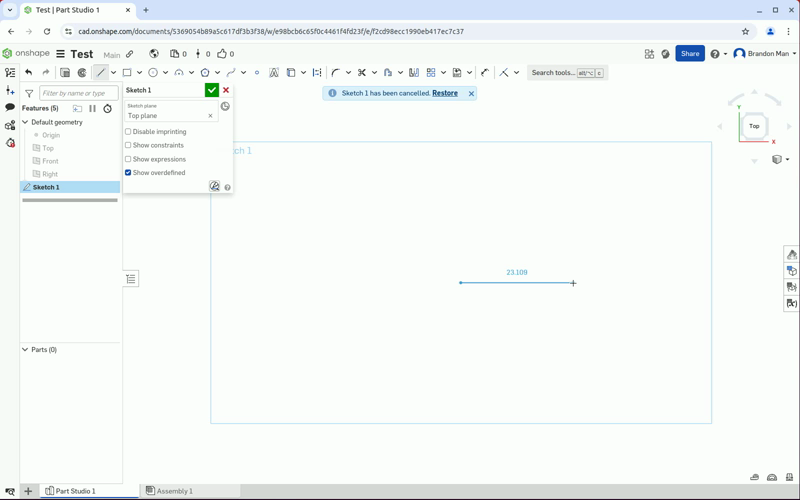
key_up(shift)
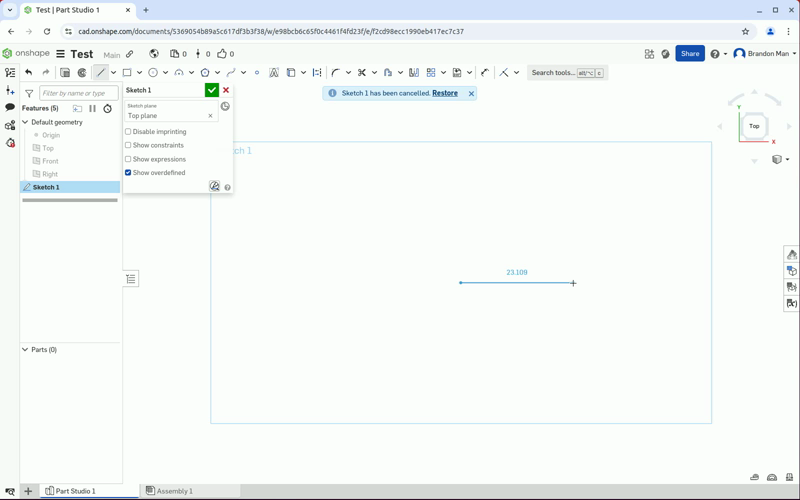
key_down(shift)
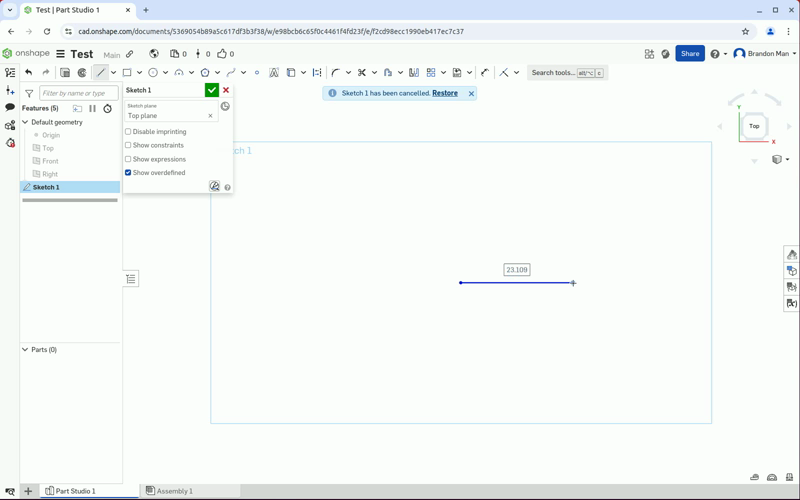
mouse_move(573, 201)
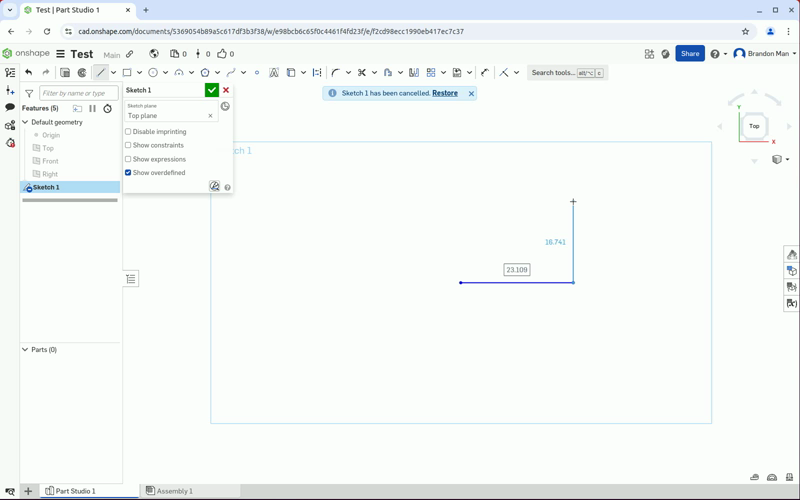
click(573, 201)
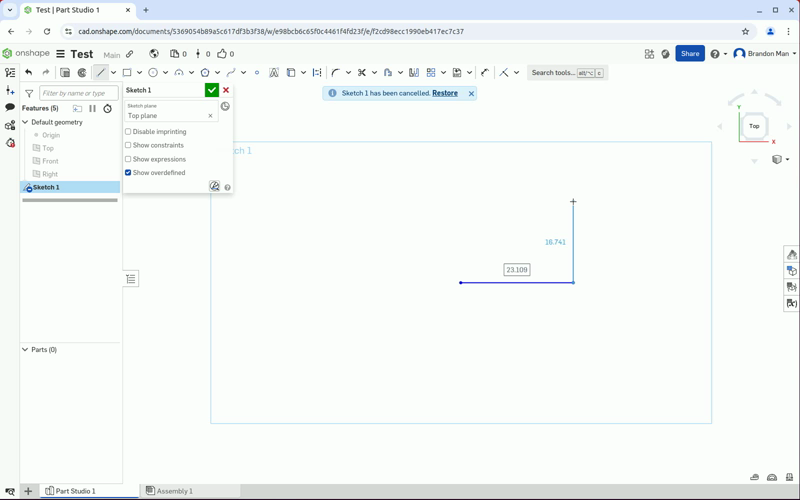
key_up(shift)
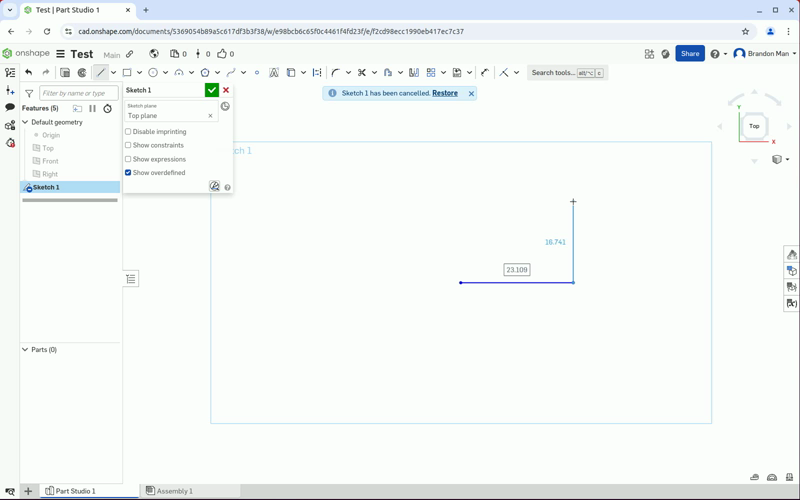
key_down(shift)
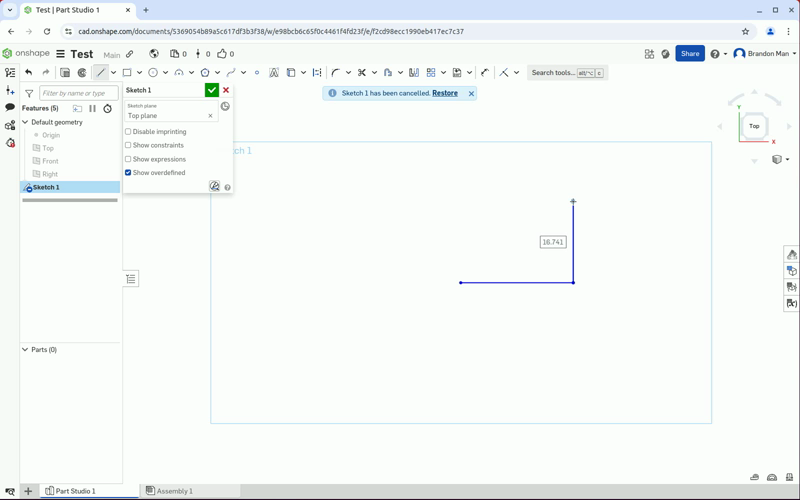
mouse_move(460, 201)
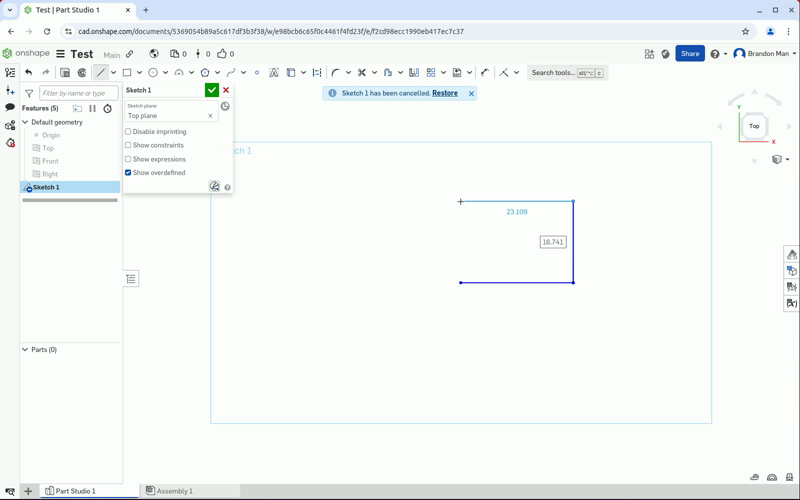
click(460, 201)
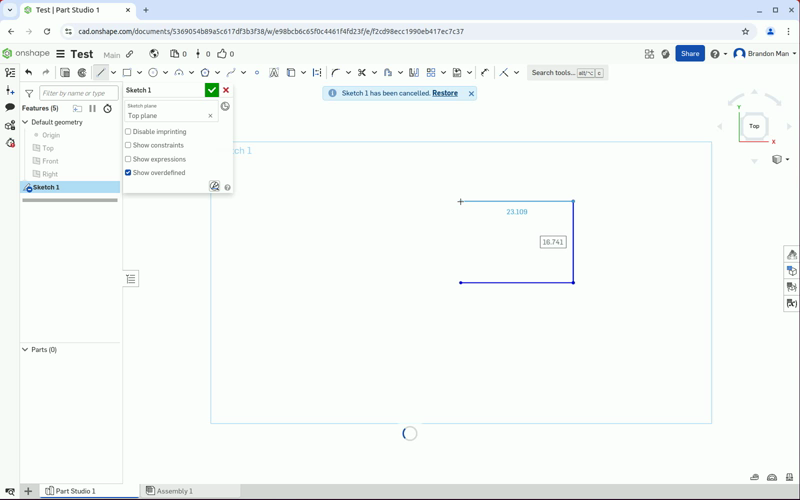
key_up(shift)
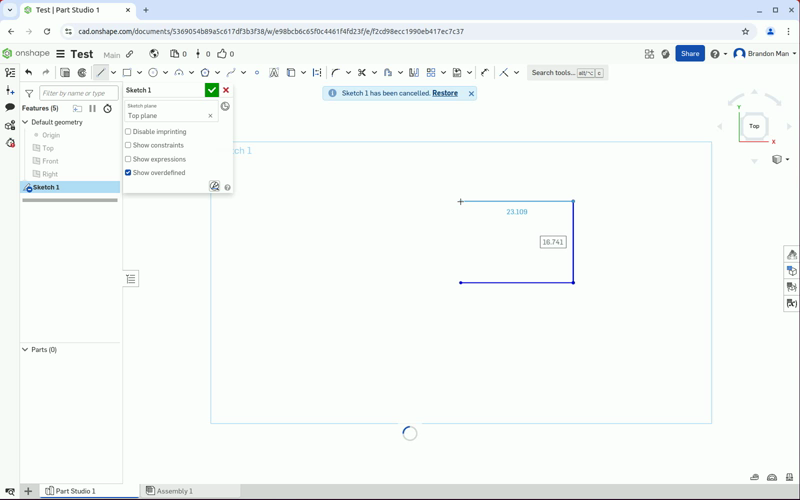
key_down(shift)
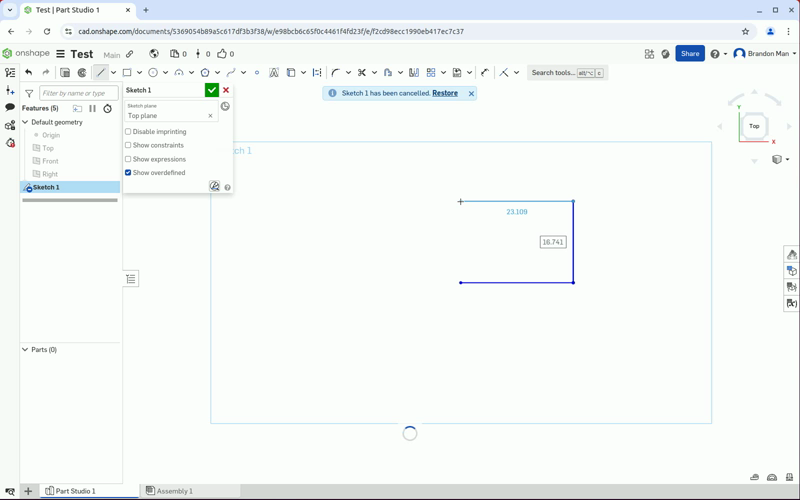
mouse_move(460, 282)
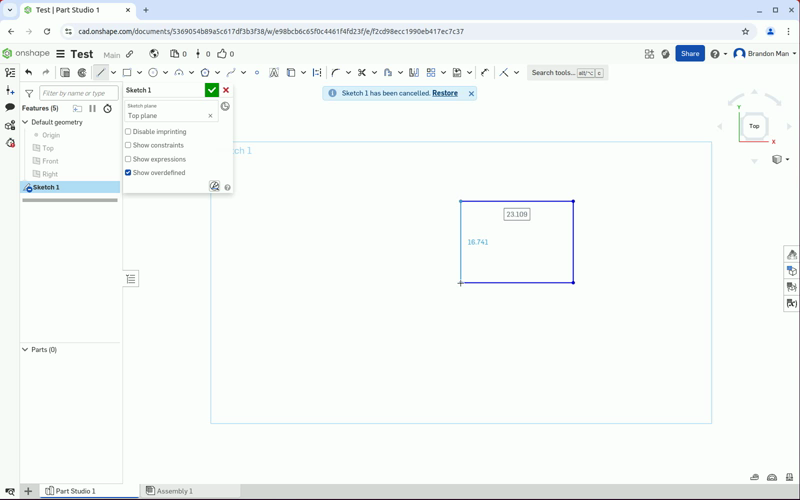
key_up(shift)
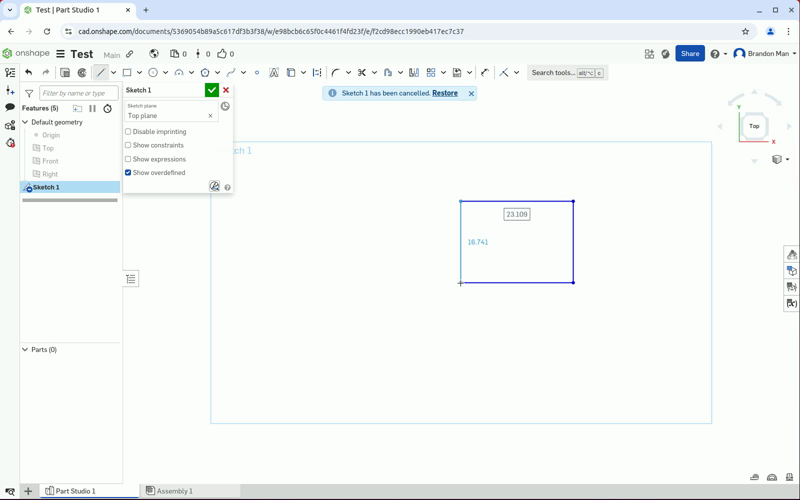
click(460, 282)
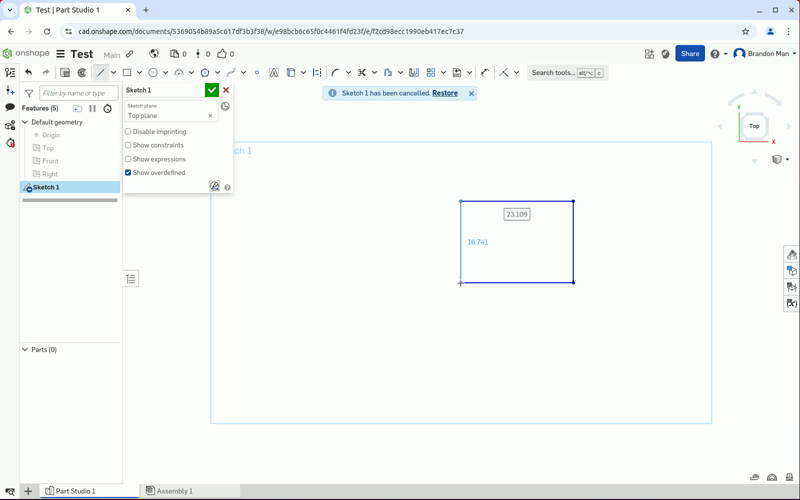
key(esc)
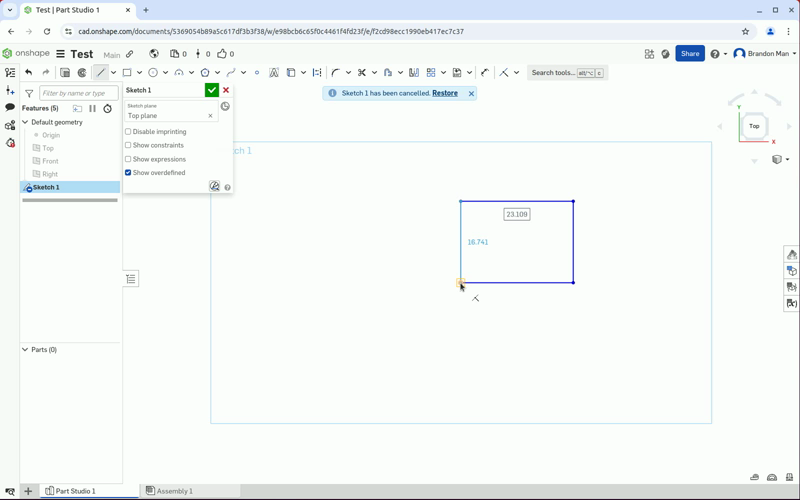
key(c)
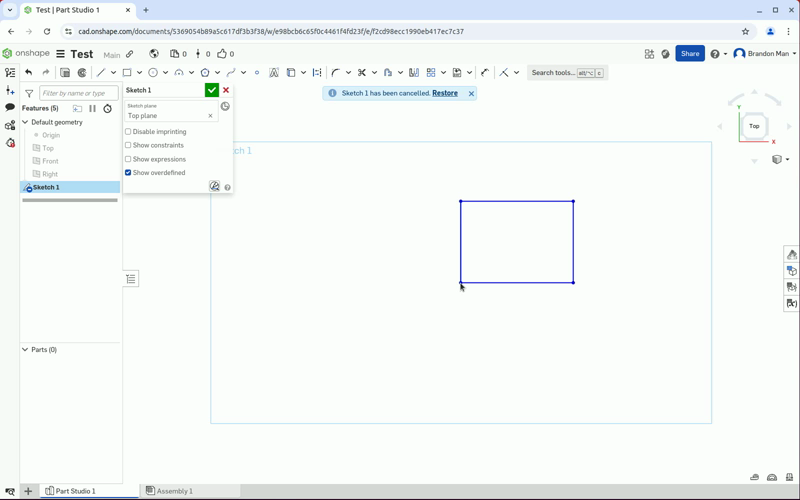
key_down(shift)
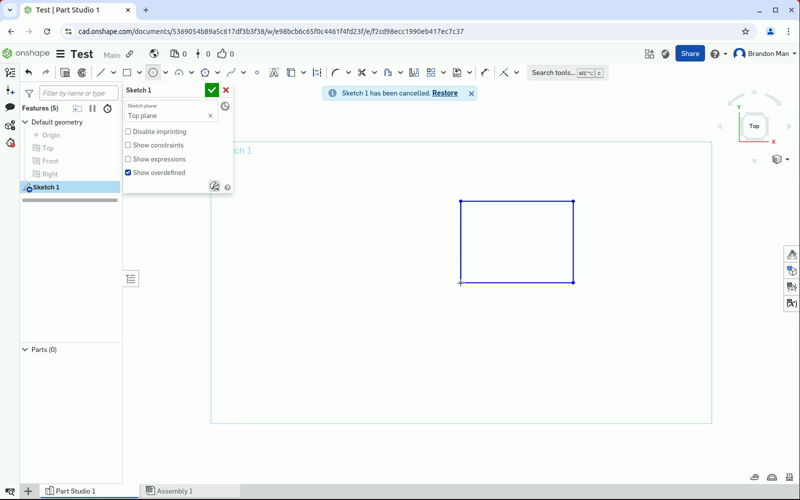
mouse_move(473, 242)
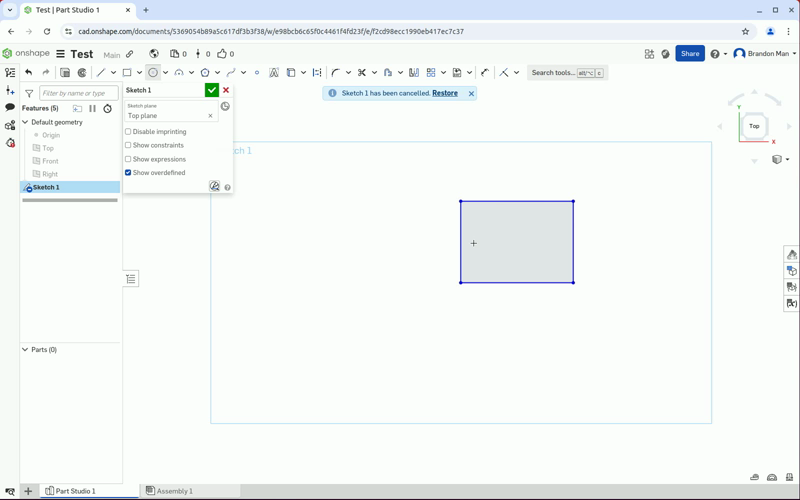
click(473, 242)
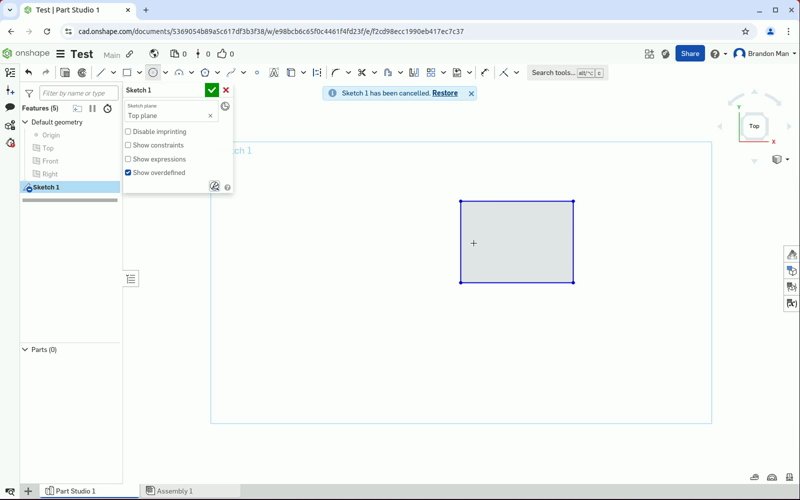
key_up(shift)
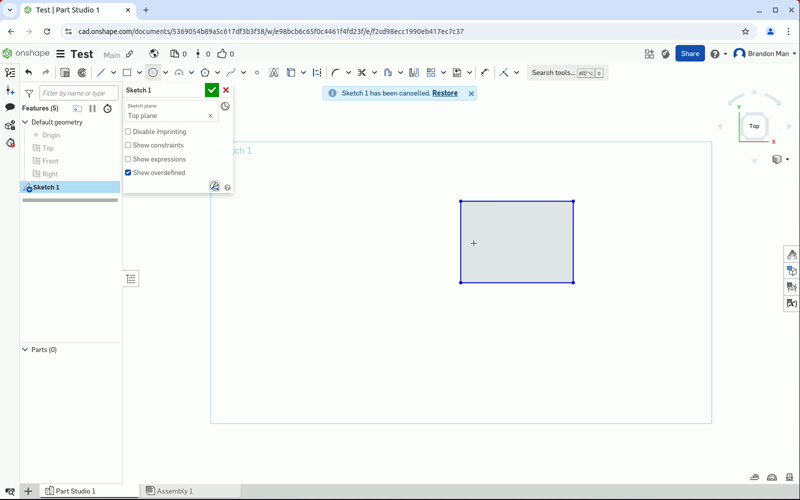
mouse_move(478, 242)
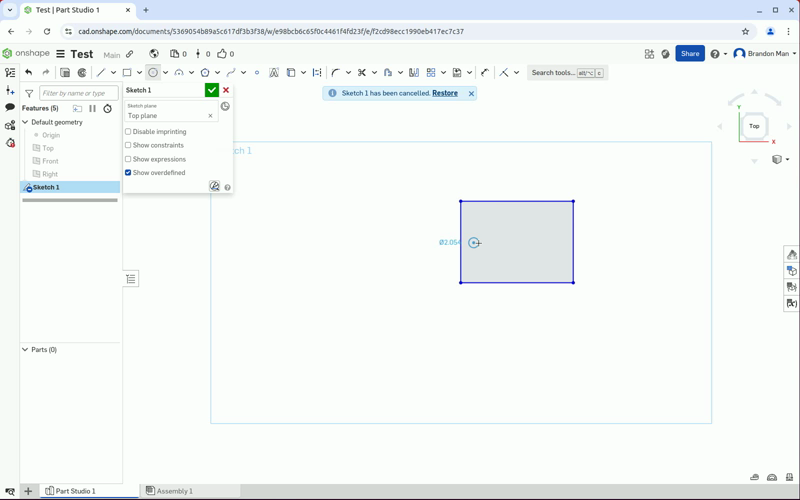
click(478, 242)
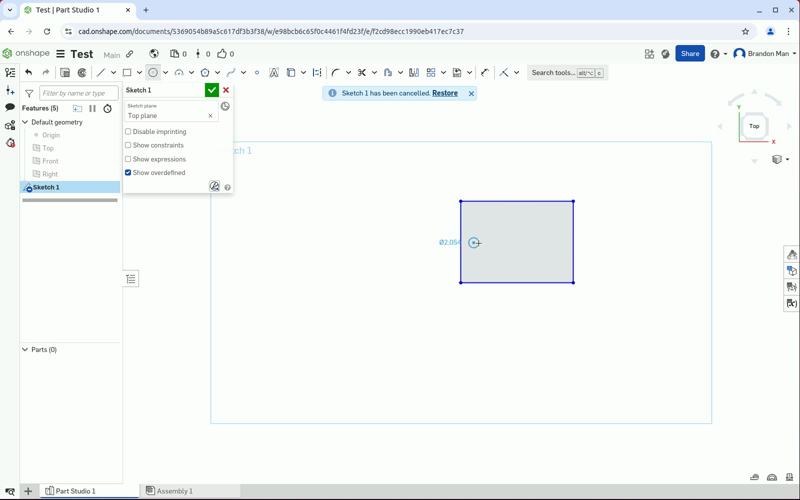
key(esc)
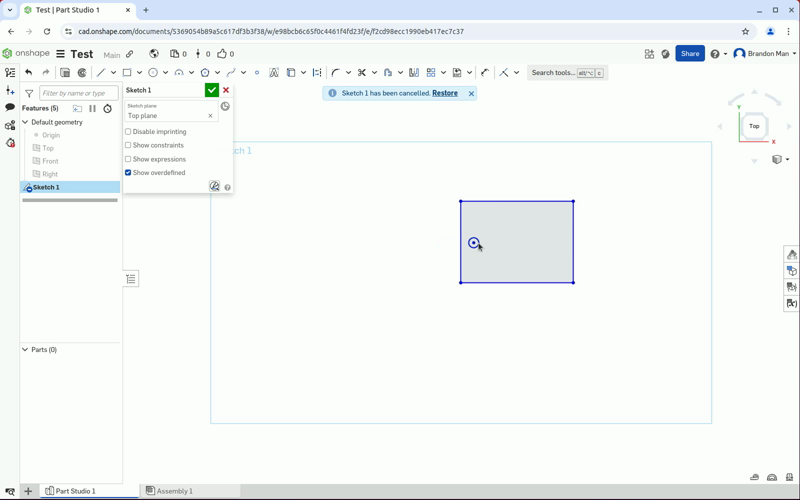
key(c)
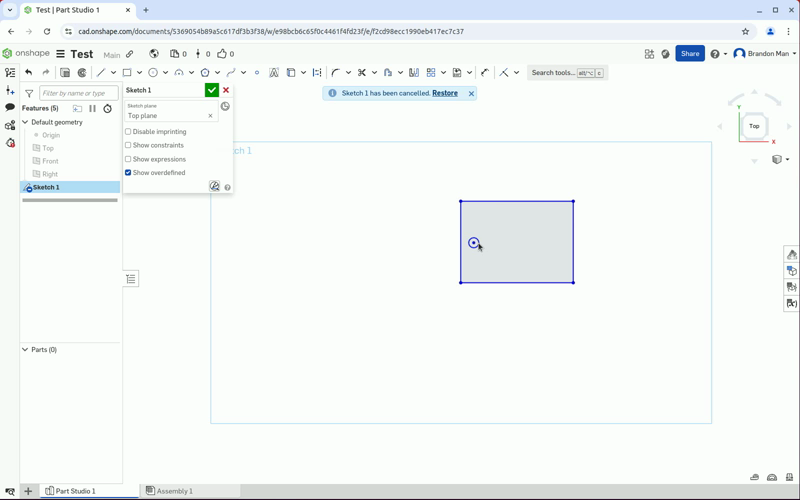
key_down(shift)
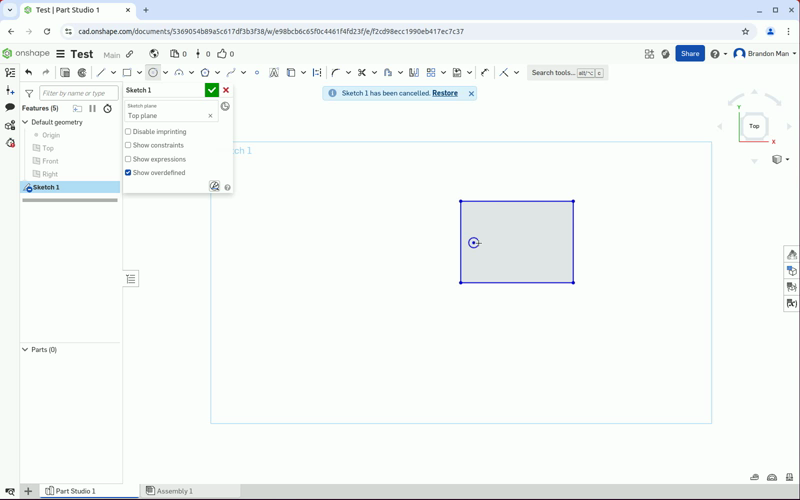
mouse_move(559, 242)
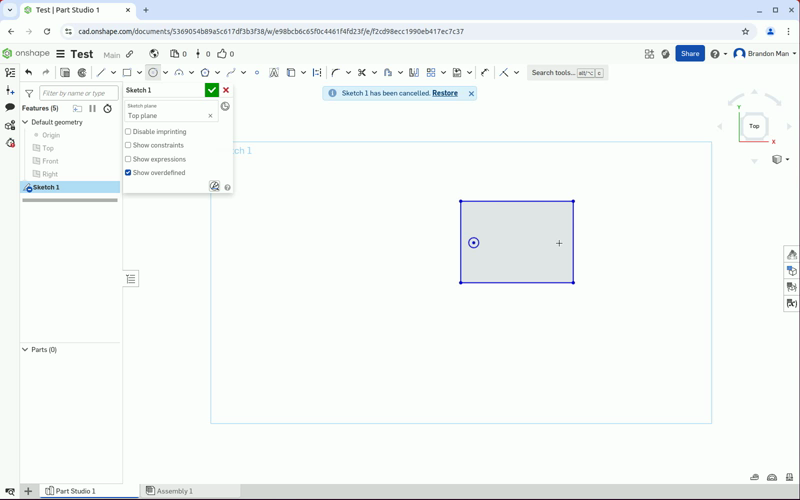
click(559, 242)
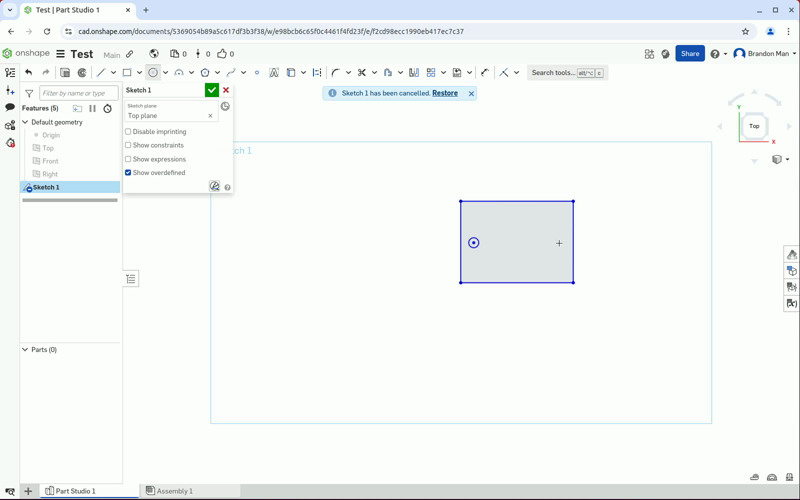
key_up(shift)
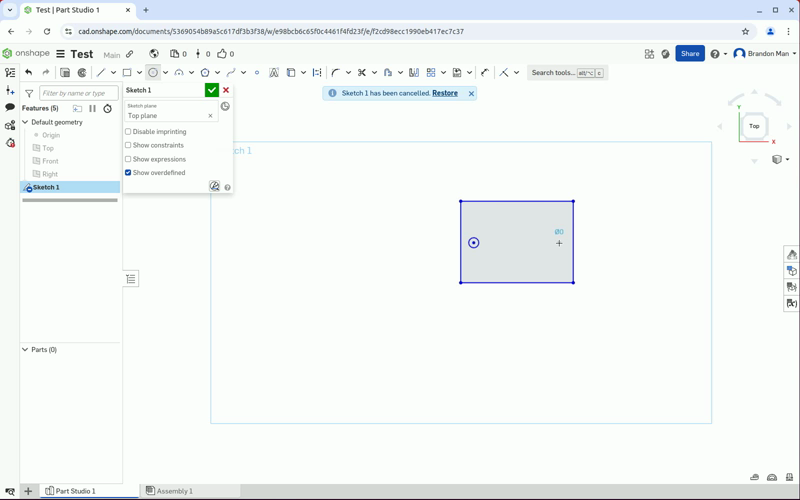
mouse_move(564, 242)
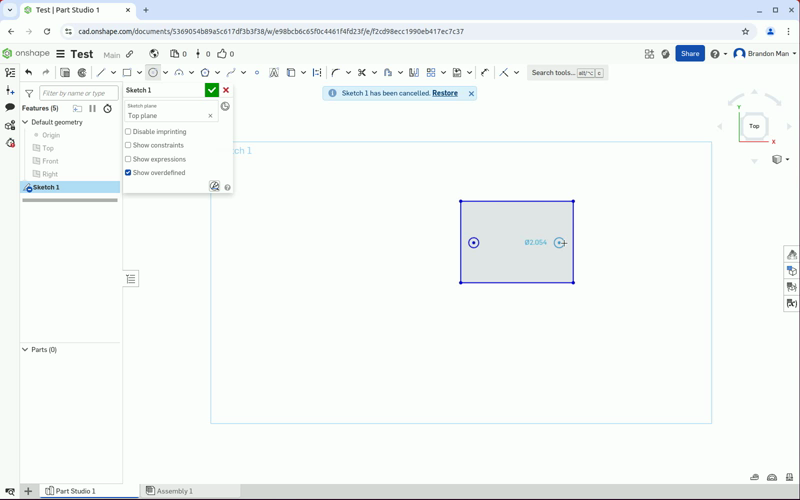
click(564, 242)
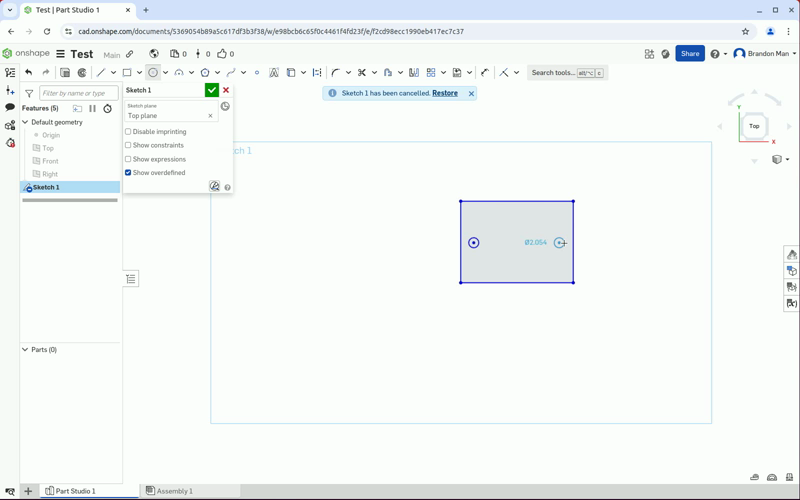
key(esc)
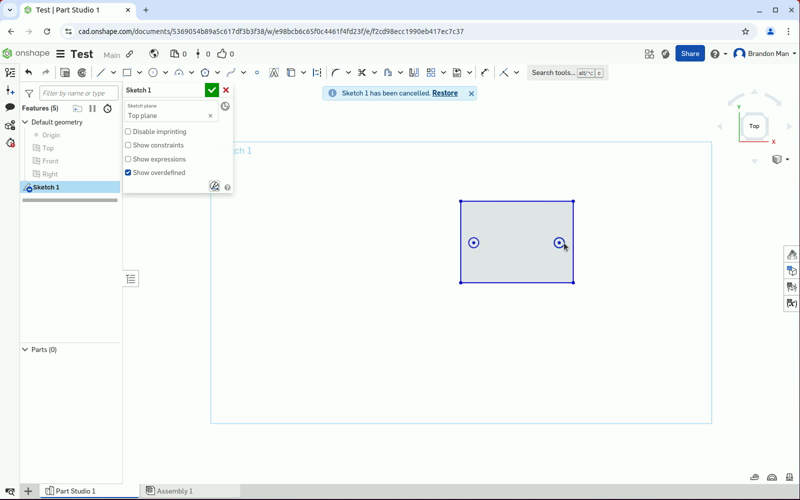
mouse_move(556, 210)
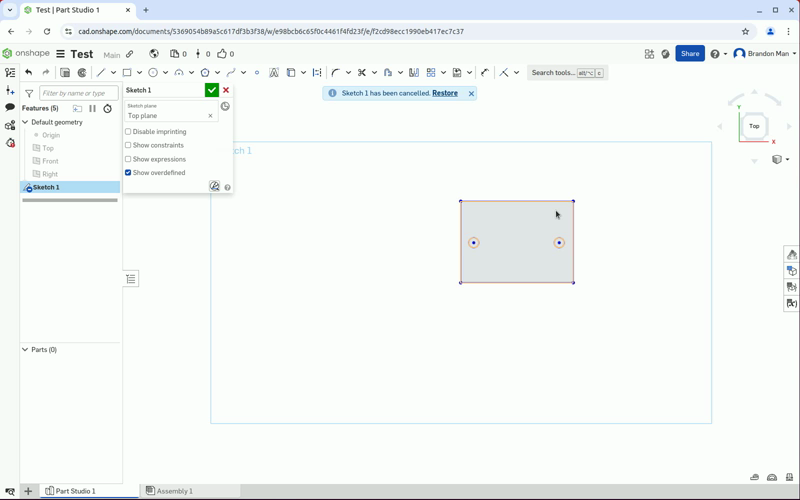
click(556, 210)
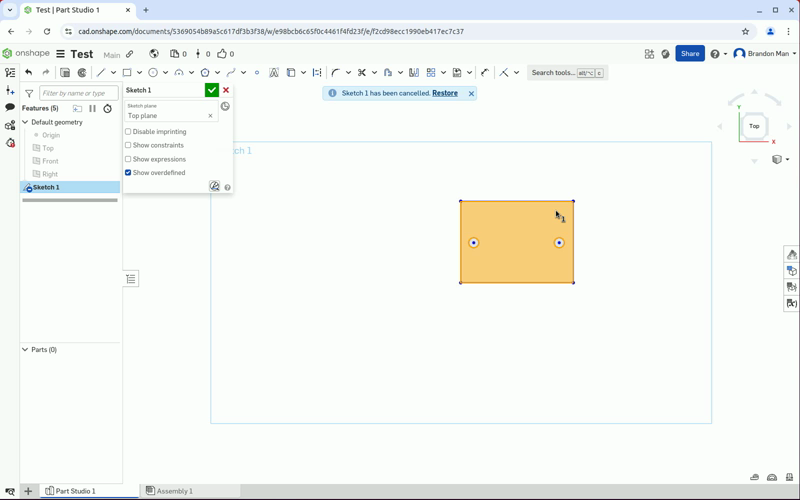
mouse_move(73, 352)
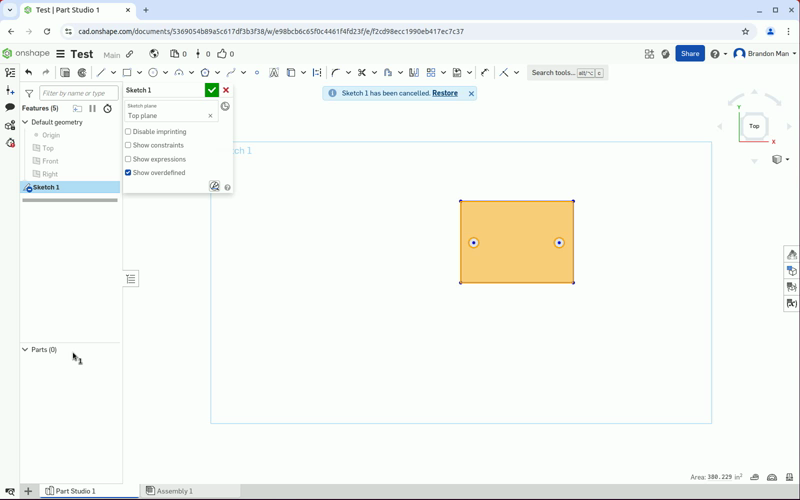
key(shift+y)
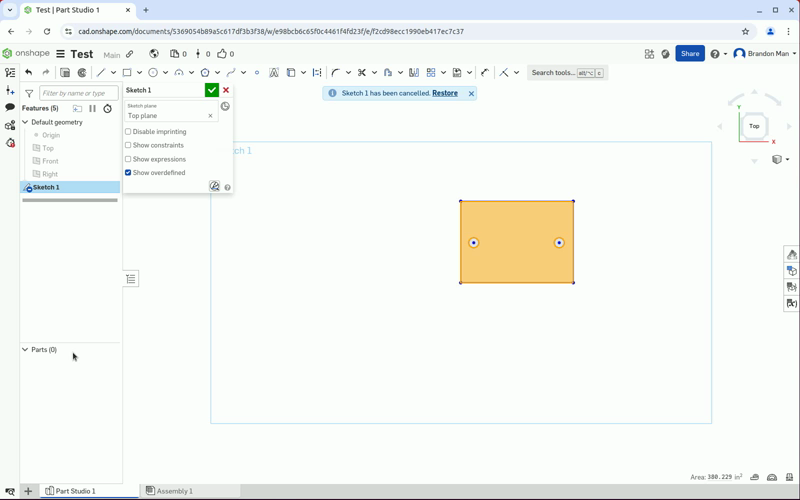
key(shift+e)
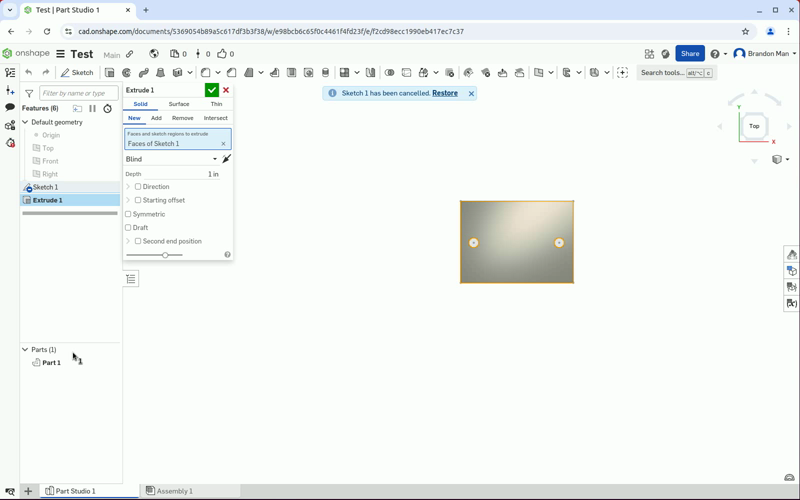
mouse_move(143, 106)
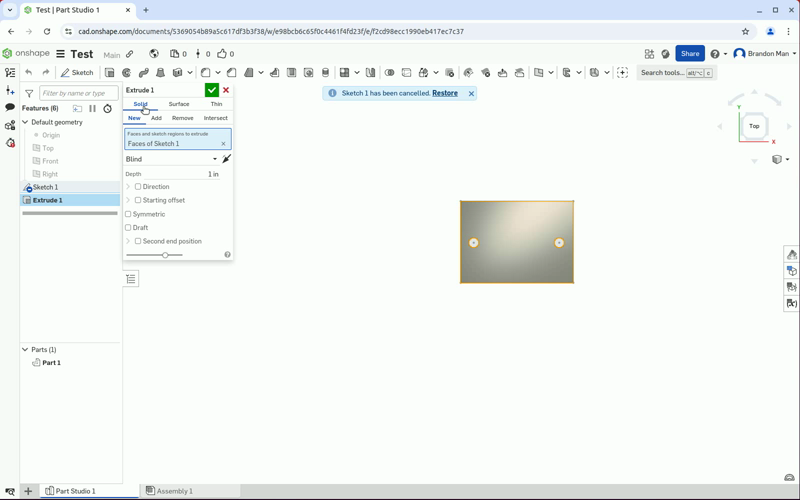
click(143, 106)
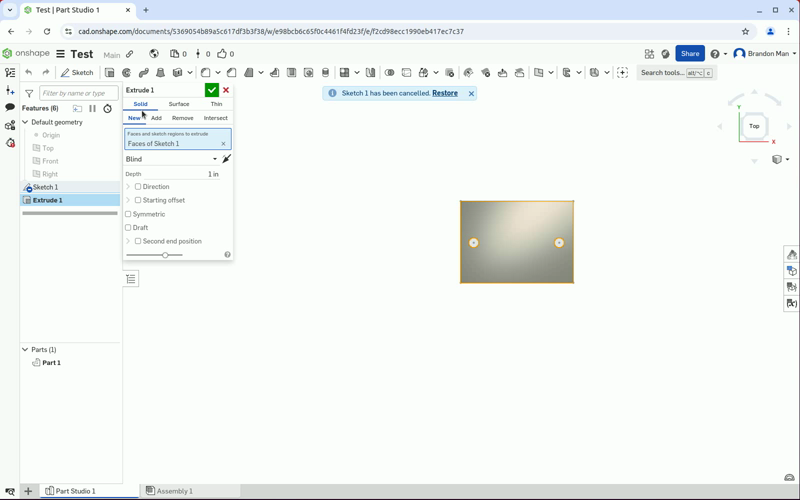
mouse_move(137, 120)
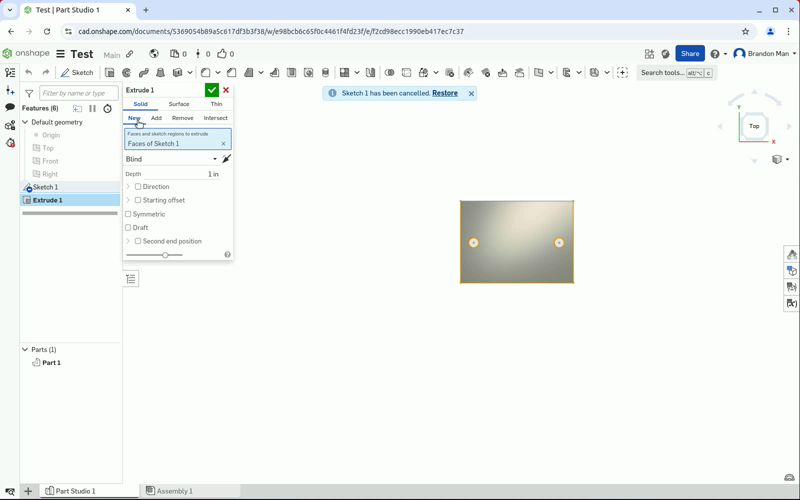
click(137, 120)
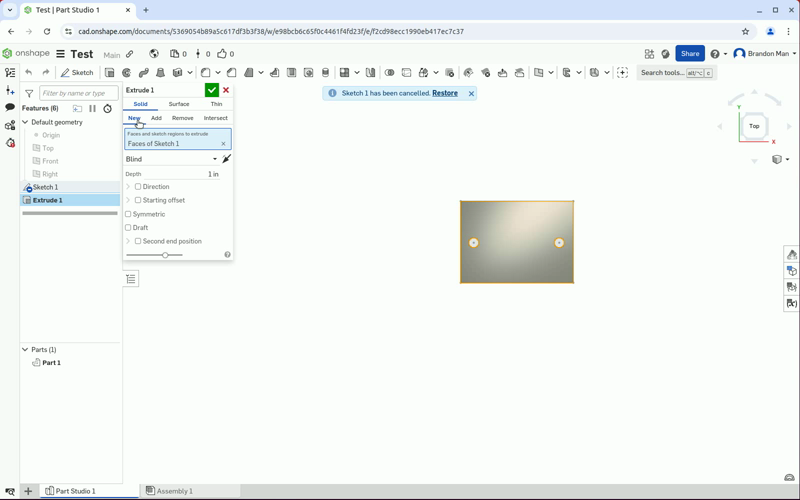
key(tab, 4)
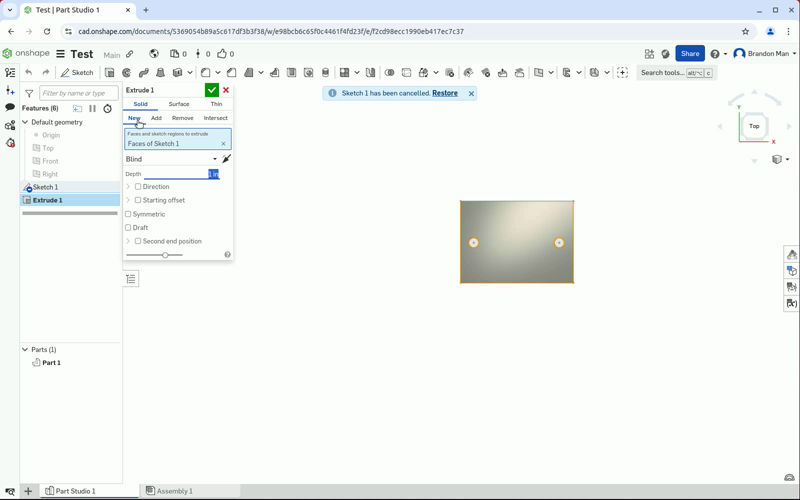
text(1.444)
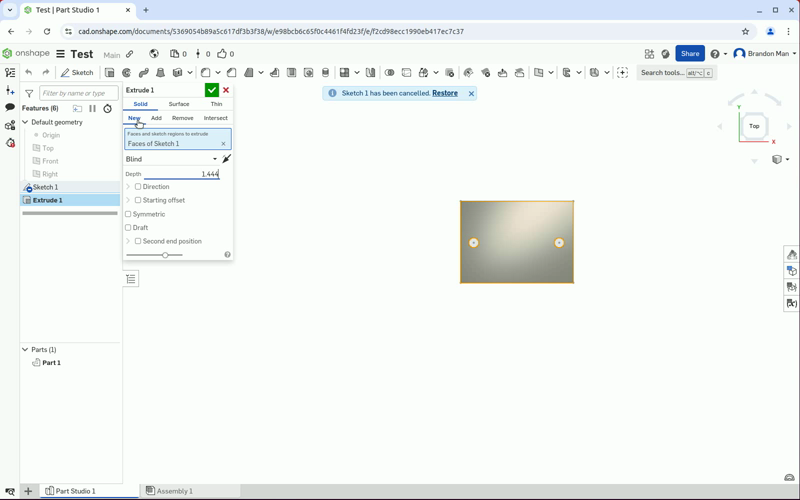
key(enter)
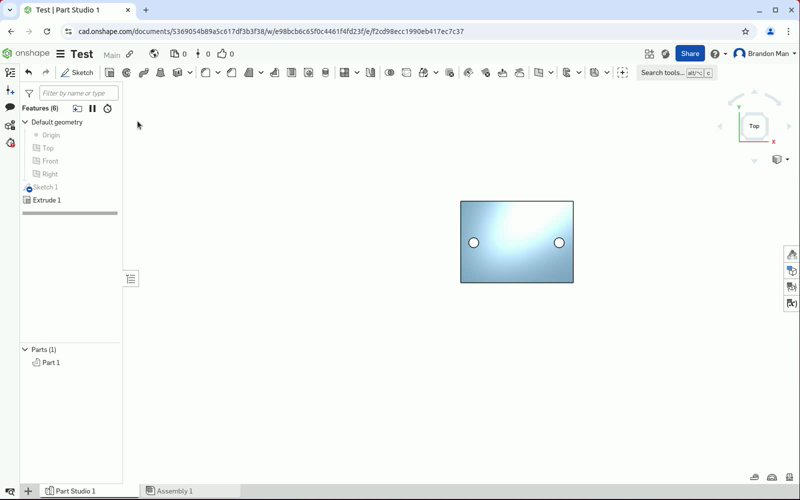
key(shift+h)
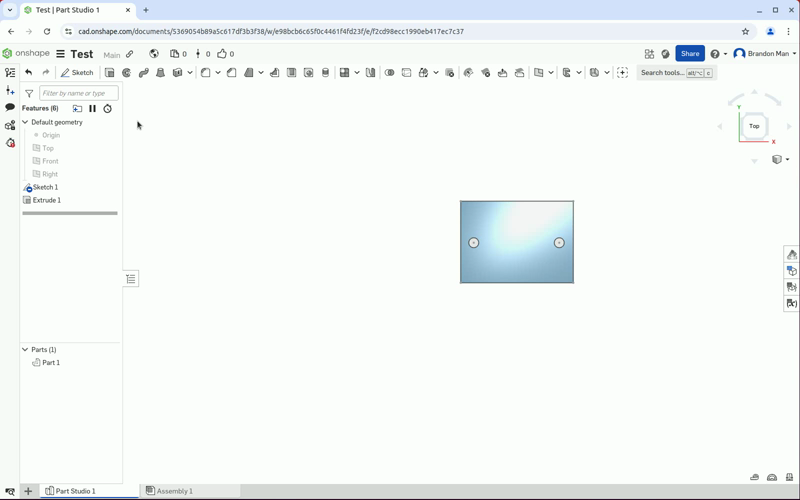
key(shift+h)
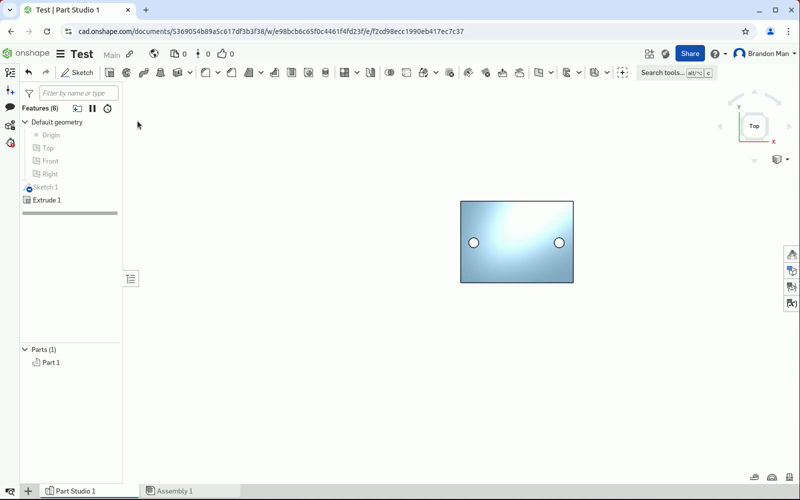
mouse_move(73, 189)
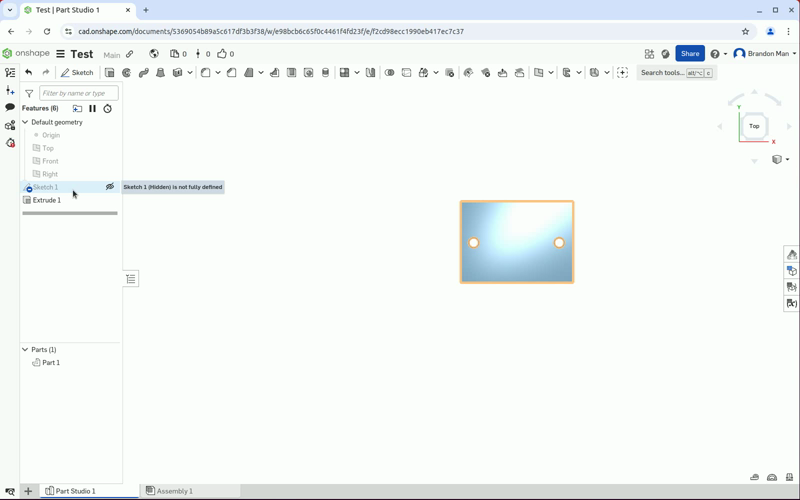
click(73, 189)
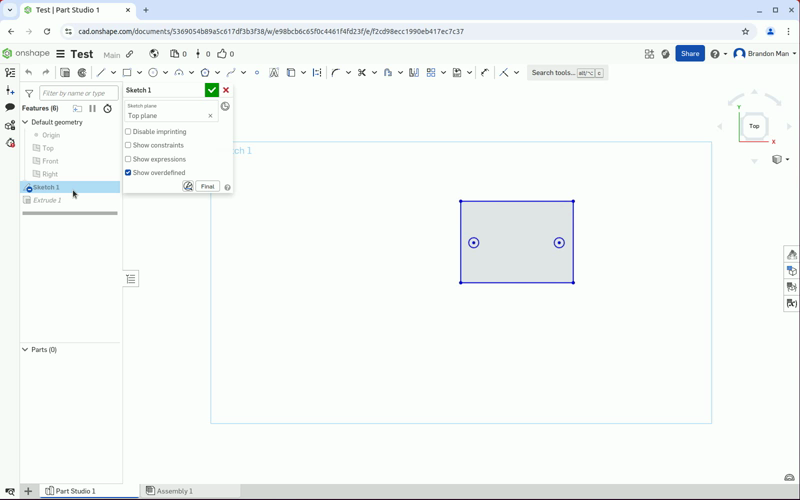
mouse_move(229, 92)
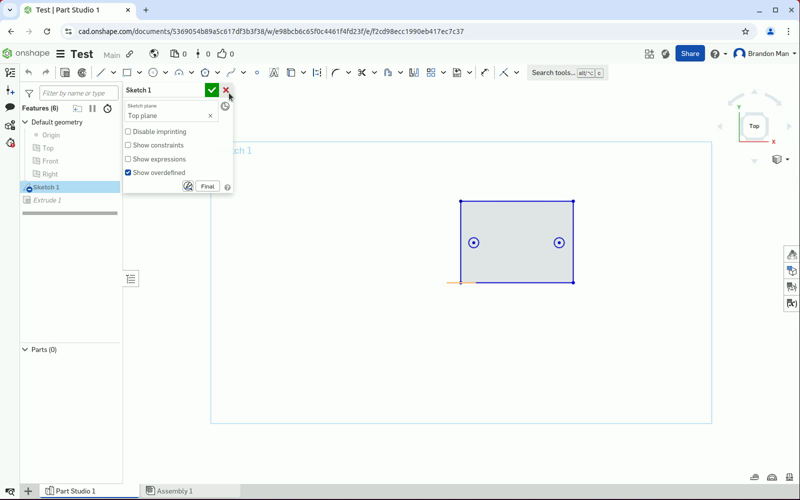
click(229, 92)
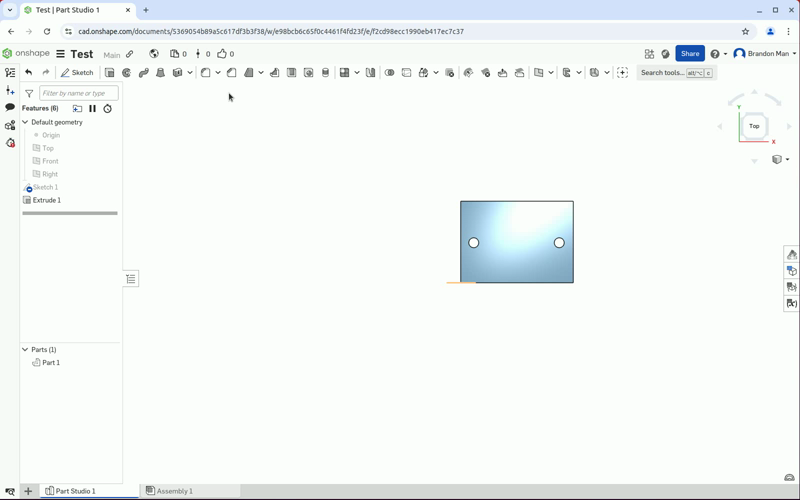
mouse_move(541, 75)
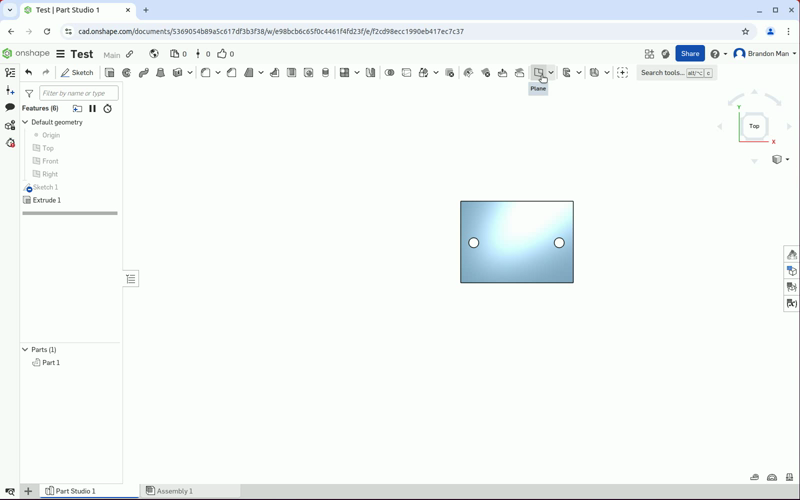
click(541, 75)
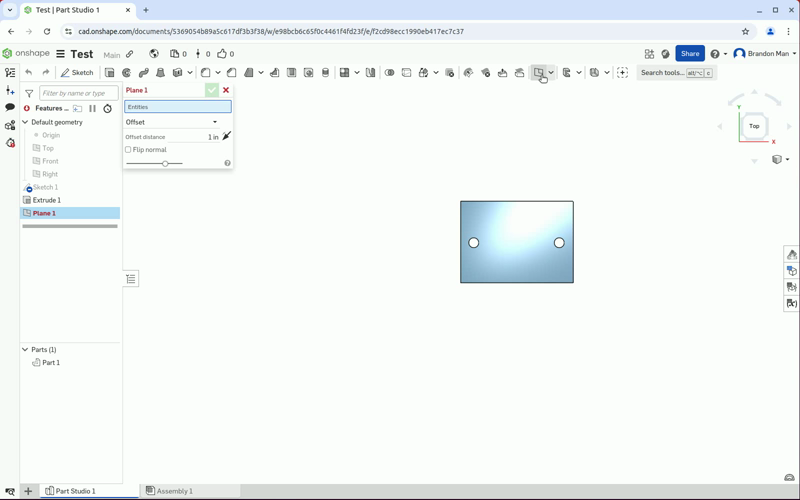
mouse_move(73, 150)
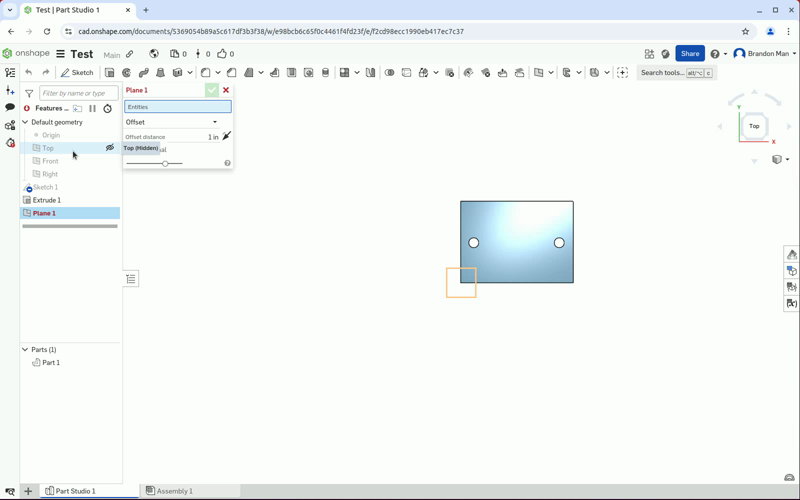
click(73, 150)
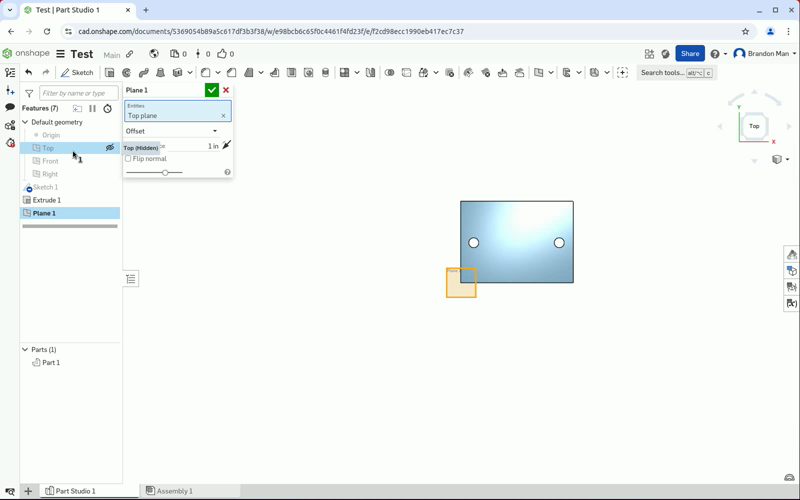
key(tab, 2)
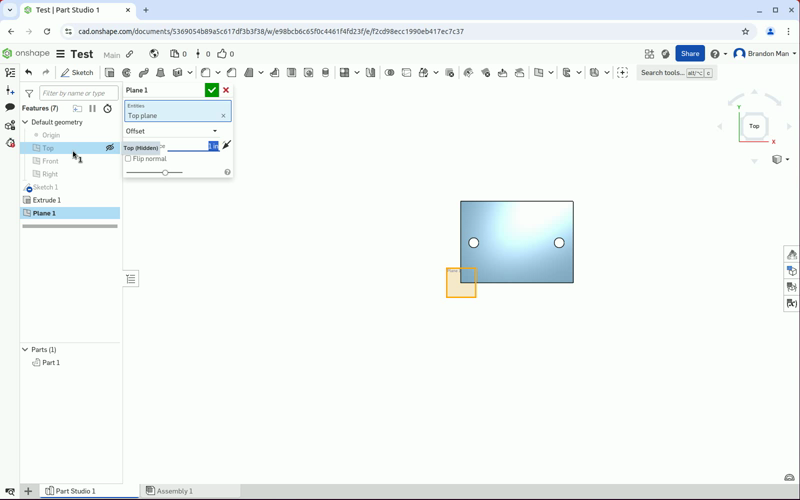
text(1.448)
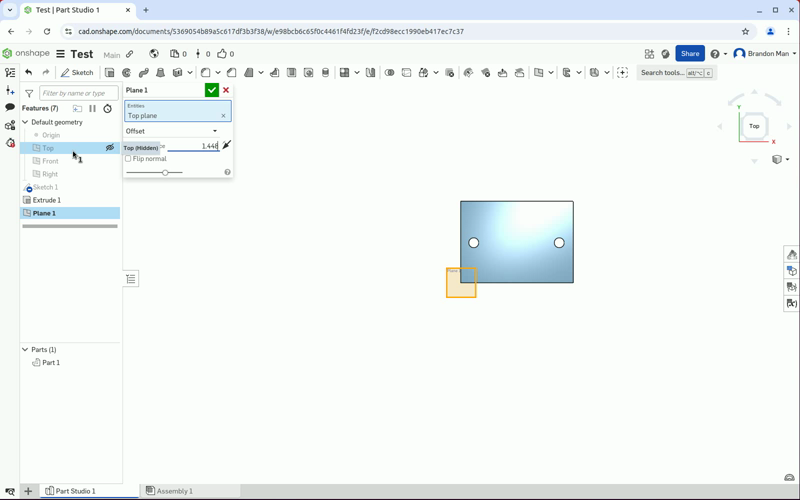
key(enter, 2)
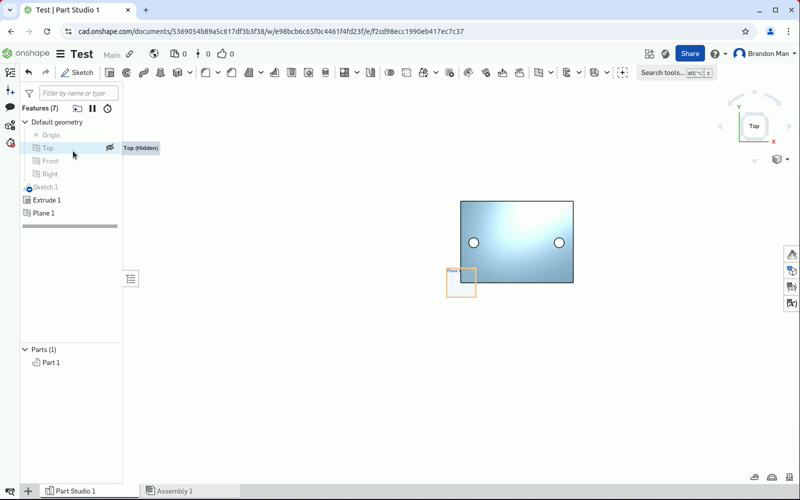
key(shift+s)
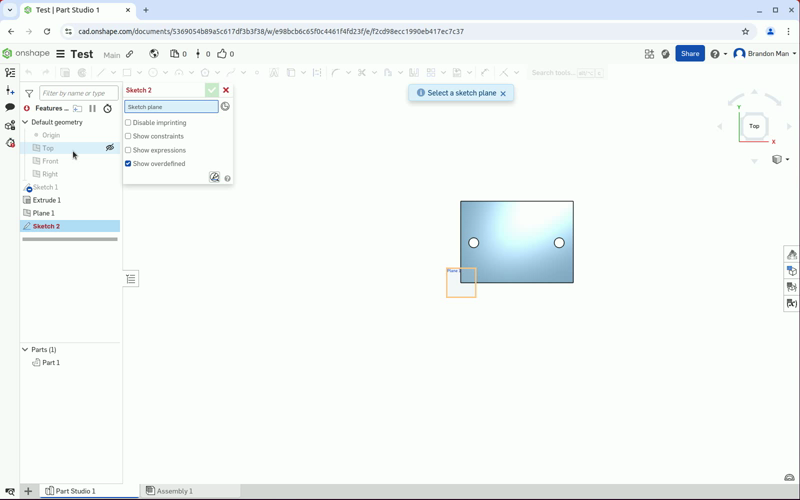
mouse_move(73, 215)
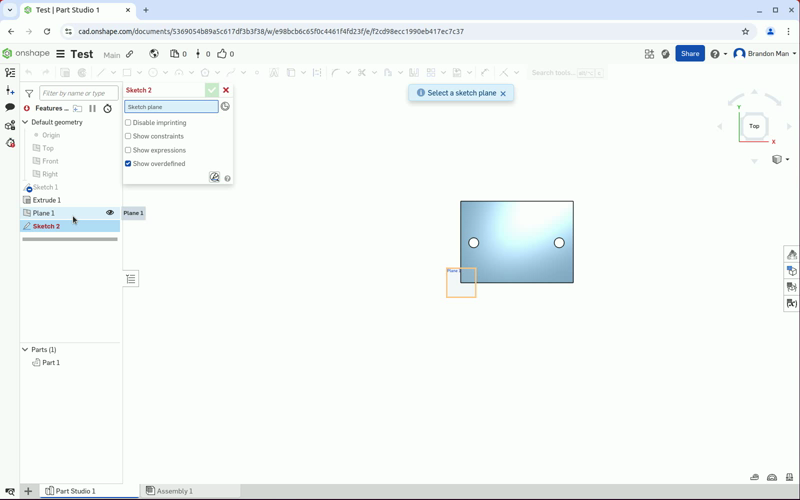
click(73, 215)
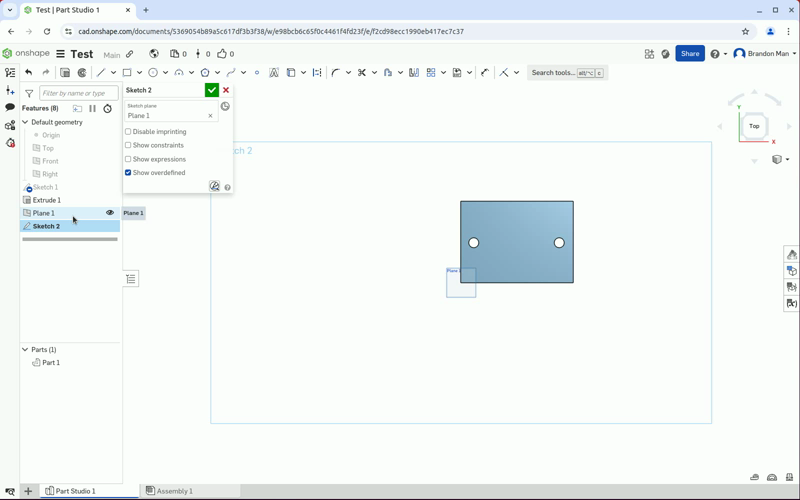
mouse_move(73, 352)
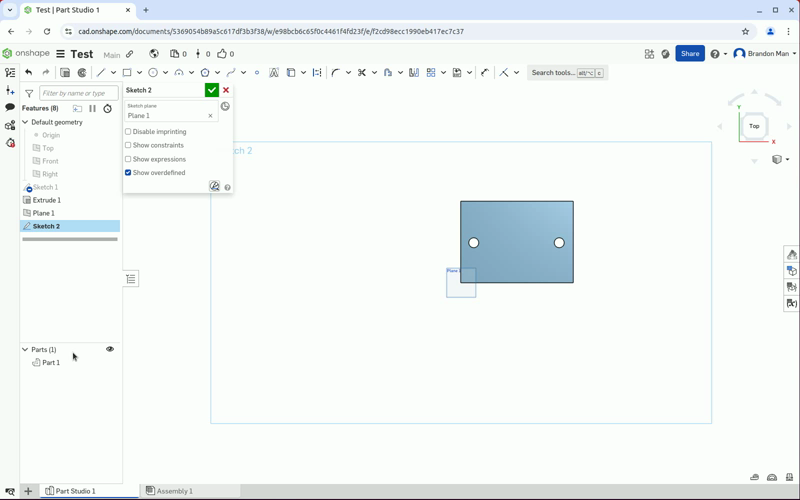
key(y)
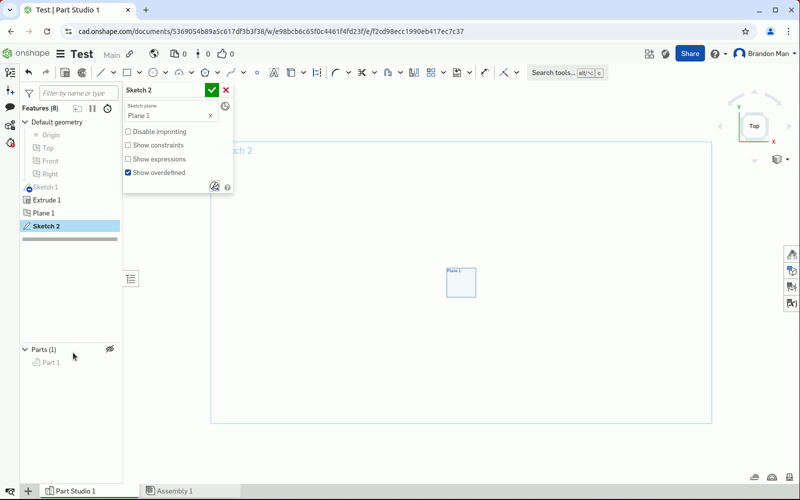
key(l)
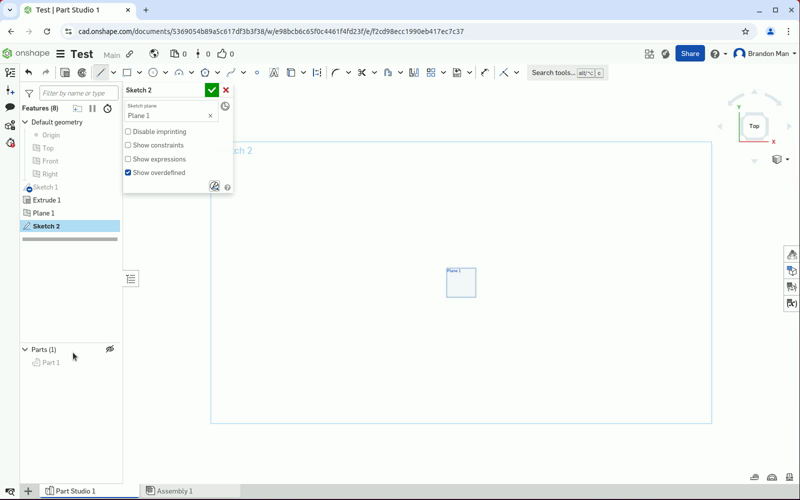
key_down(shift)
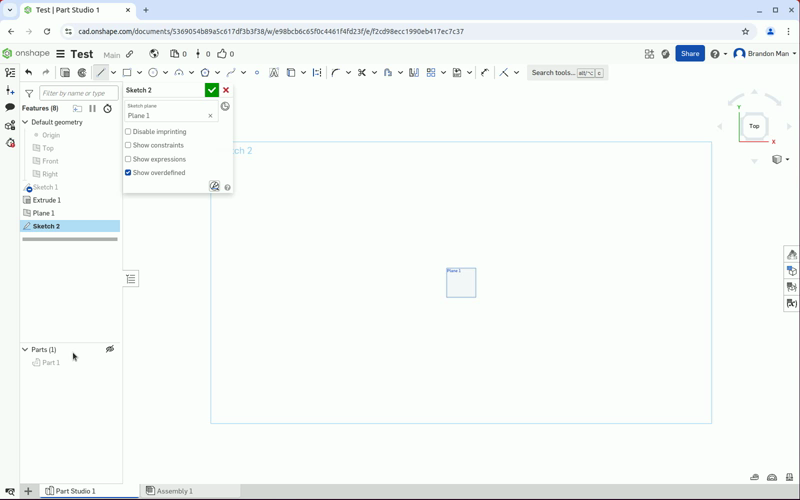
mouse_move(460, 282)
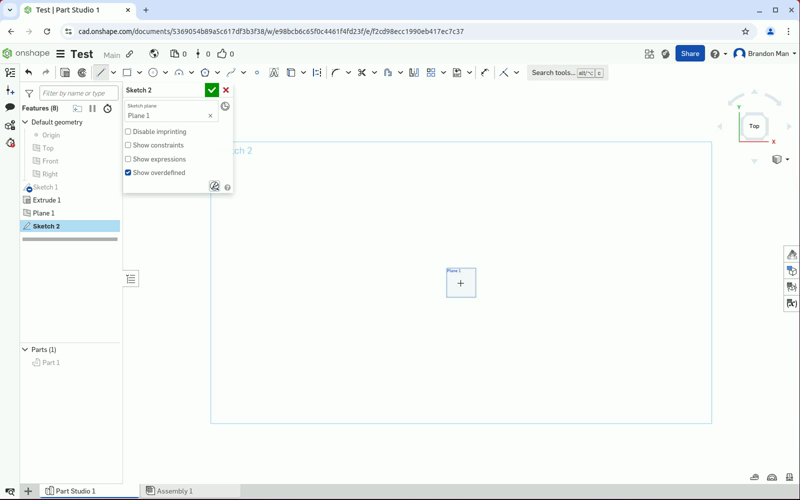
click(460, 282)
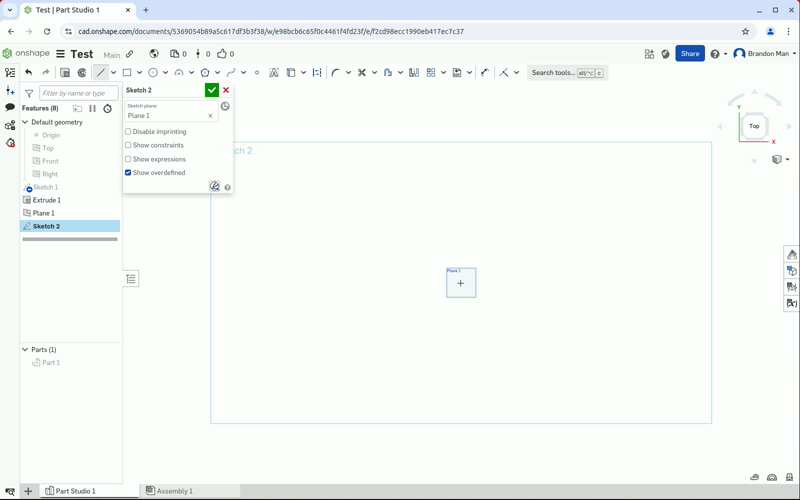
key_up(shift)
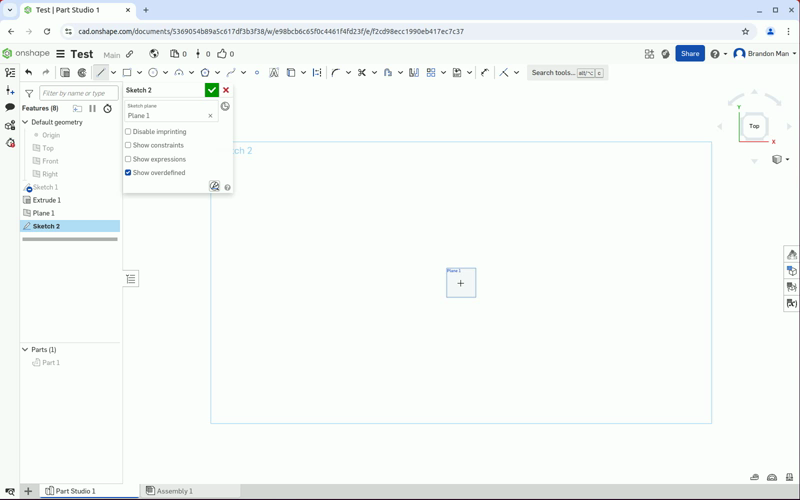
key_down(shift)
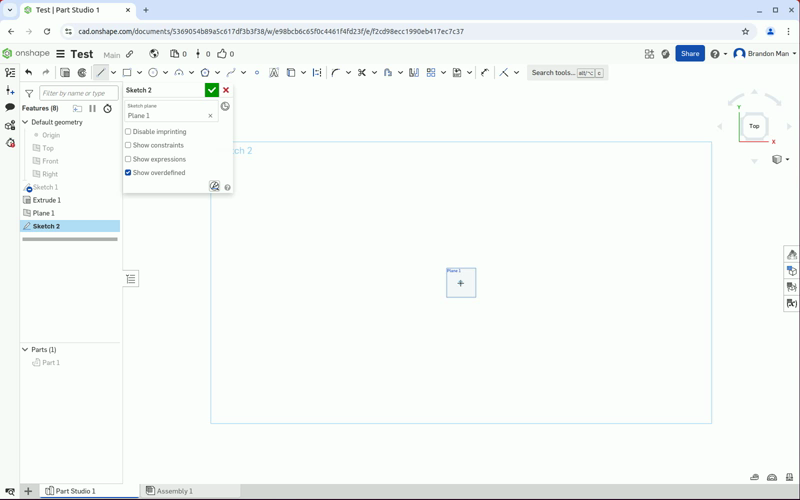
mouse_move(573, 282)
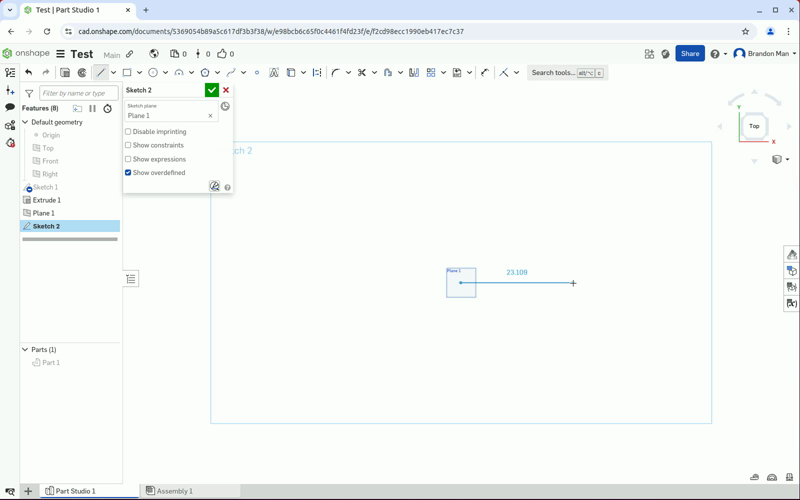
click(573, 282)
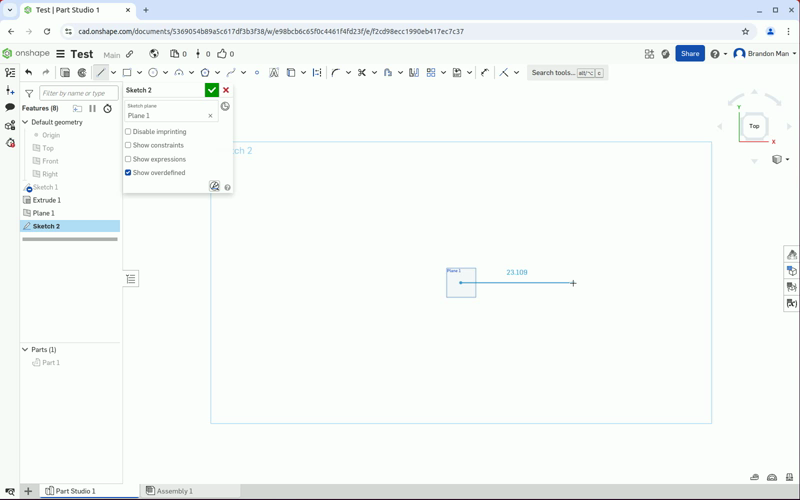
key_up(shift)
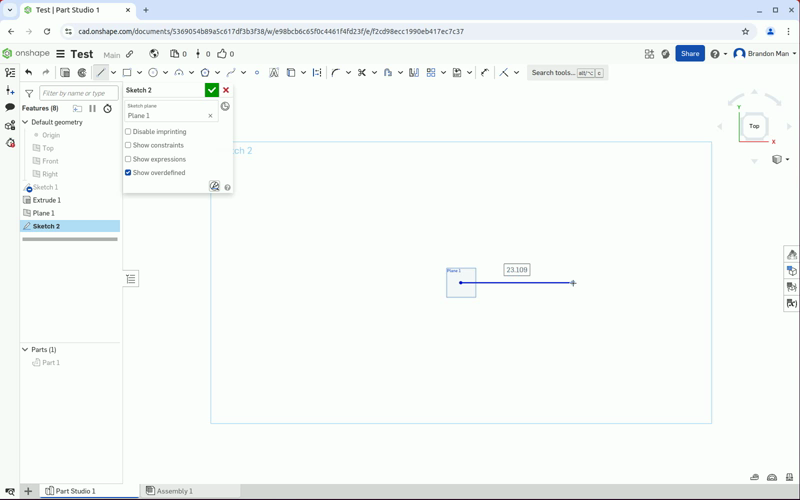
key_down(shift)
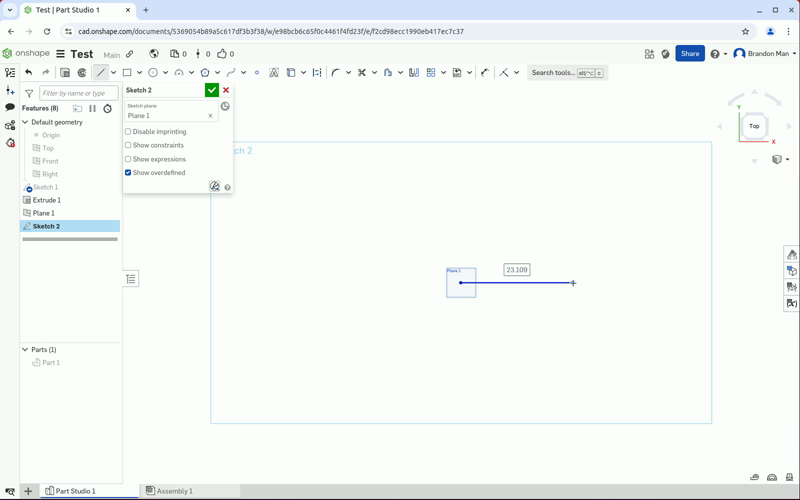
mouse_move(589, 282)
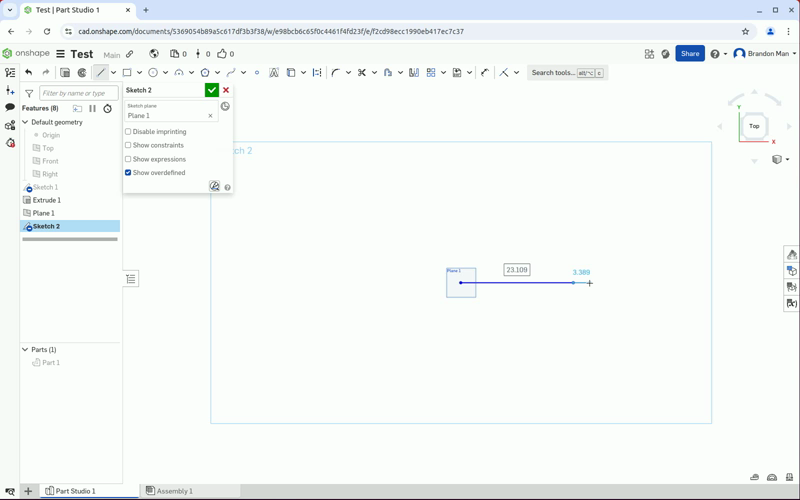
mouse_move(573, 250)
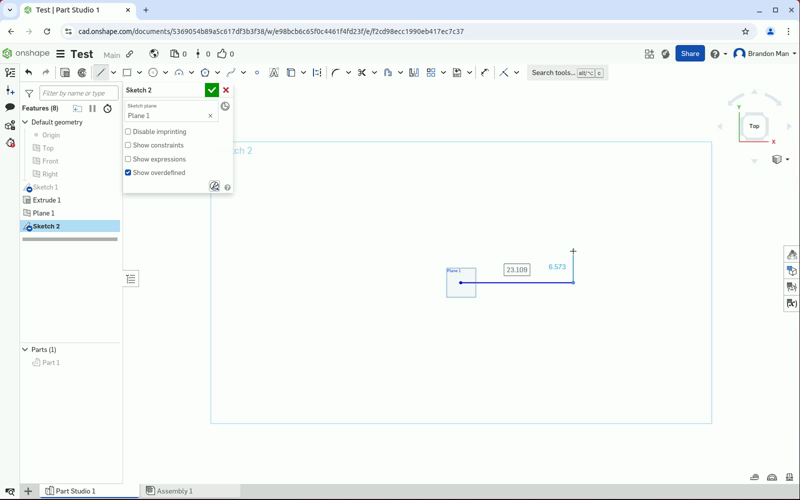
click(573, 250)
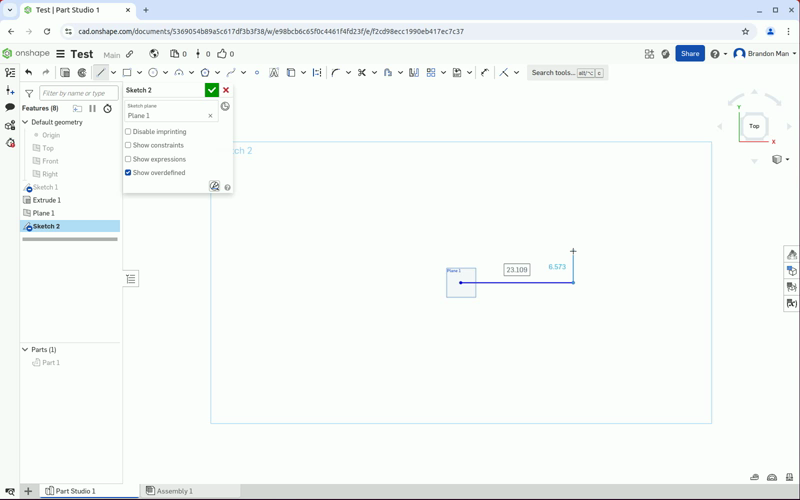
key_up(shift)
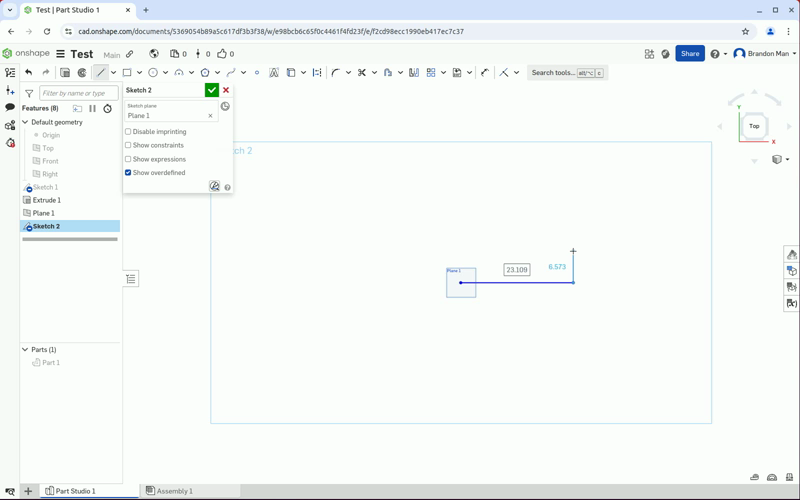
key_down(shift)
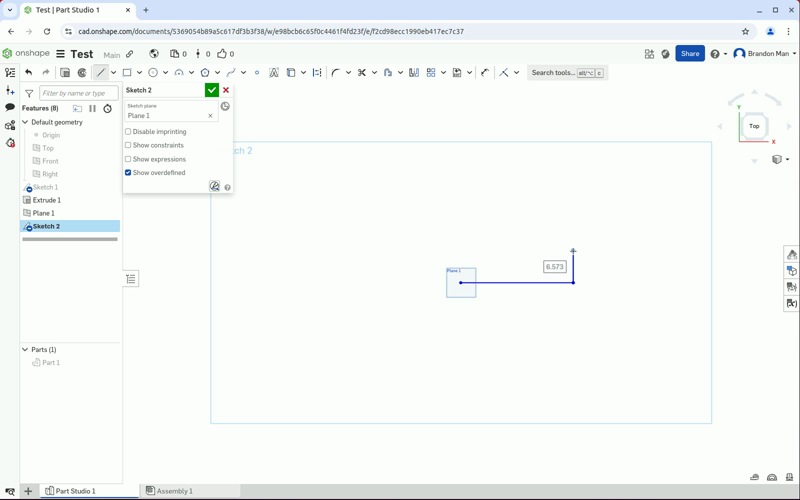
mouse_move(589, 250)
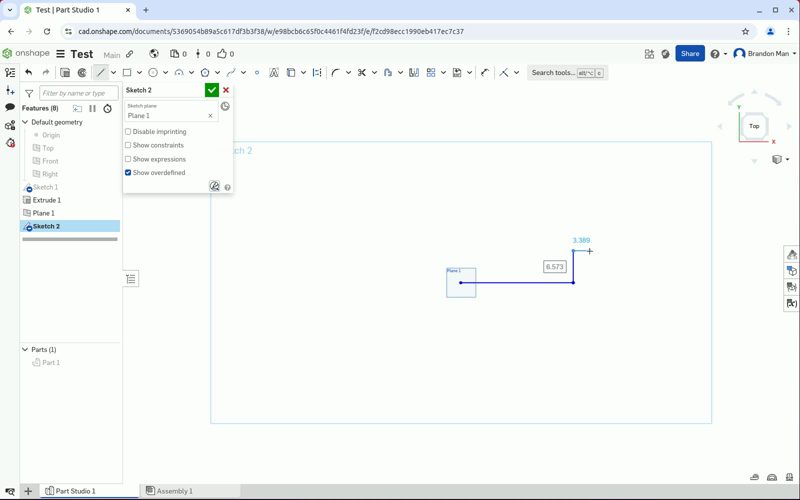
mouse_move(559, 250)
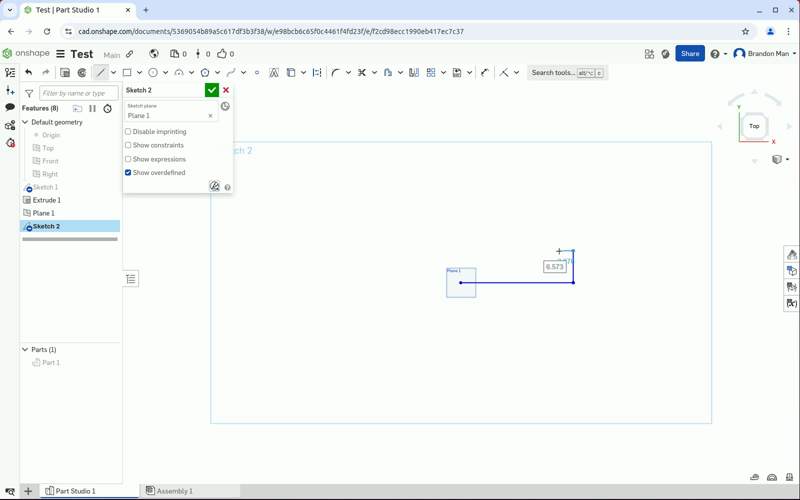
click(559, 250)
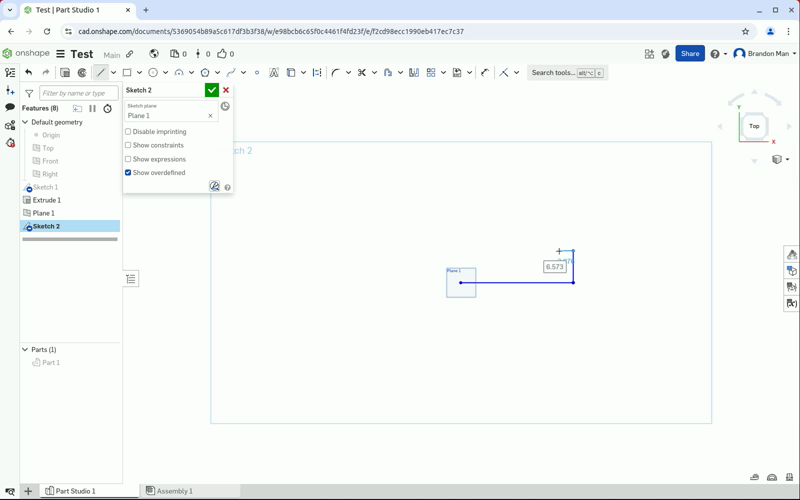
key_up(shift)
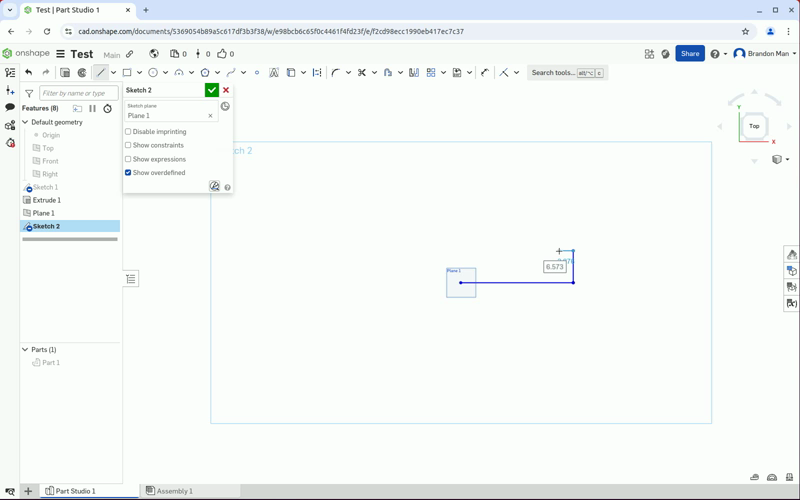
key(esc)
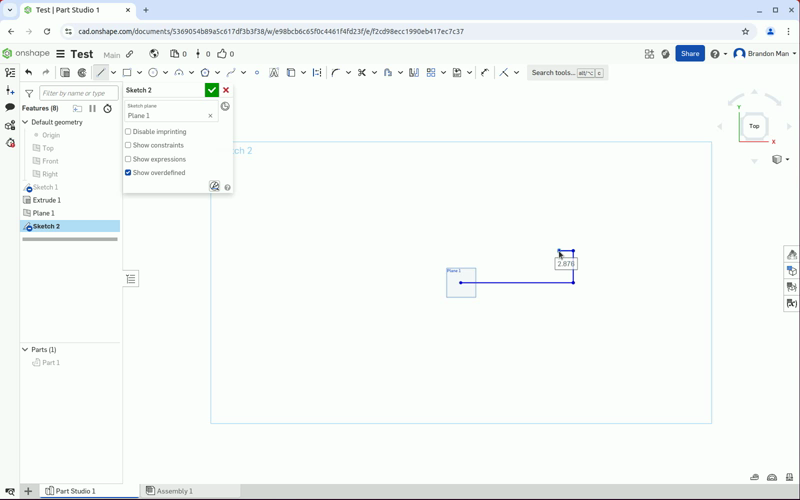
key(a)
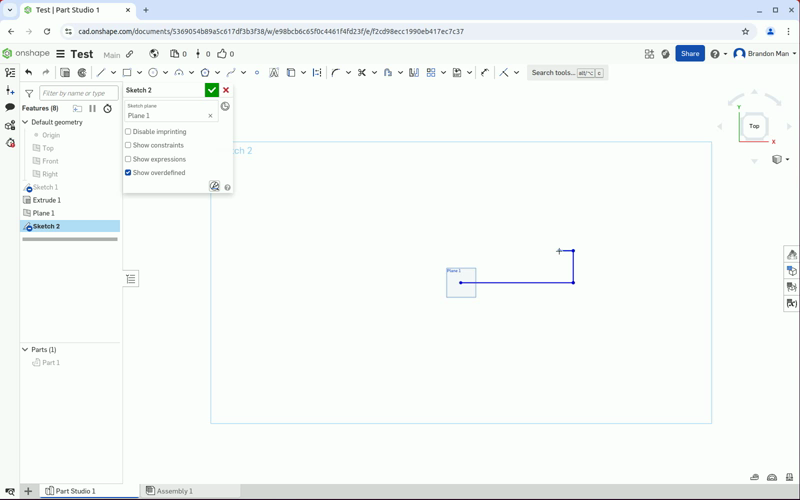
mouse_move(559, 250)
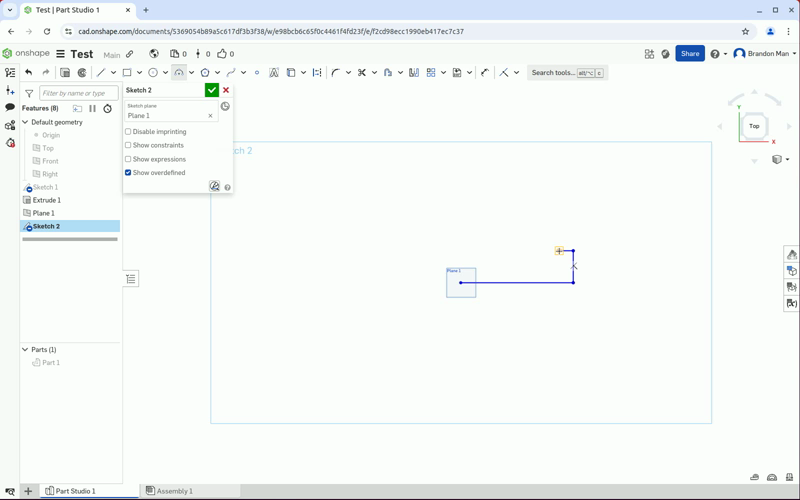
click(559, 250)
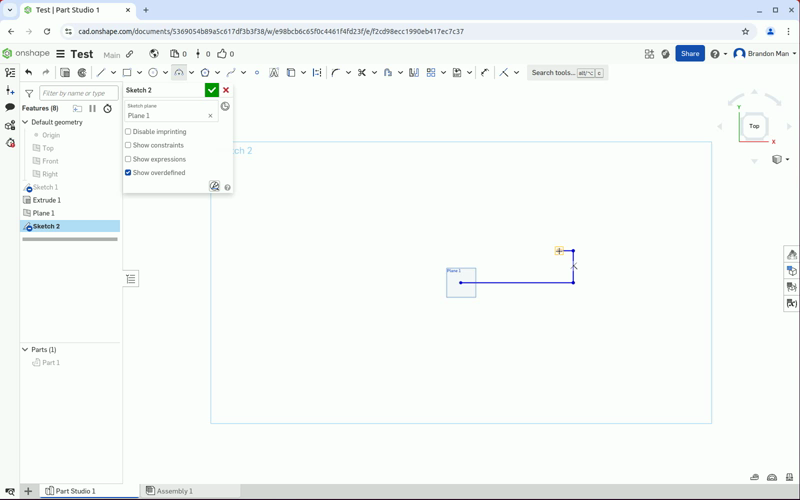
key_down(shift)
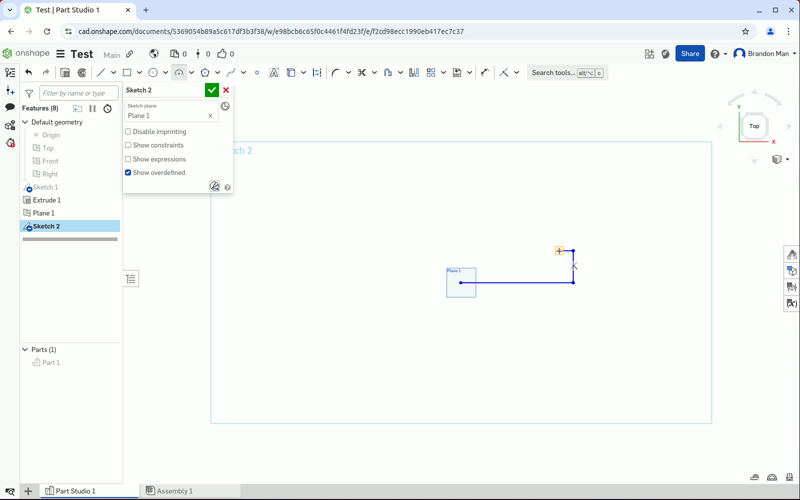
mouse_move(559, 233)
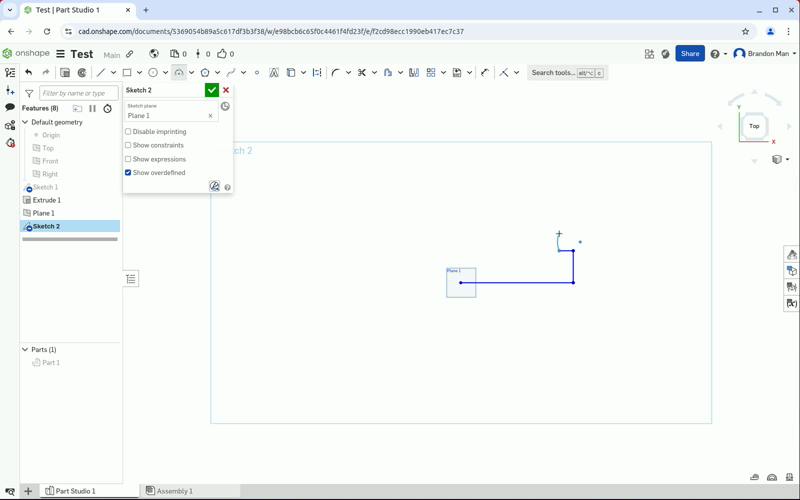
click(559, 233)
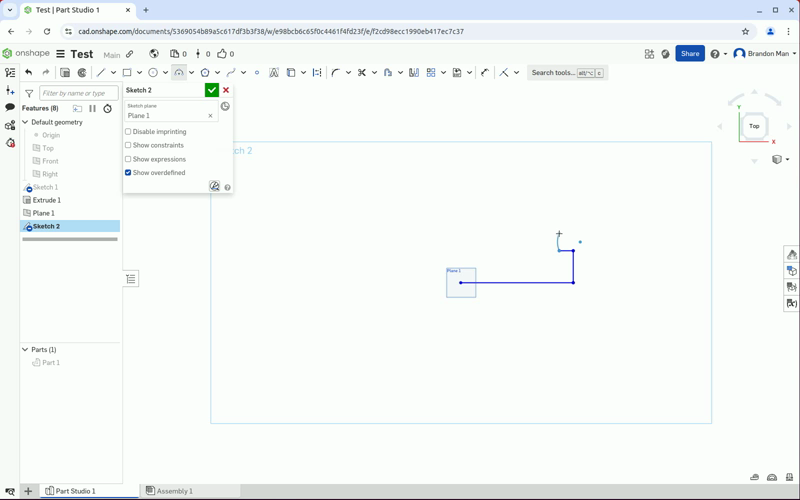
mouse_move(550, 242)
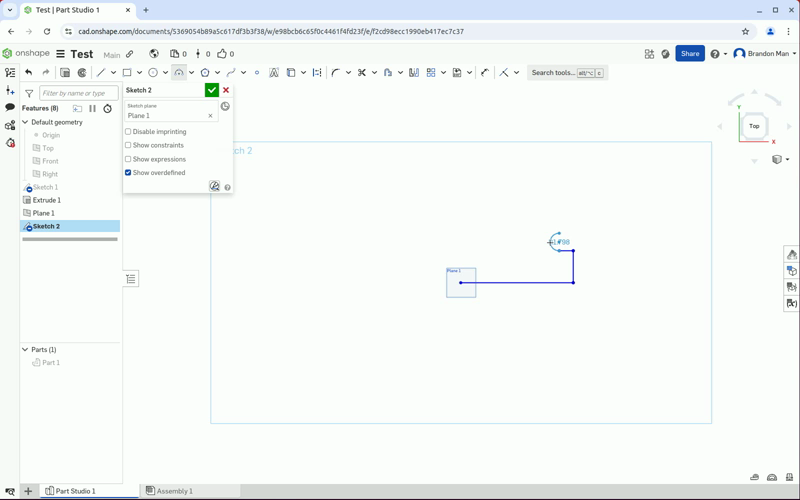
click(550, 242)
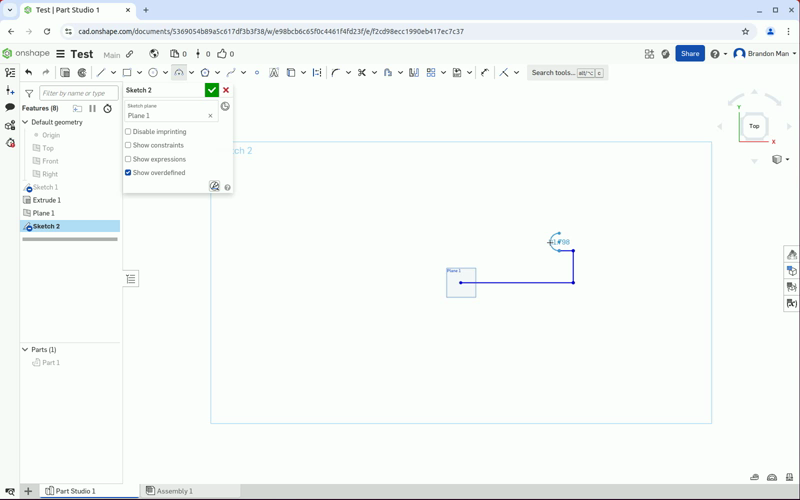
key_up(shift)
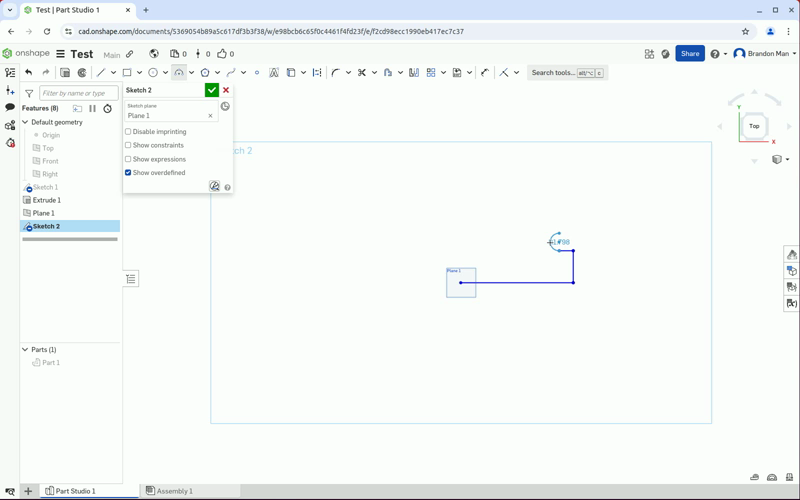
key(esc)
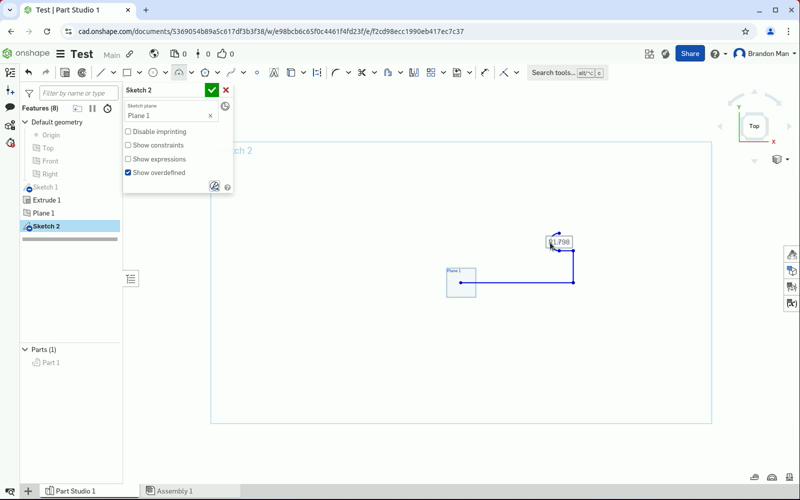
key(l)
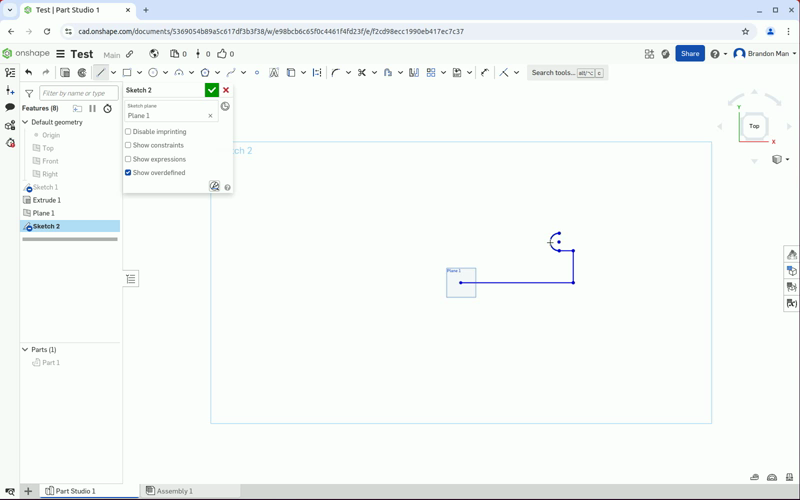
mouse_move(559, 233)
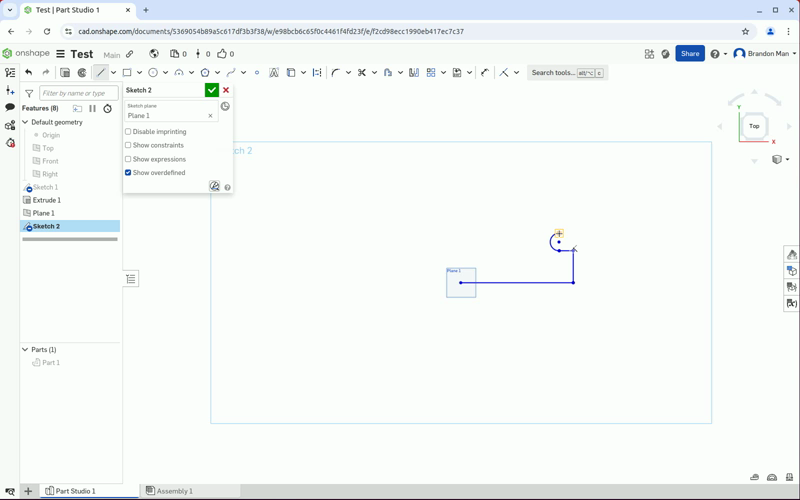
click(559, 233)
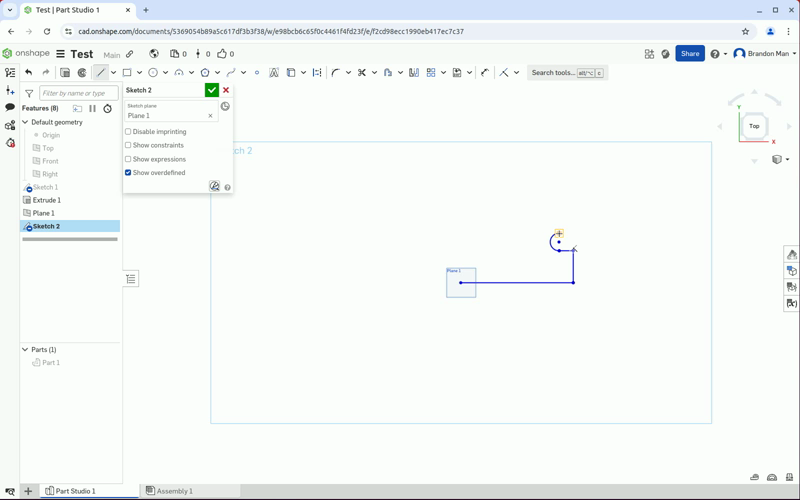
key_down(shift)
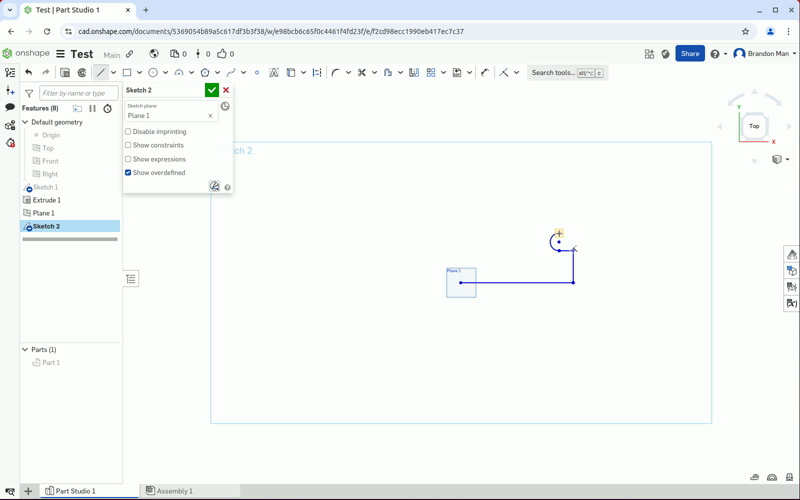
mouse_move(589, 233)
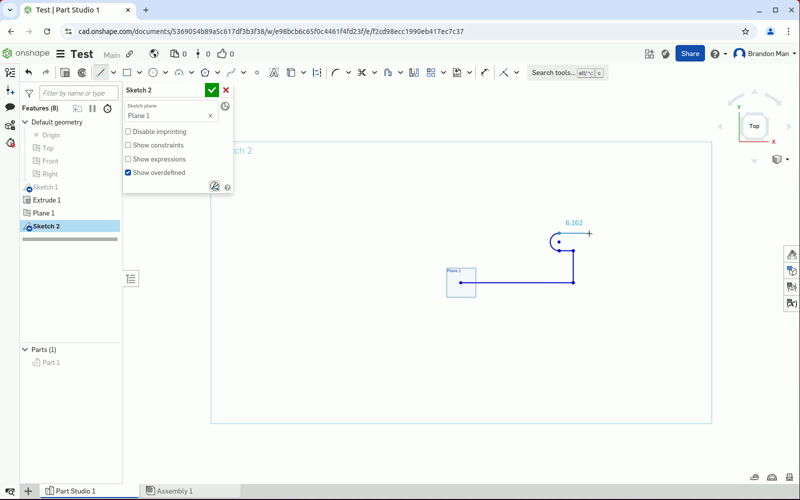
mouse_move(573, 233)
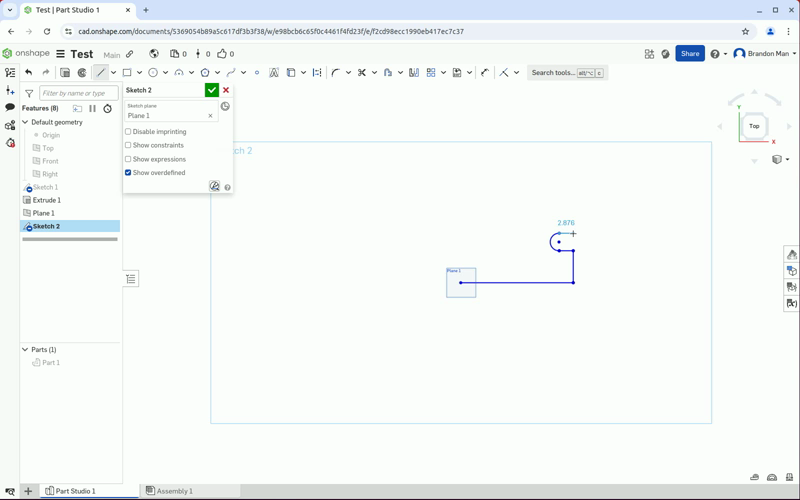
click(573, 233)
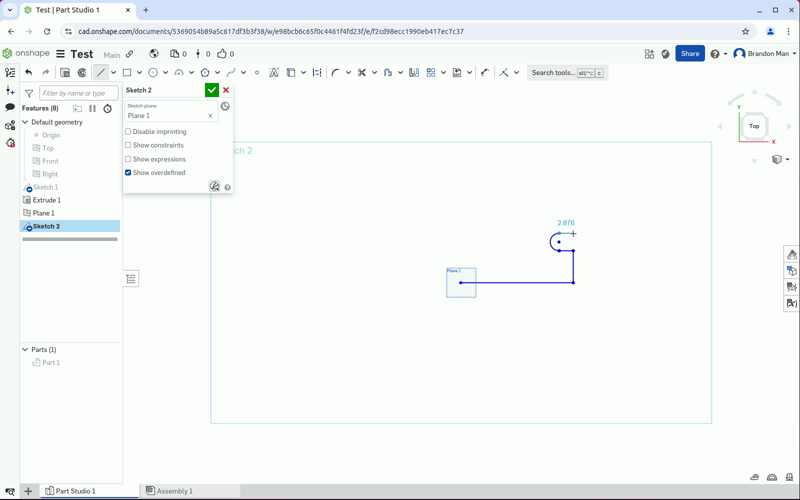
key_up(shift)
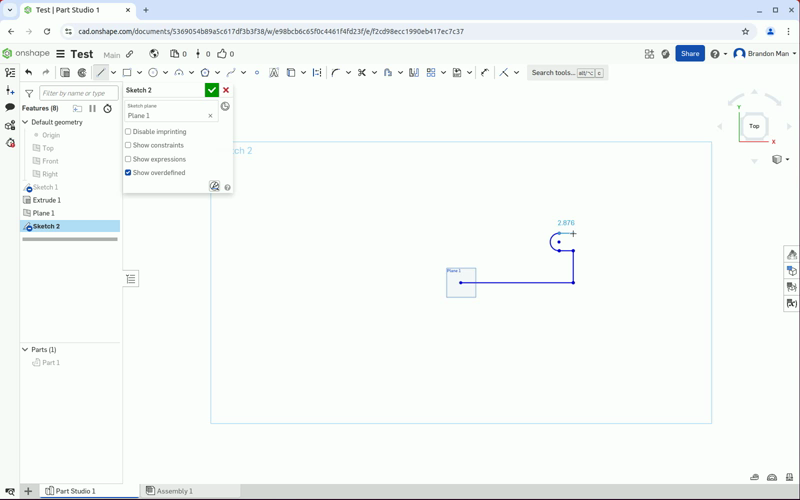
key_down(shift)
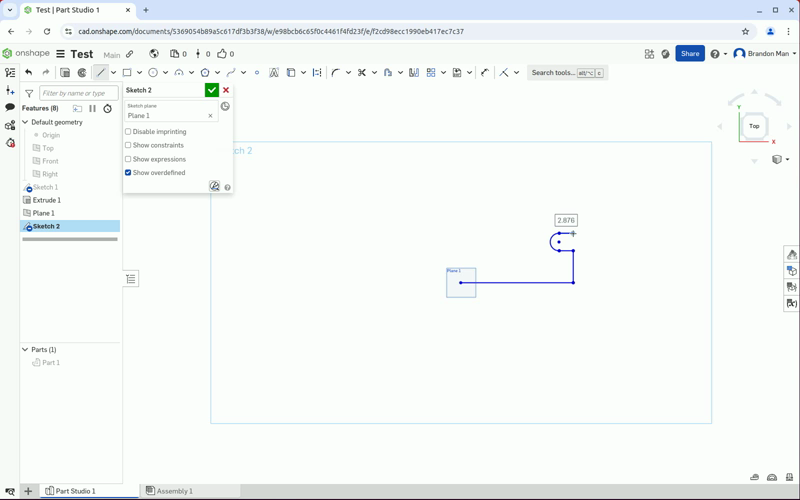
mouse_move(589, 233)
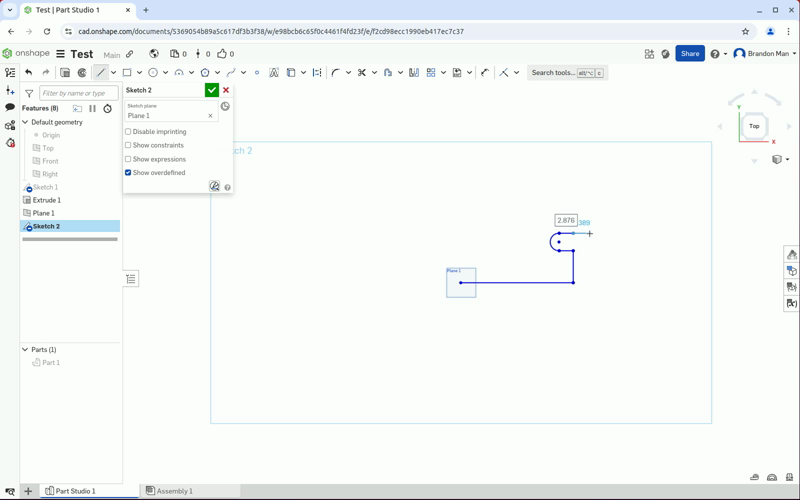
mouse_move(573, 201)
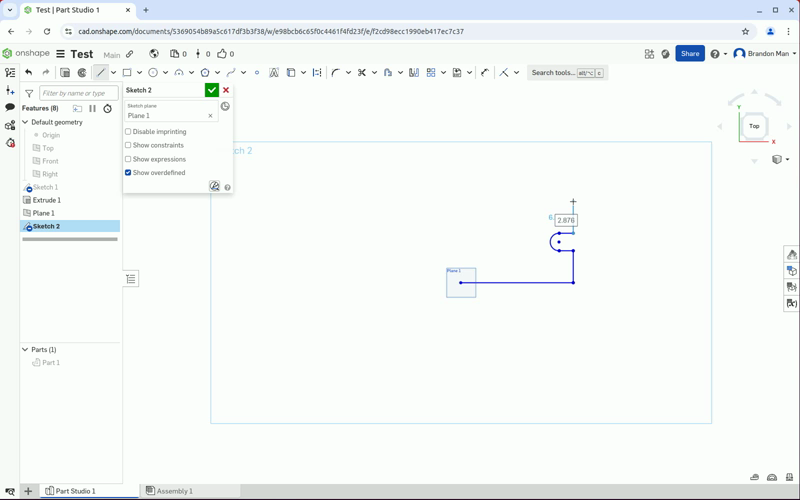
click(573, 201)
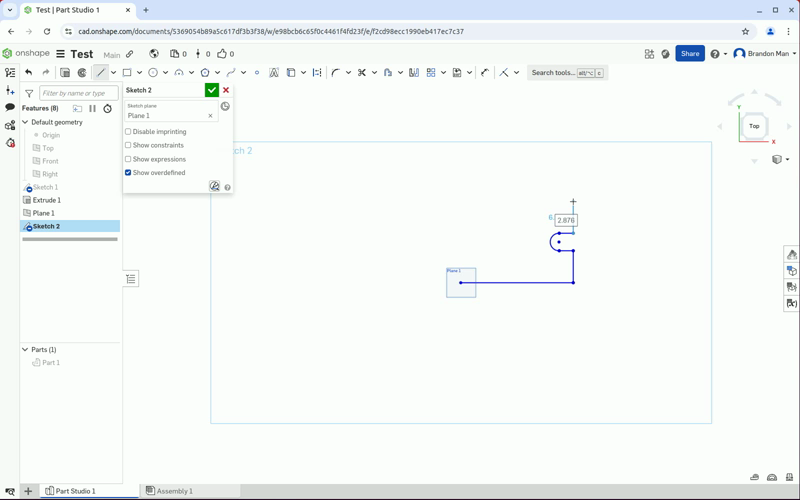
key_up(shift)
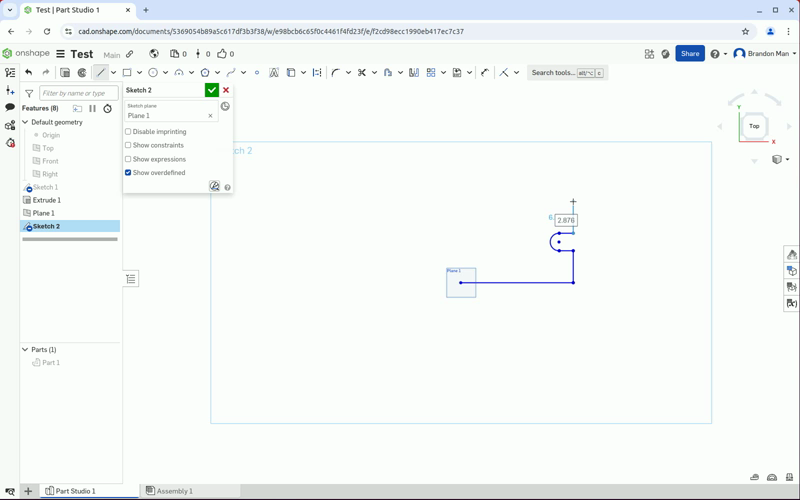
key_down(shift)
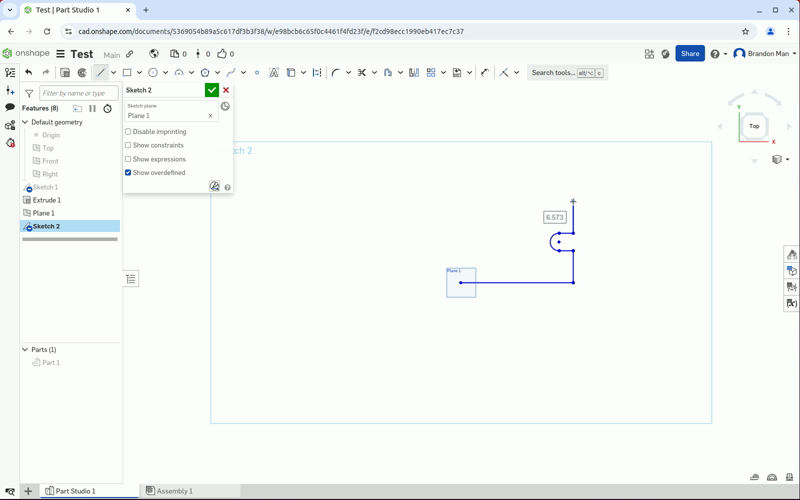
mouse_move(460, 201)
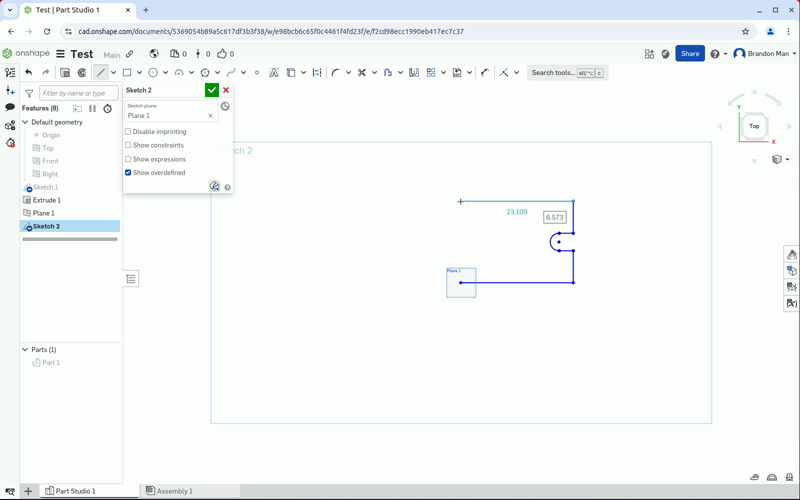
click(460, 201)
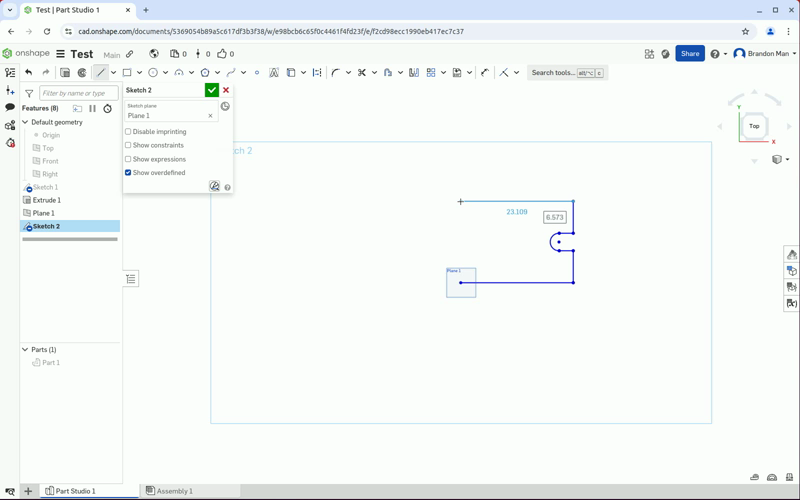
key_up(shift)
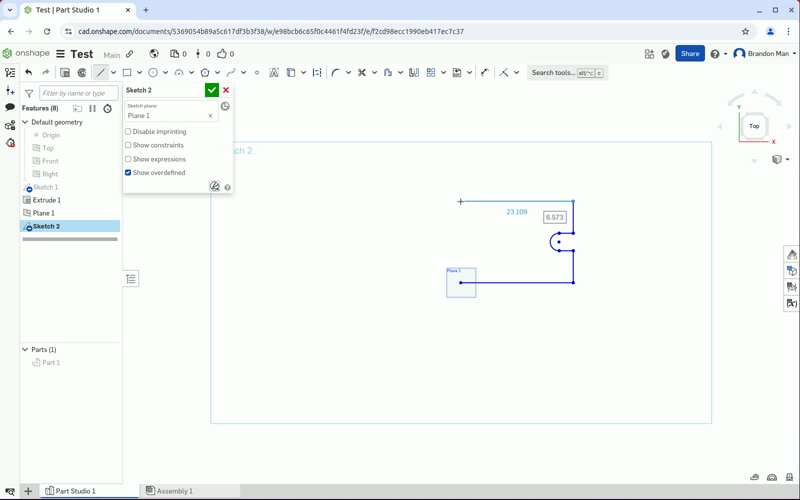
key_down(shift)
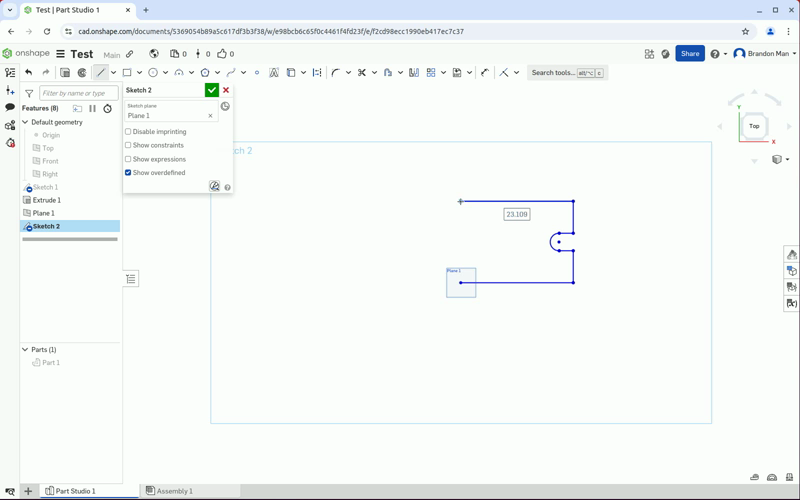
mouse_move(490, 201)
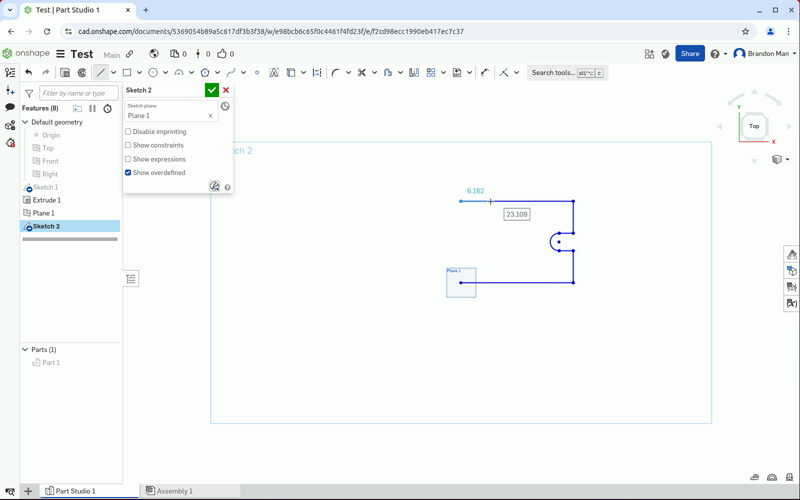
mouse_move(460, 233)
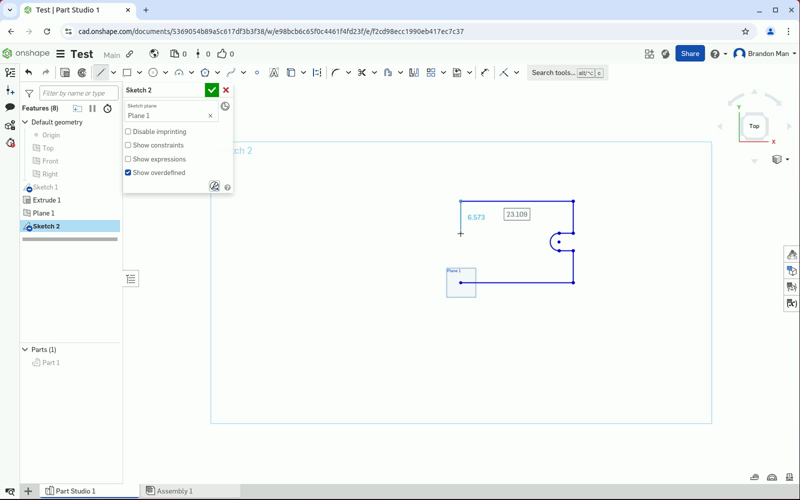
click(460, 233)
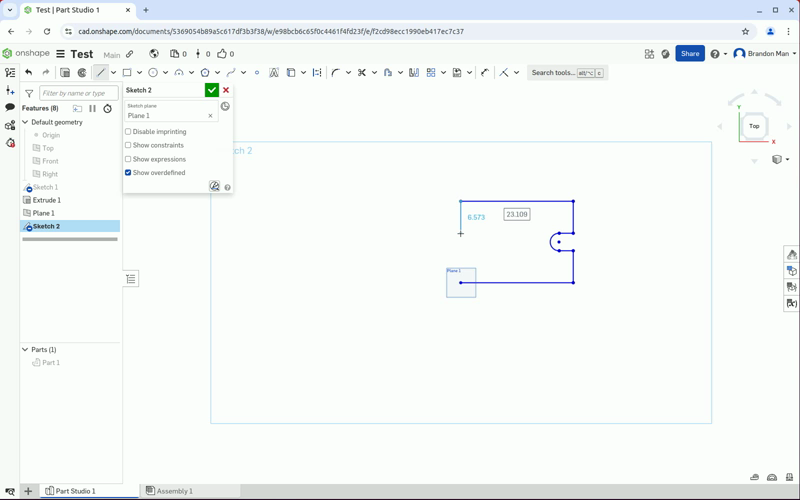
key_up(shift)
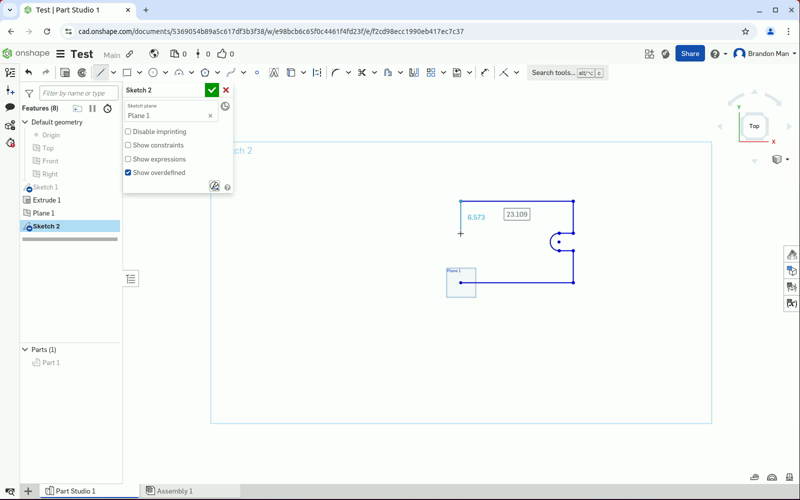
key_down(shift)
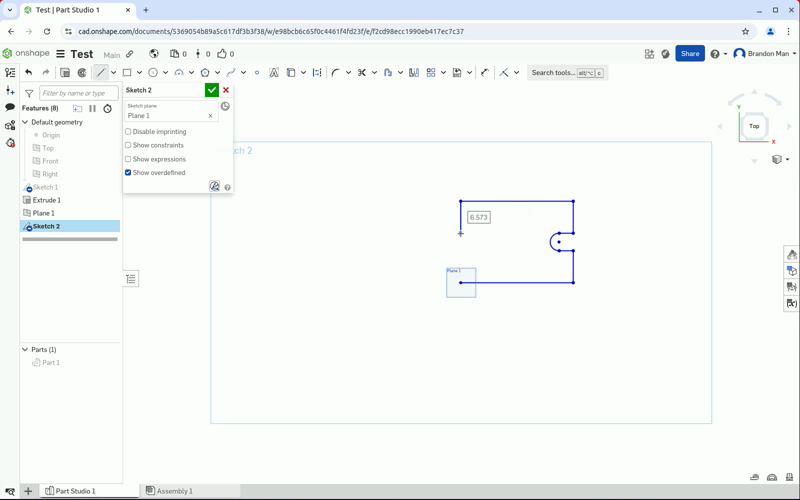
mouse_move(490, 233)
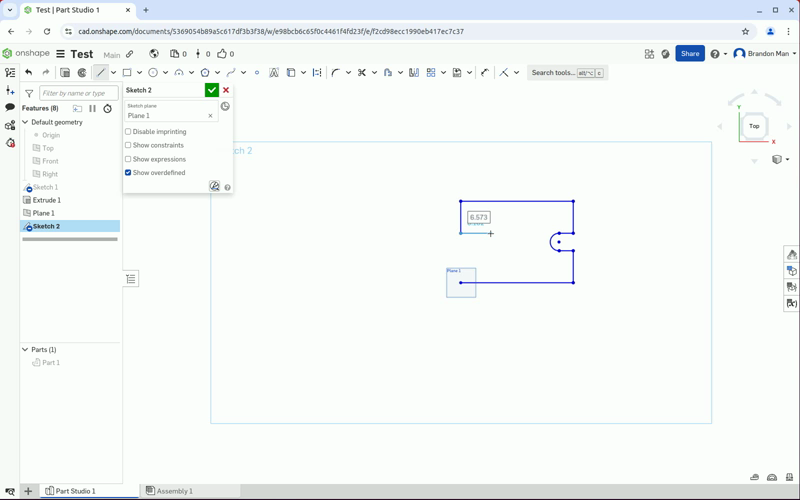
mouse_move(473, 233)
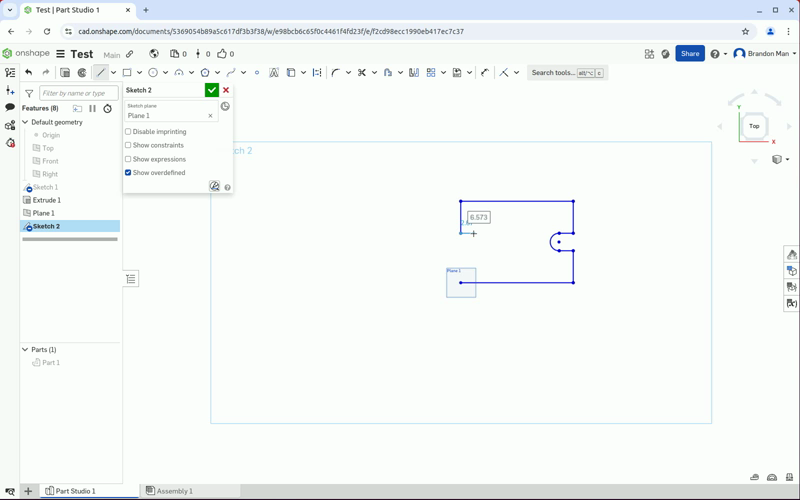
click(473, 233)
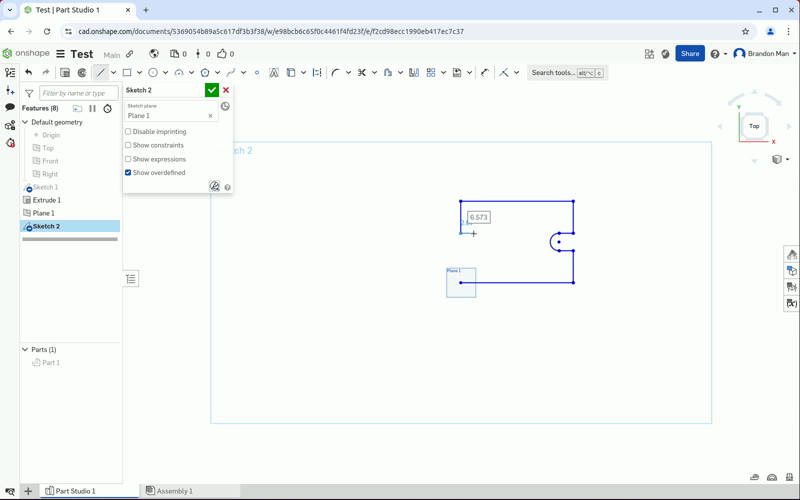
key_up(shift)
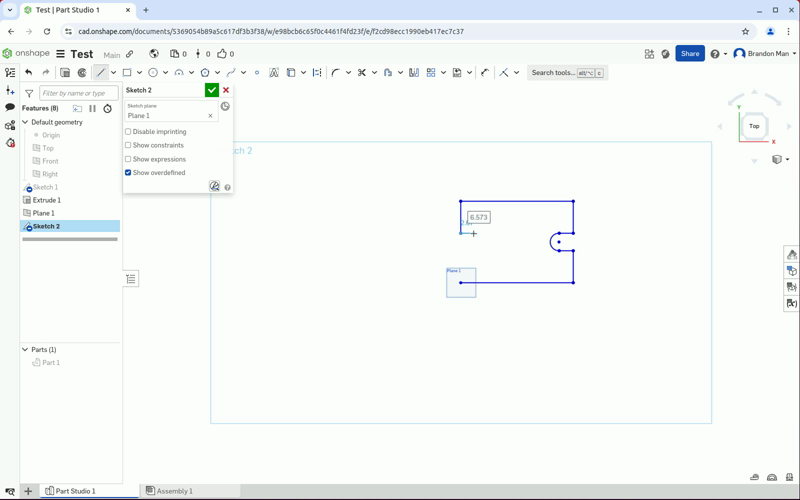
key(esc)
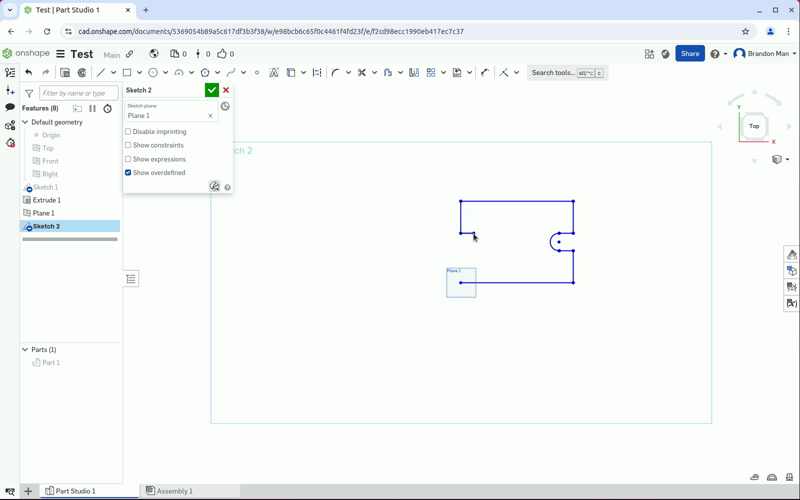
key(a)
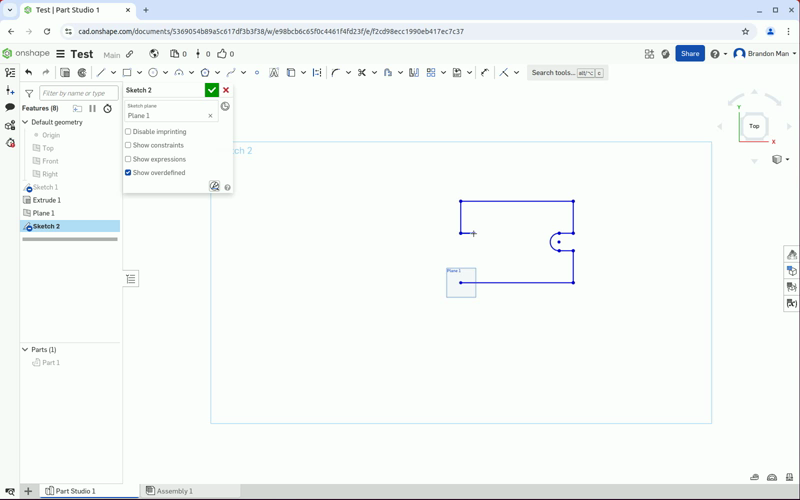
mouse_move(473, 233)
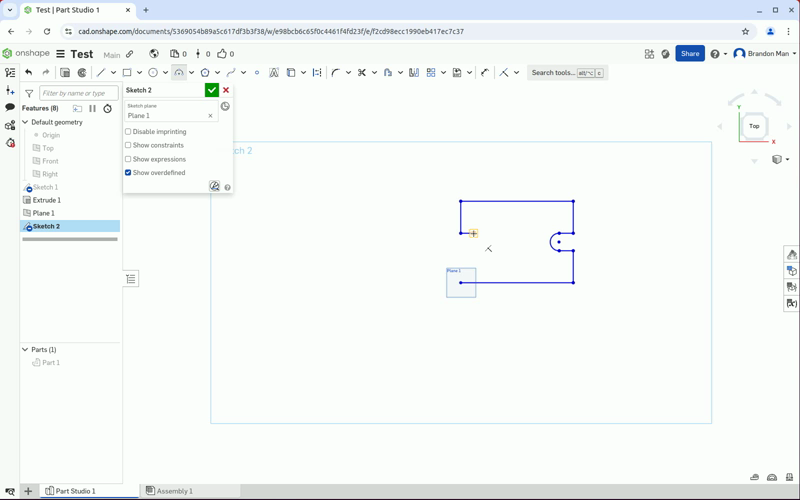
click(473, 233)
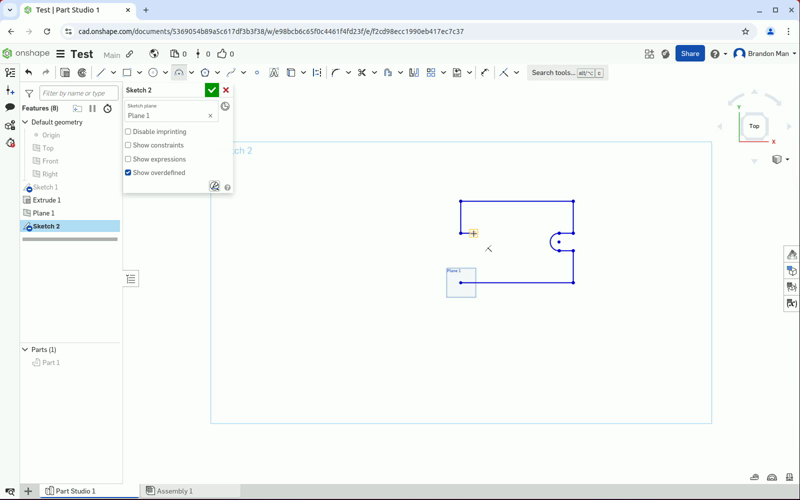
key_down(shift)
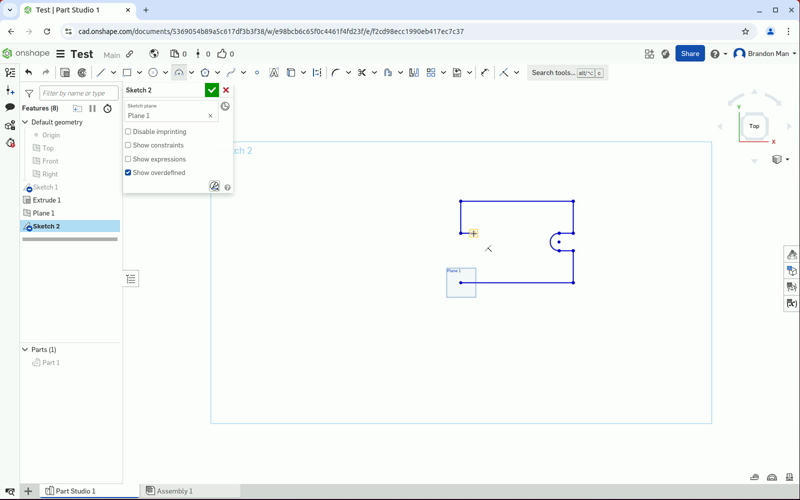
mouse_move(473, 250)
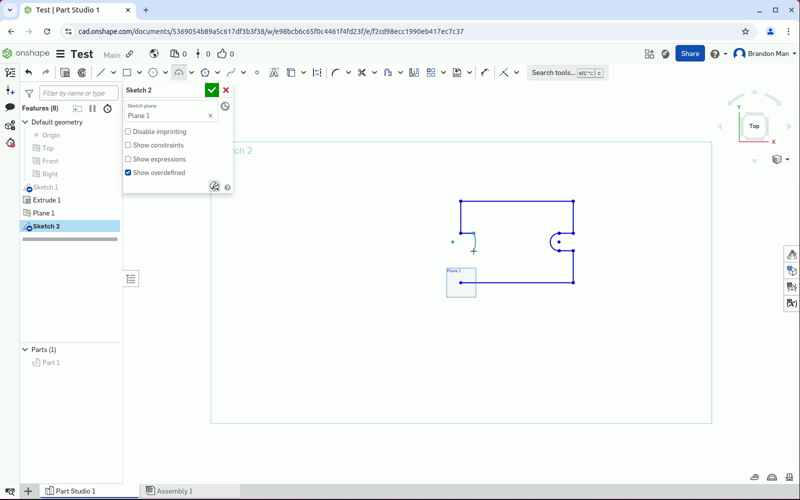
click(473, 250)
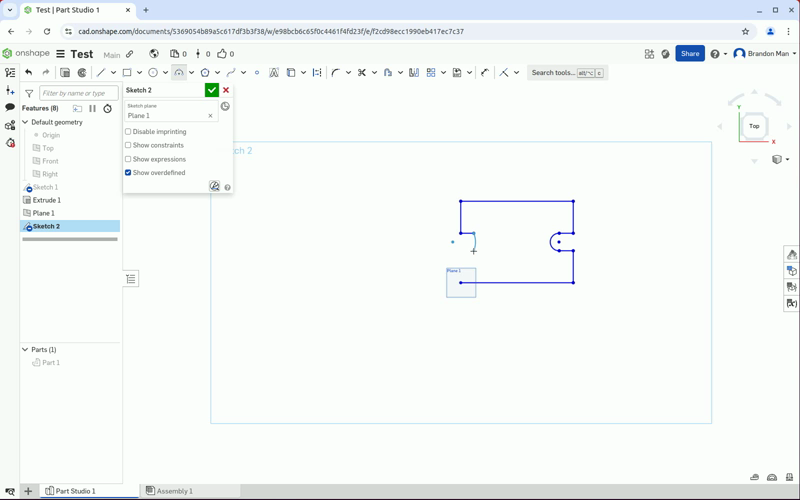
mouse_move(482, 242)
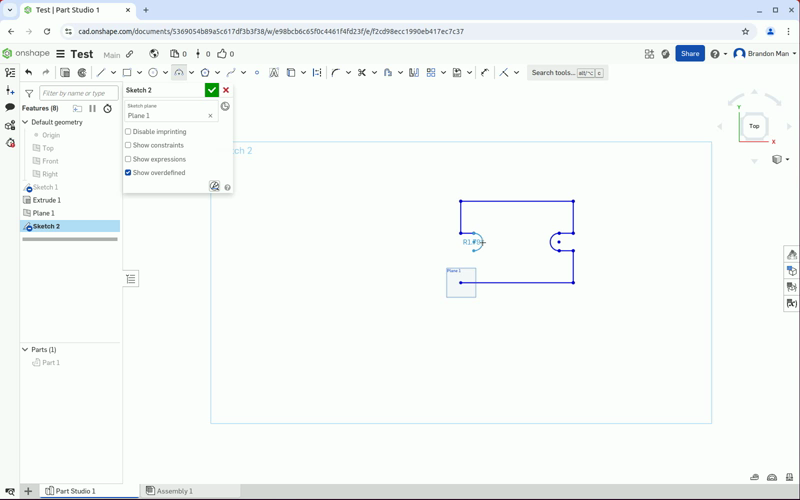
click(482, 242)
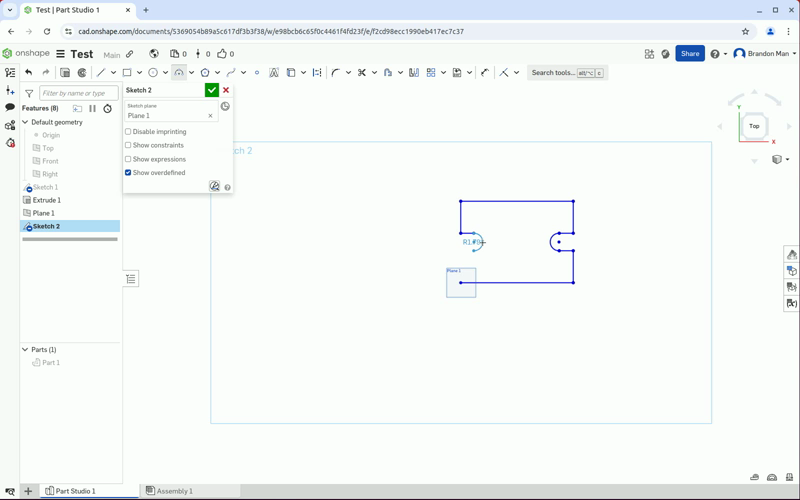
key_up(shift)
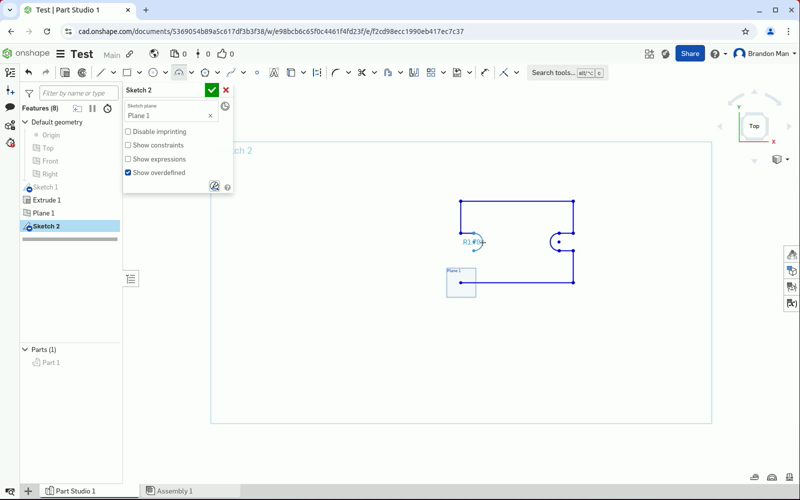
key(esc)
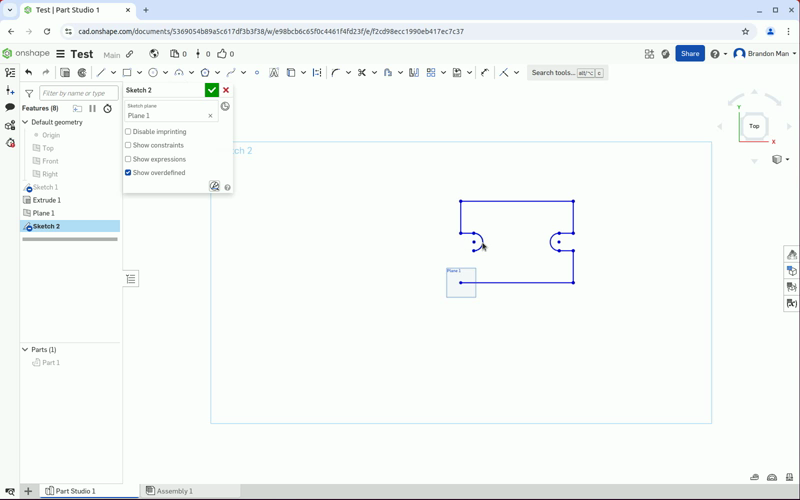
key(l)
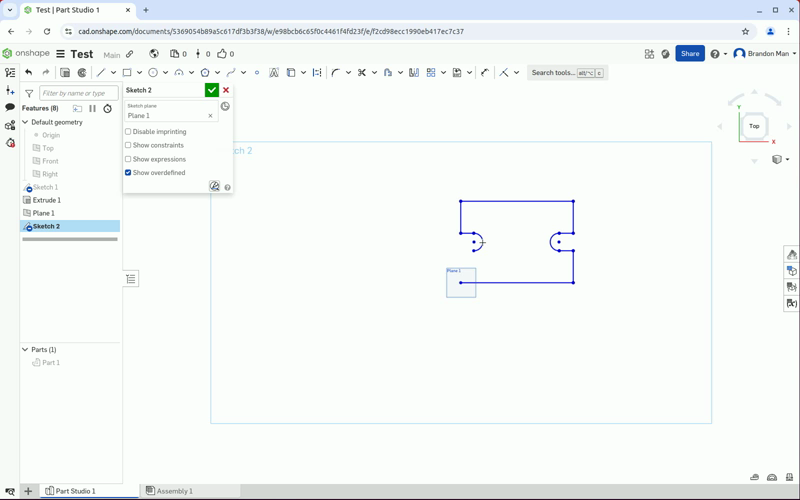
mouse_move(473, 250)
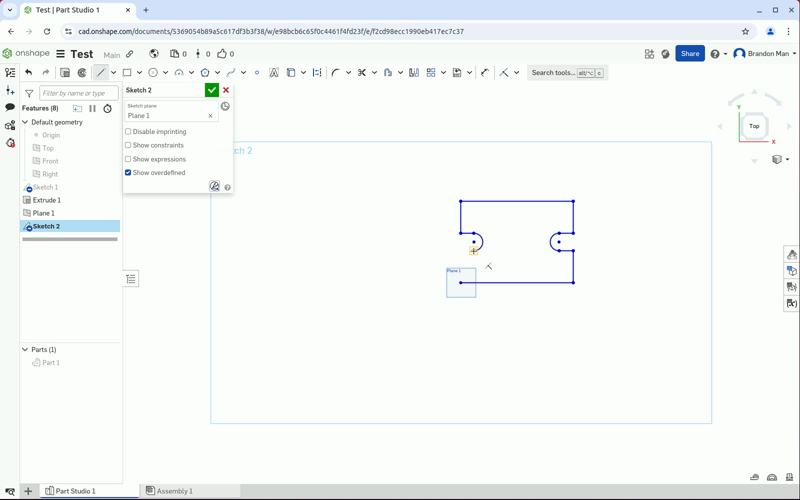
click(473, 250)
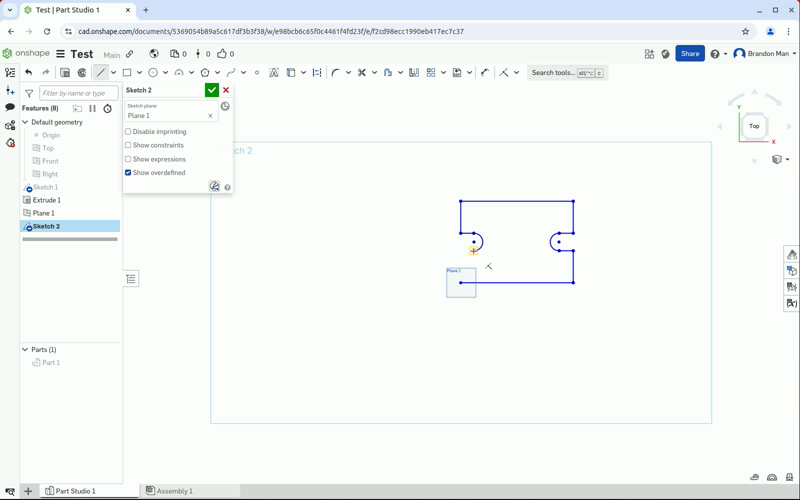
key_down(shift)
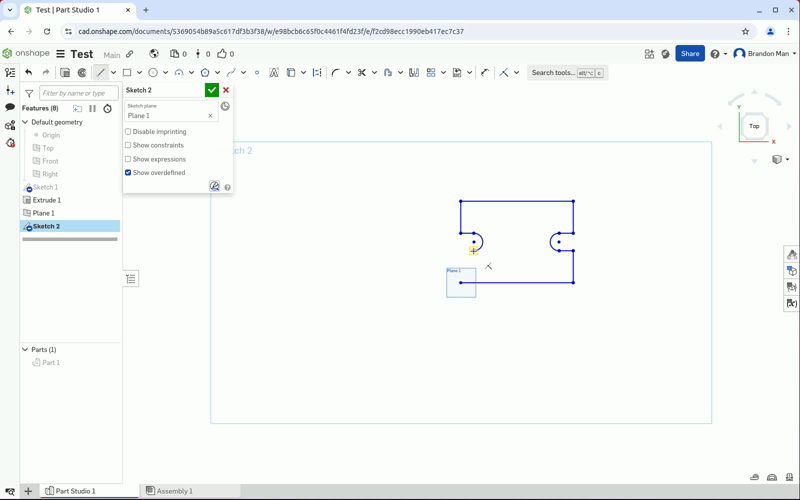
mouse_move(503, 250)
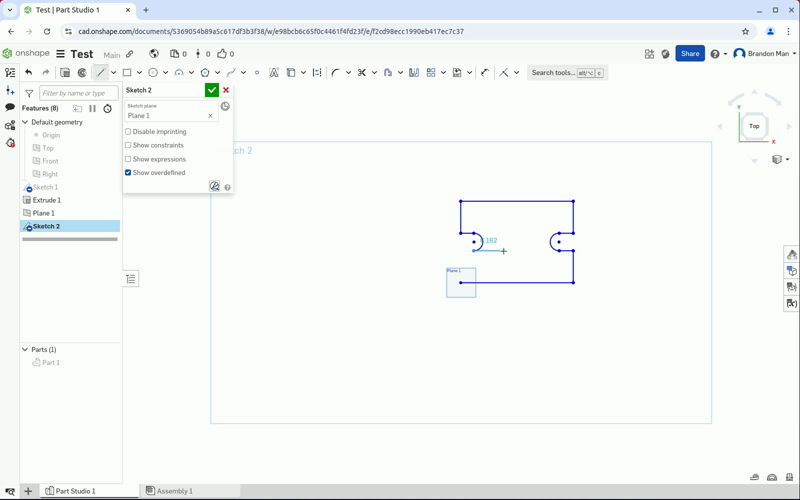
mouse_move(460, 250)
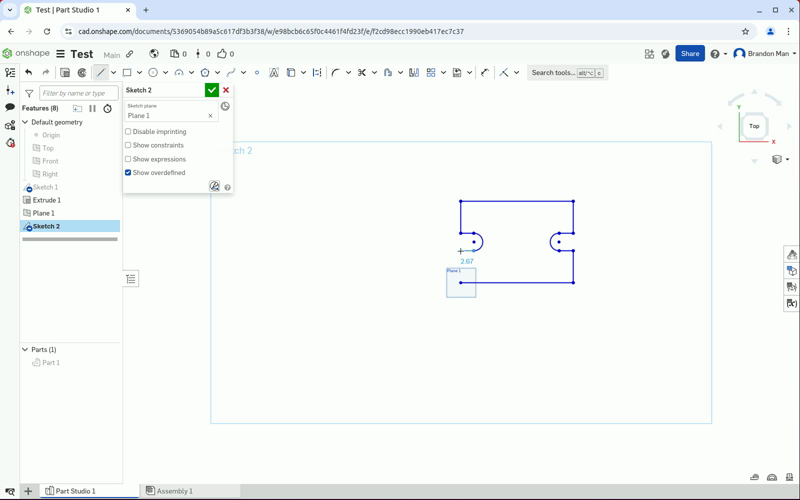
click(460, 250)
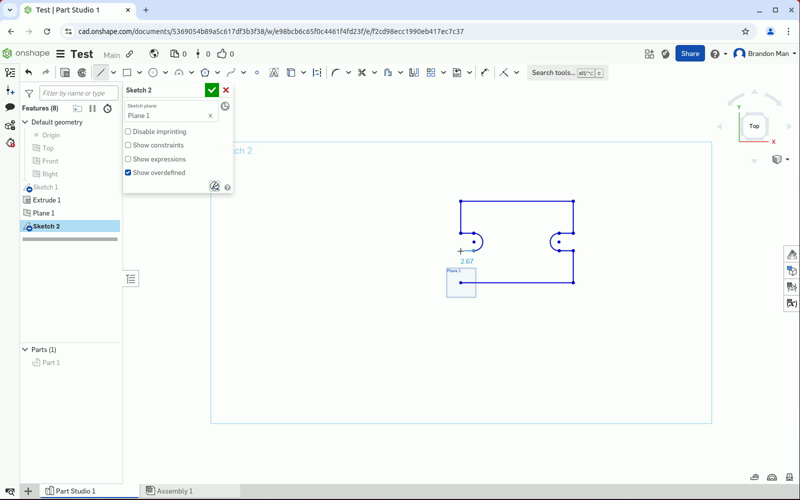
key_up(shift)
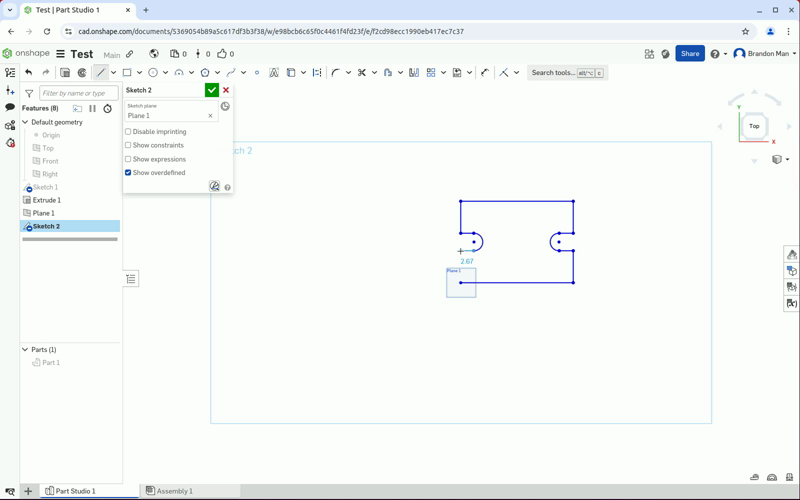
mouse_move(490, 250)
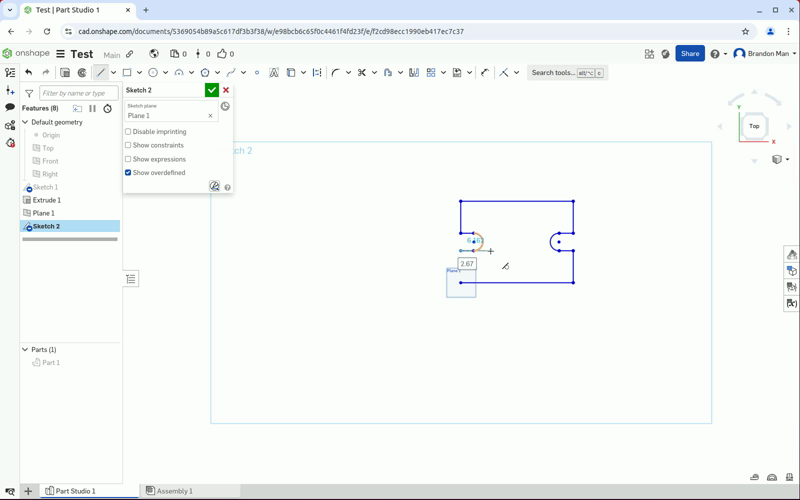
key_down(shift)
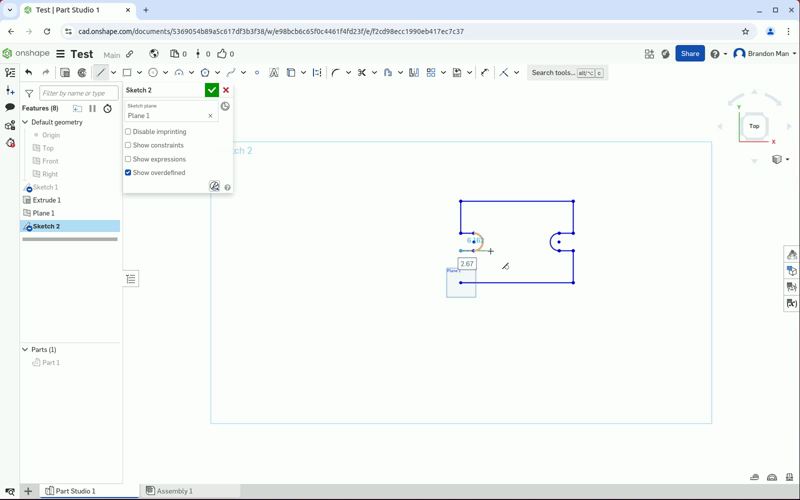
mouse_move(460, 282)
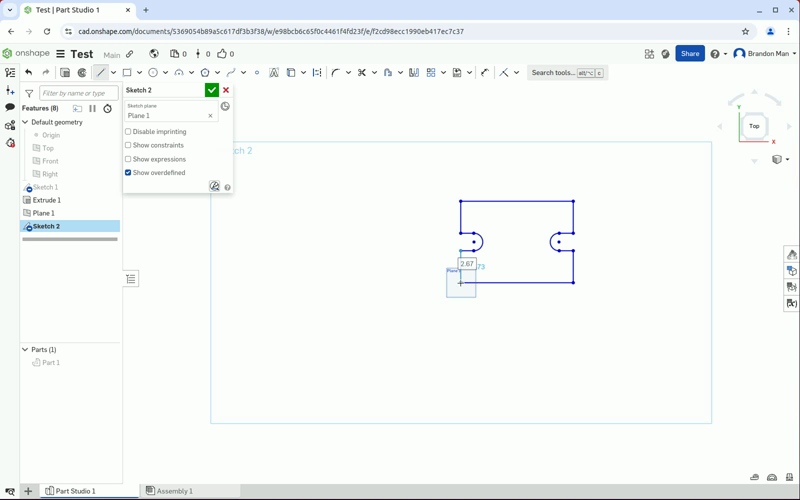
key_up(shift)
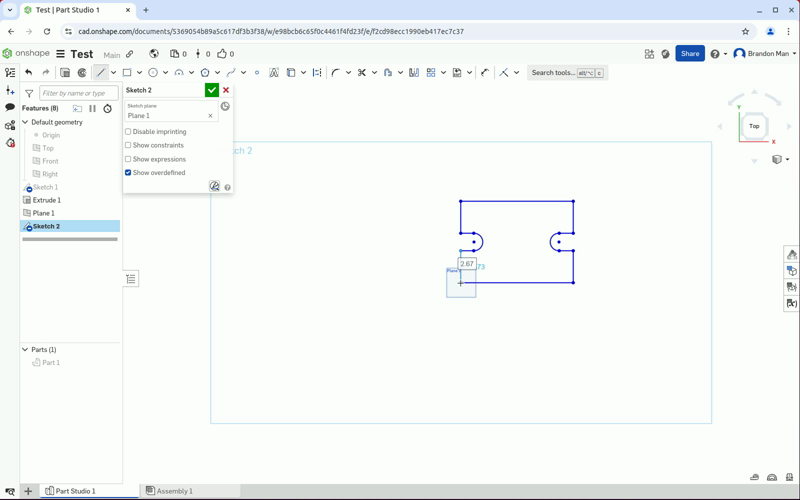
click(460, 282)
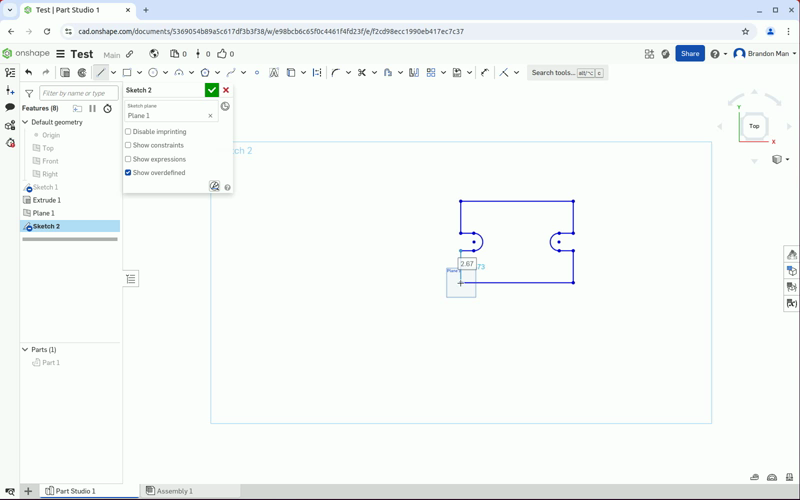
key(esc)
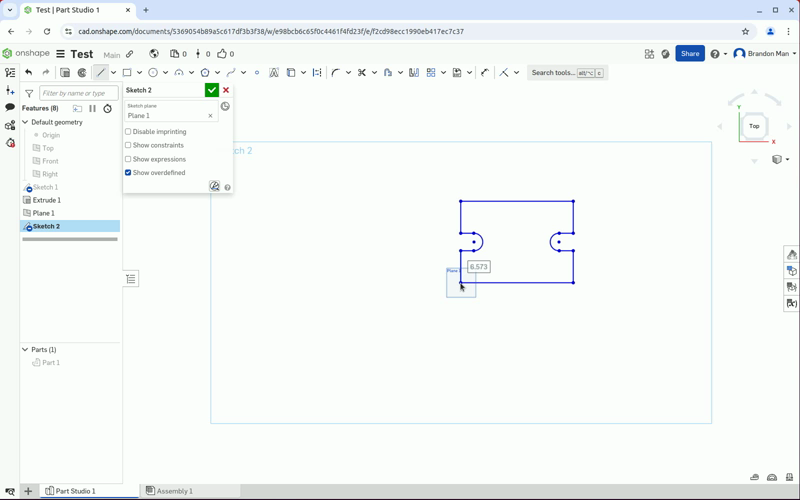
mouse_move(540, 272)
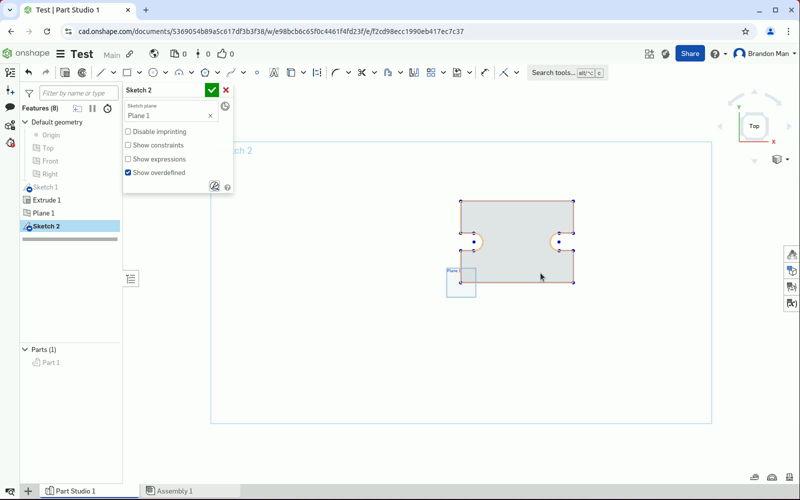
scroll(6)
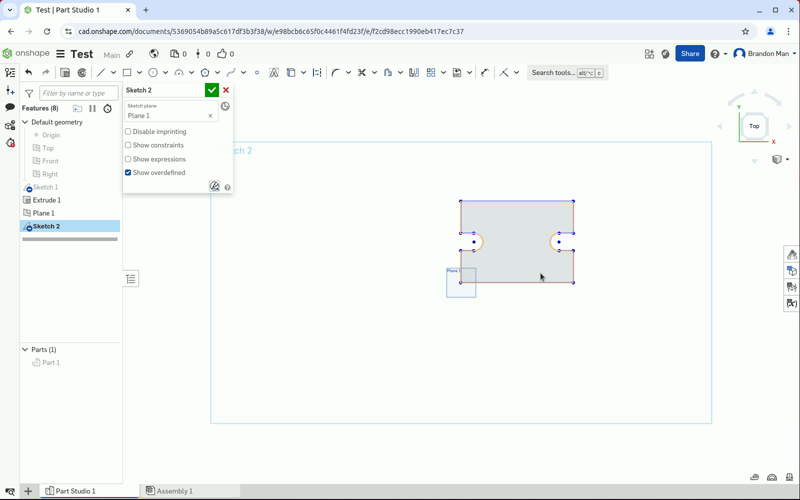
scroll(6)
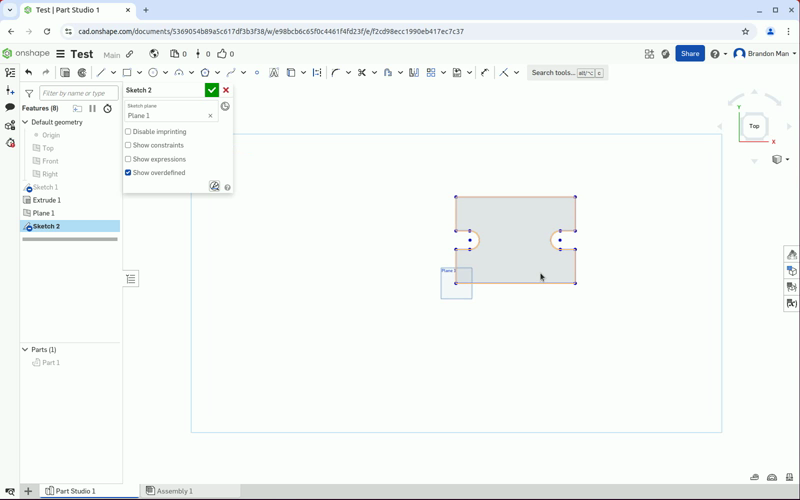
scroll(6)
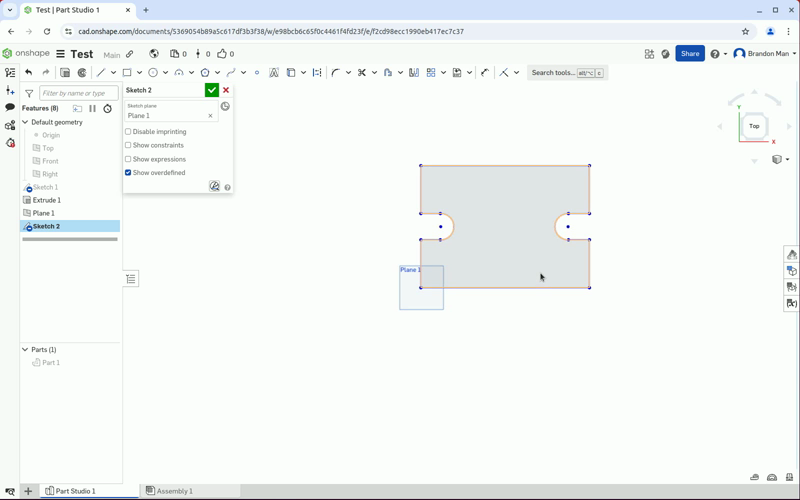
scroll(6)
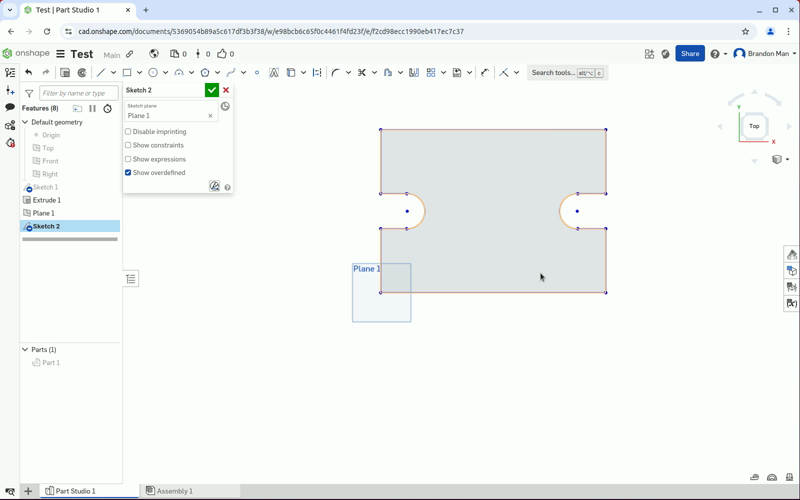
scroll(6)
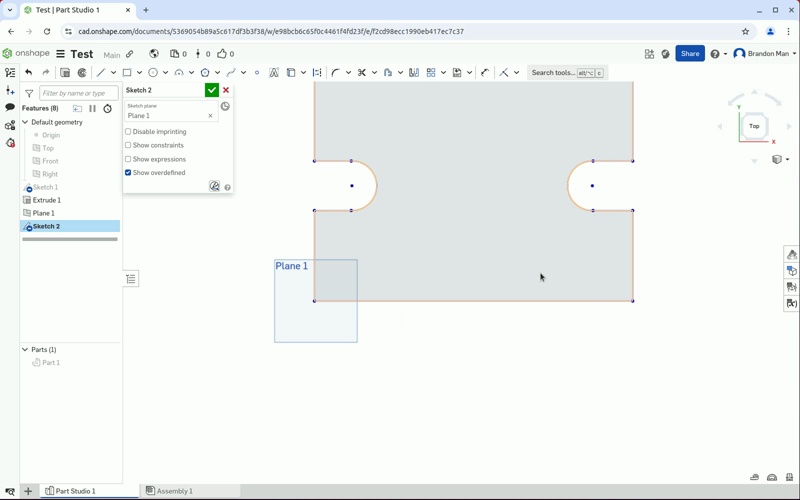
scroll(6)
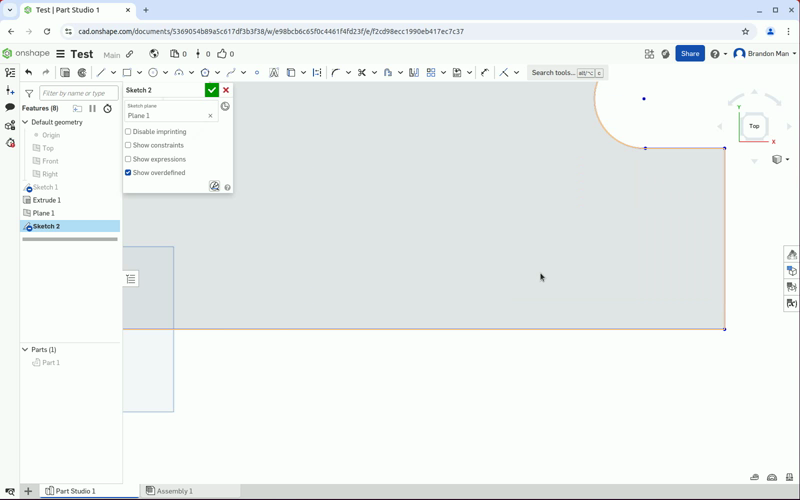
scroll(6)
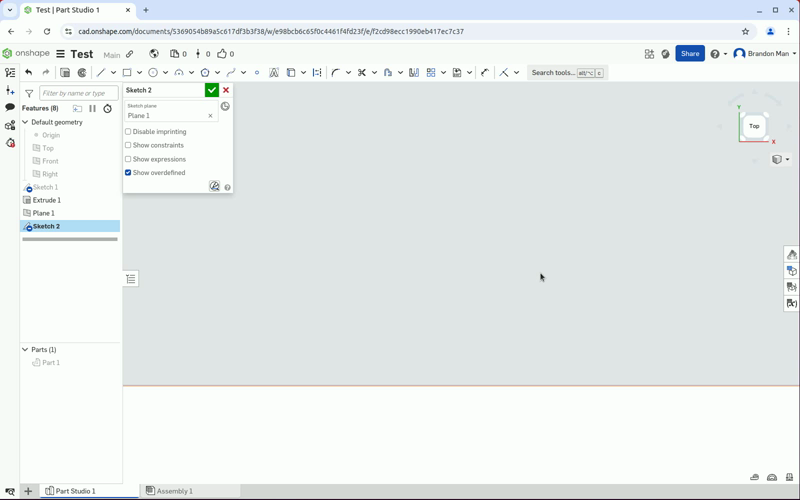
click(540, 272)
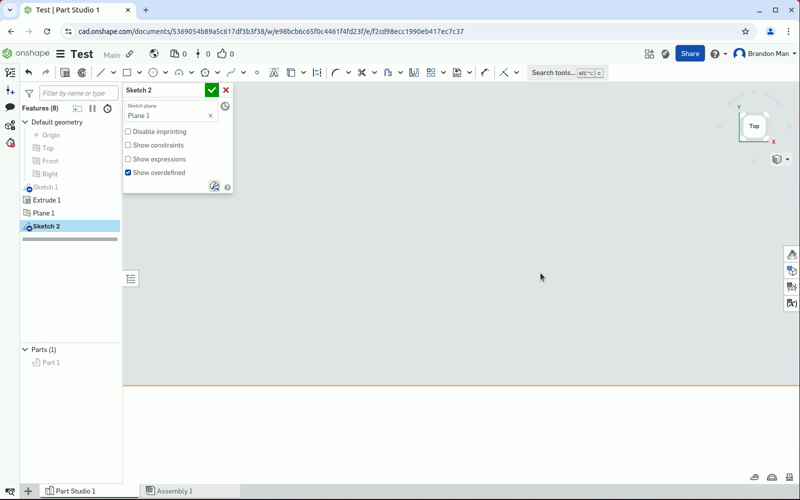
scroll(-6)
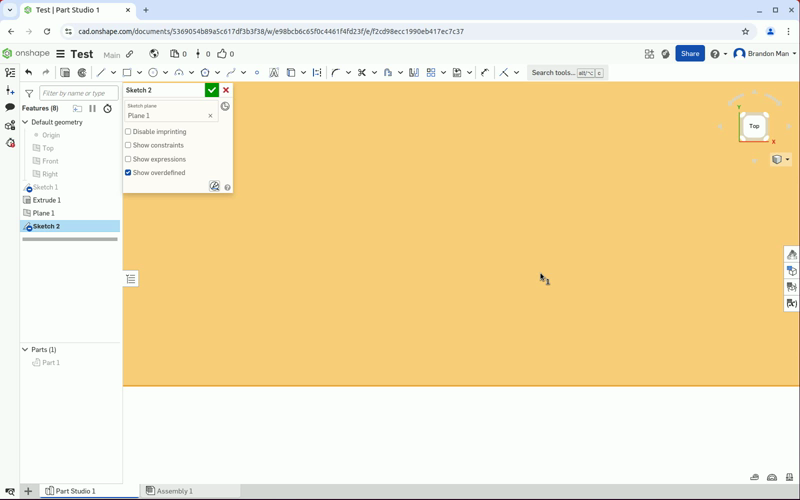
scroll(-6)
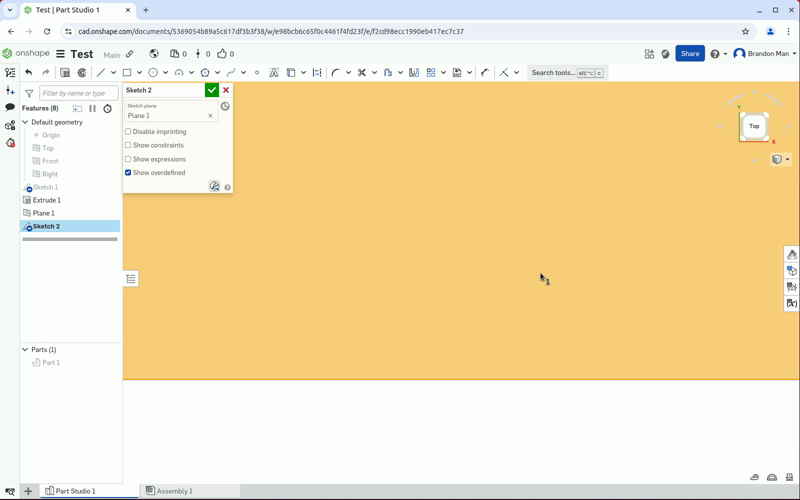
scroll(-6)
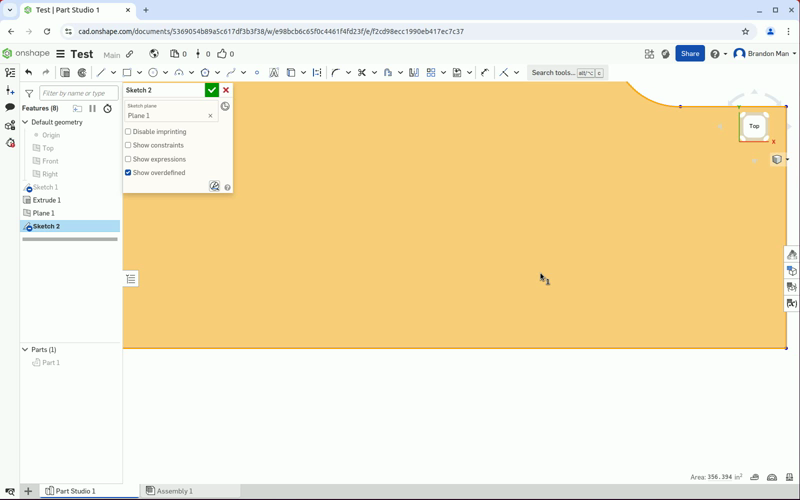
scroll(-6)
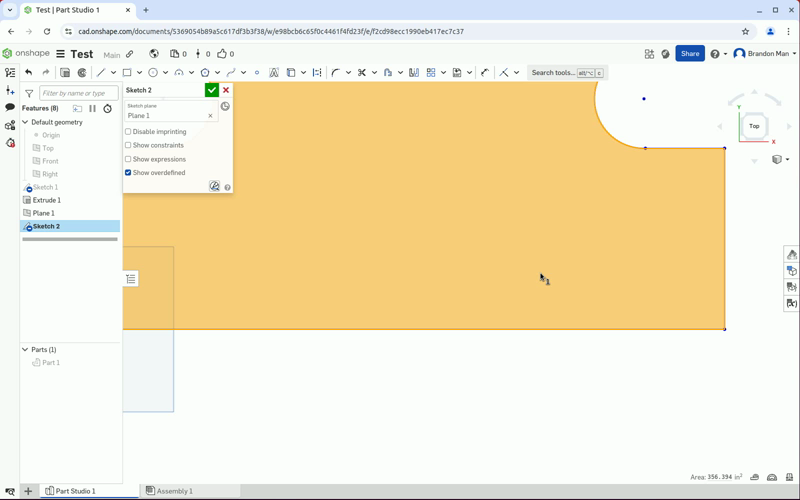
scroll(-6)
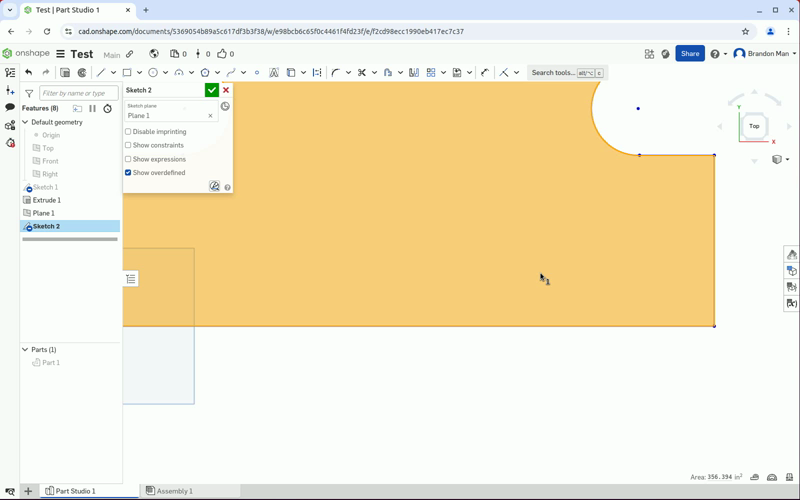
scroll(-6)
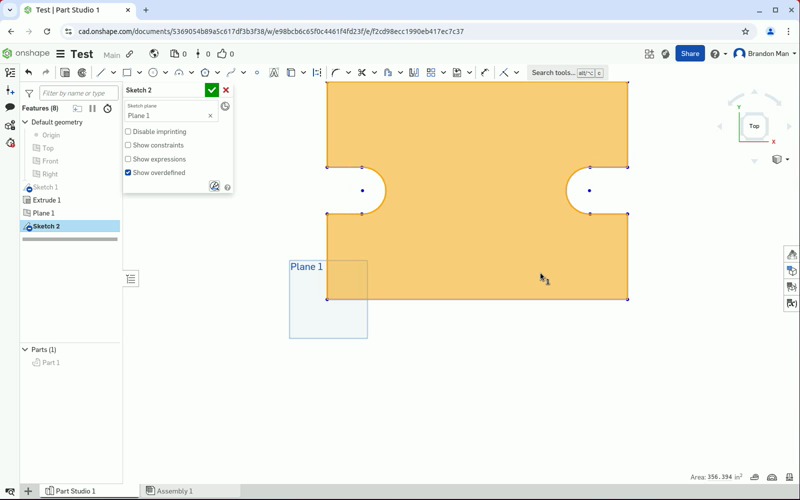
scroll(-6)
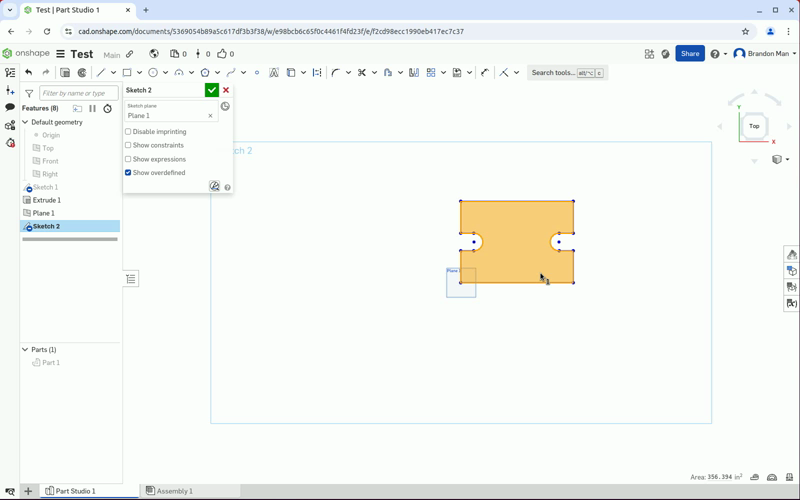
mouse_move(73, 352)
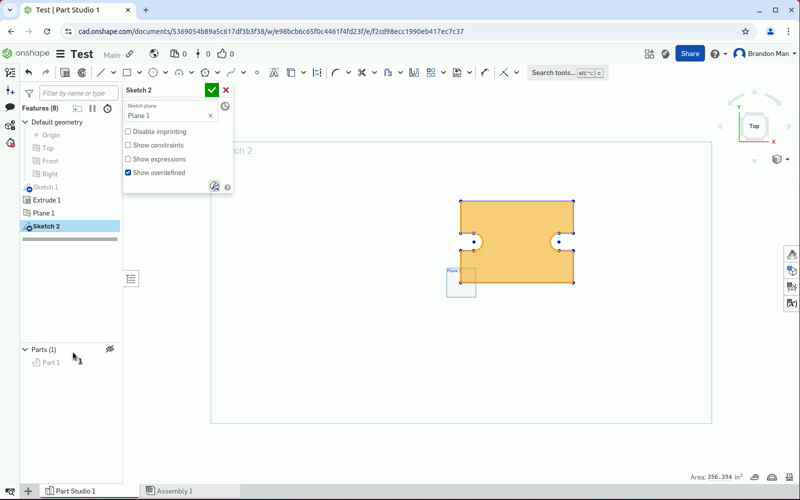
key(shift+y)
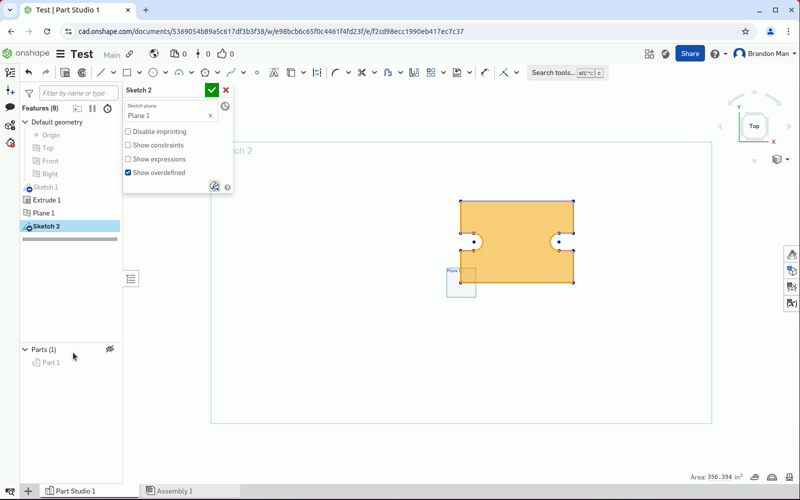
key(shift+e)
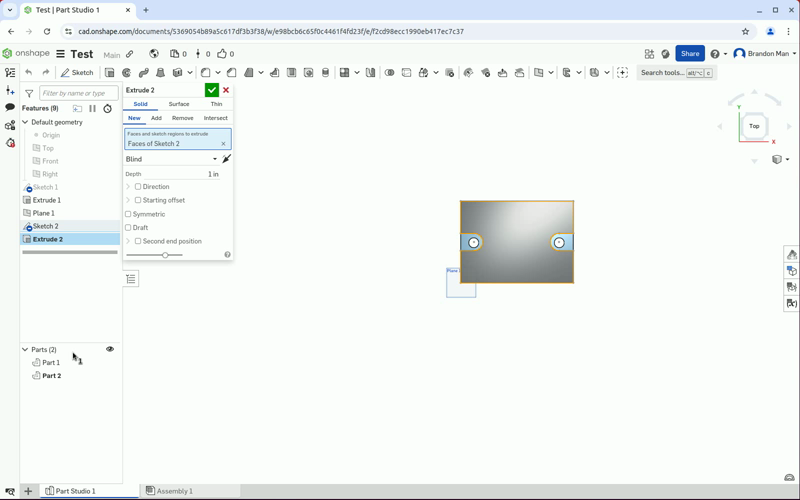
mouse_move(143, 106)
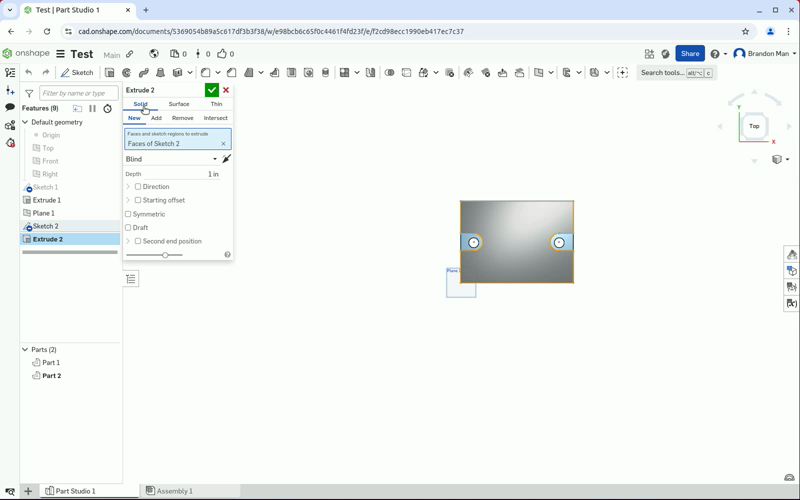
click(143, 106)
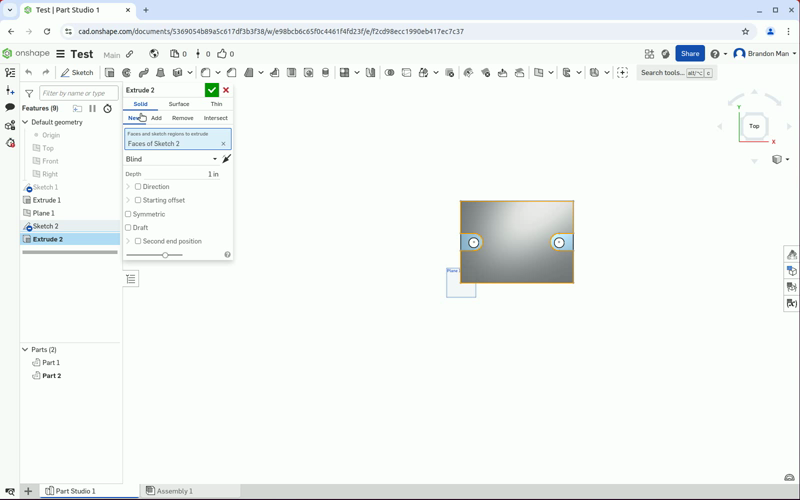
mouse_move(137, 120)
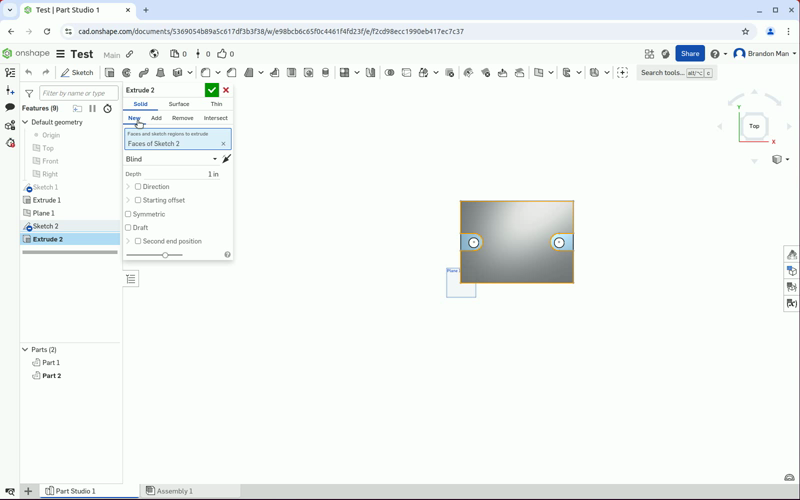
click(137, 120)
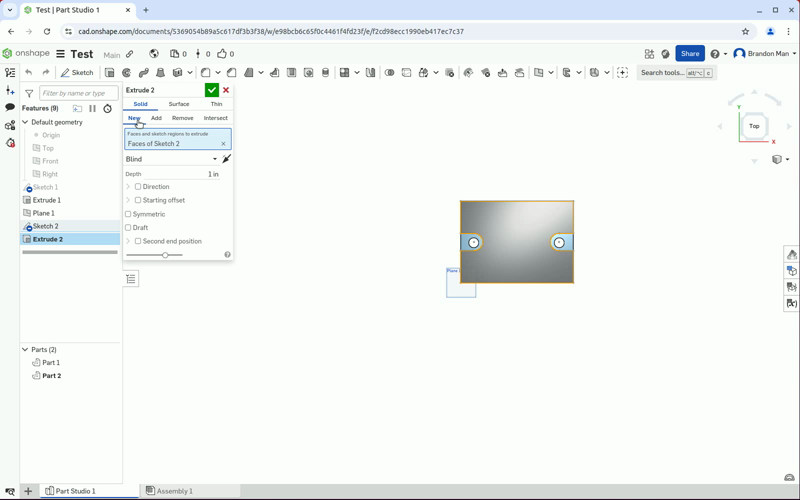
key(tab, 4)
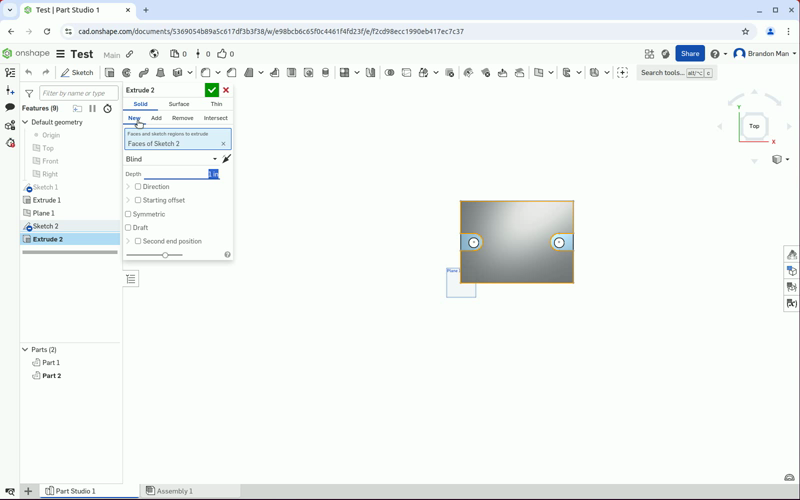
text(8.184)
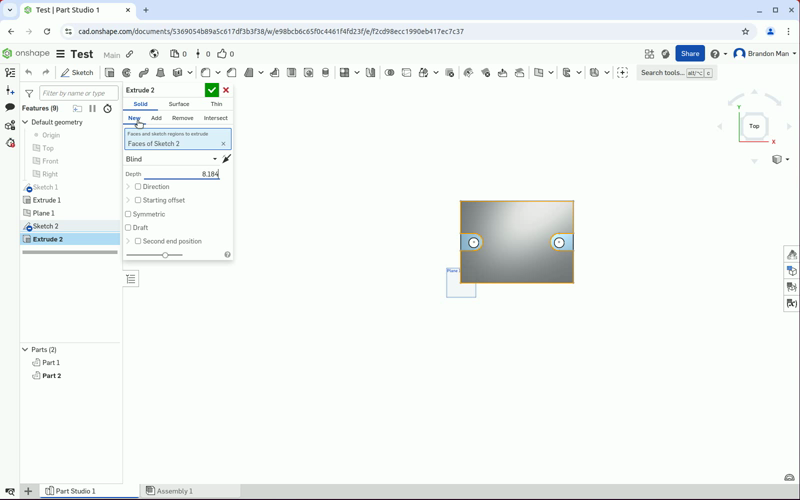
key(enter)
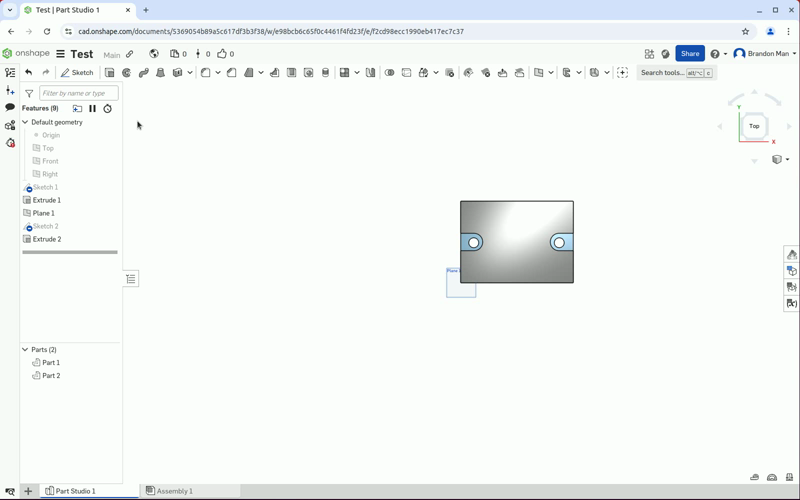
key(shift+h)
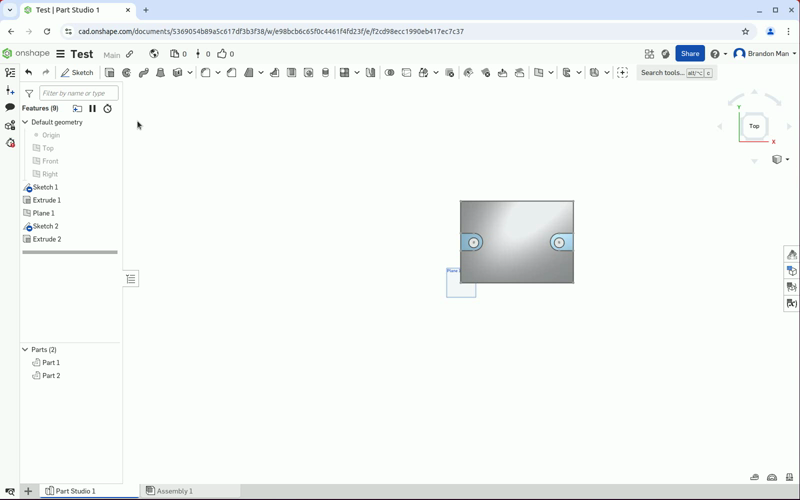
key(shift+h)
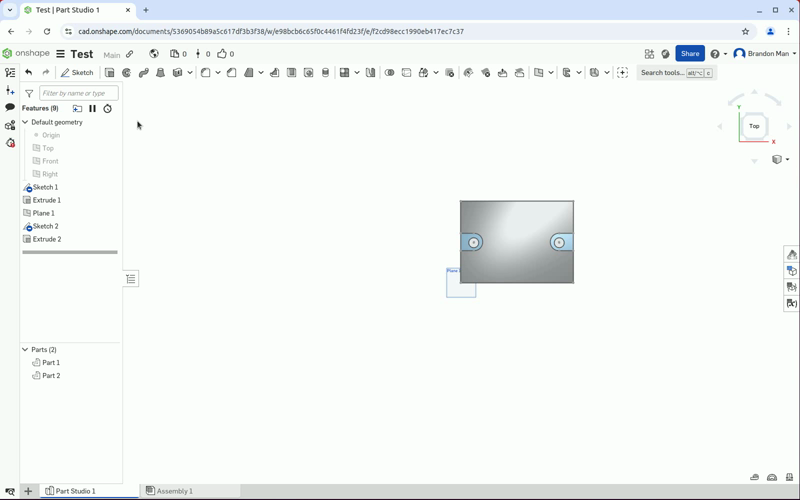
key(shift+7)
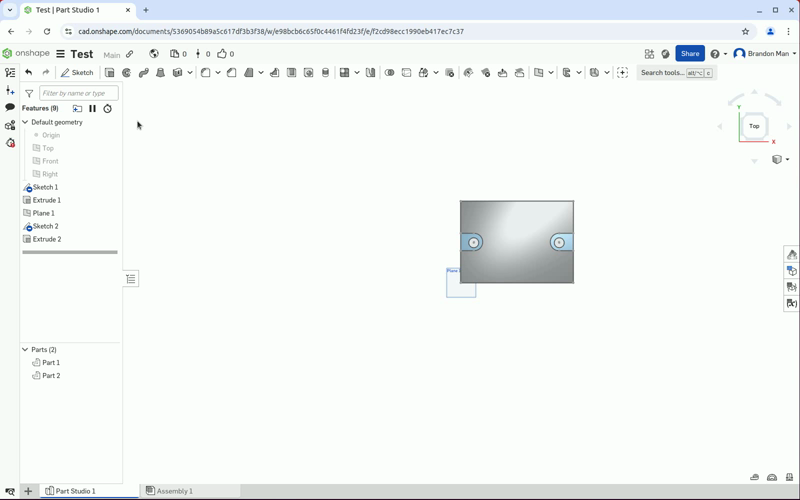
key(up, 3)
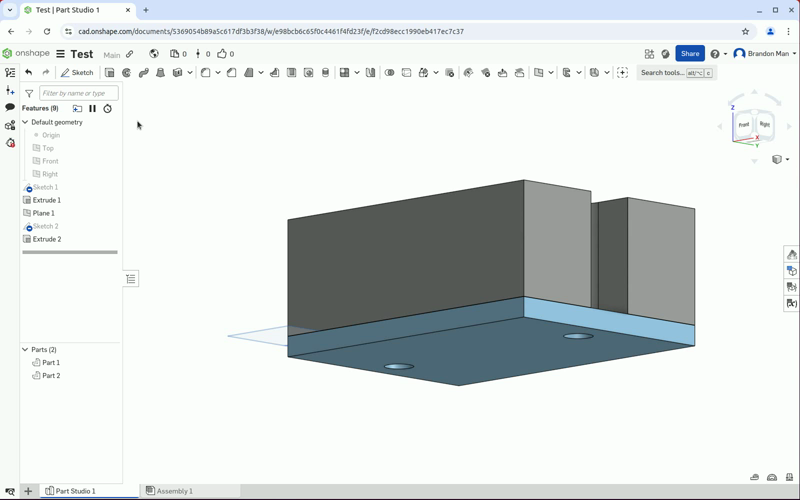
key(left, 3)
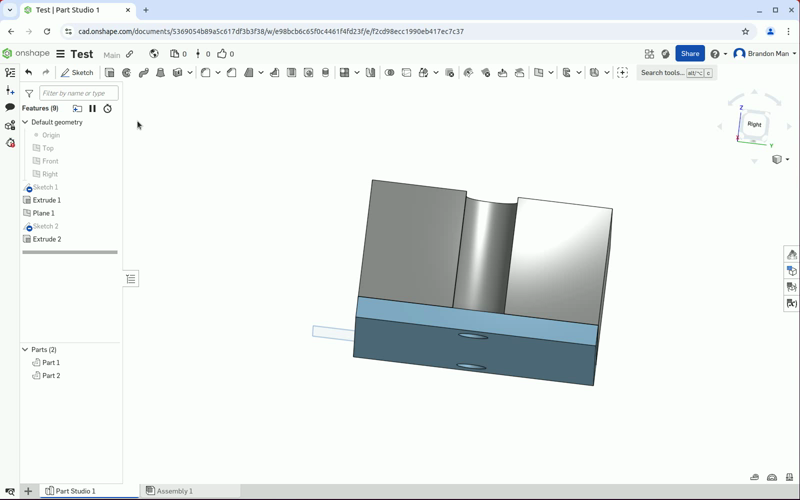
key(right, 3)
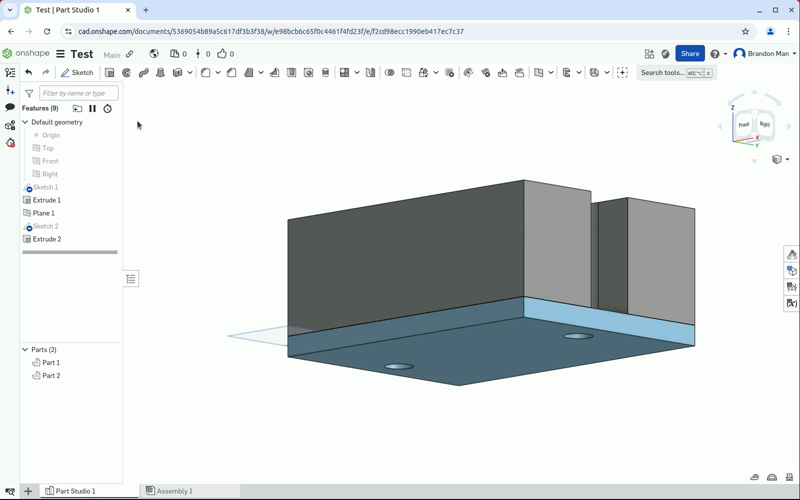
key(down, 3)
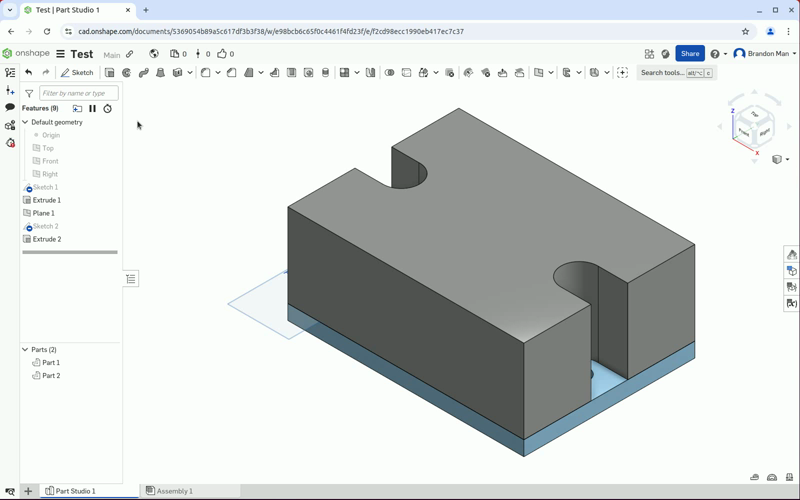
mouse_move(73, 189)
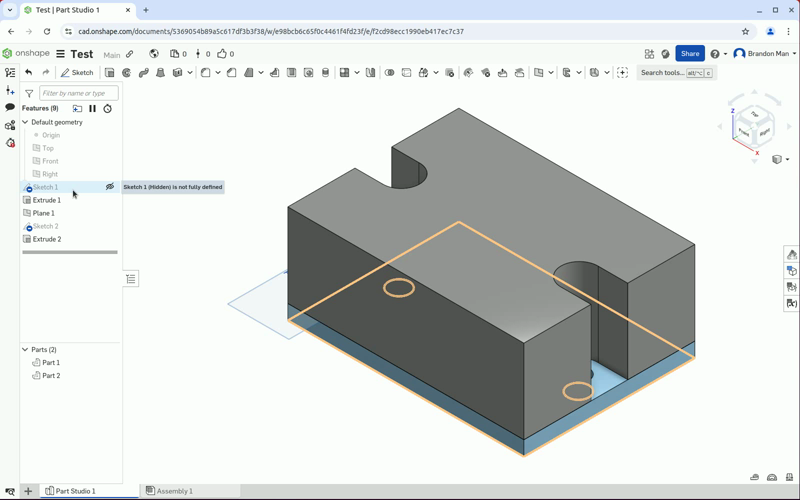
click(73, 189)